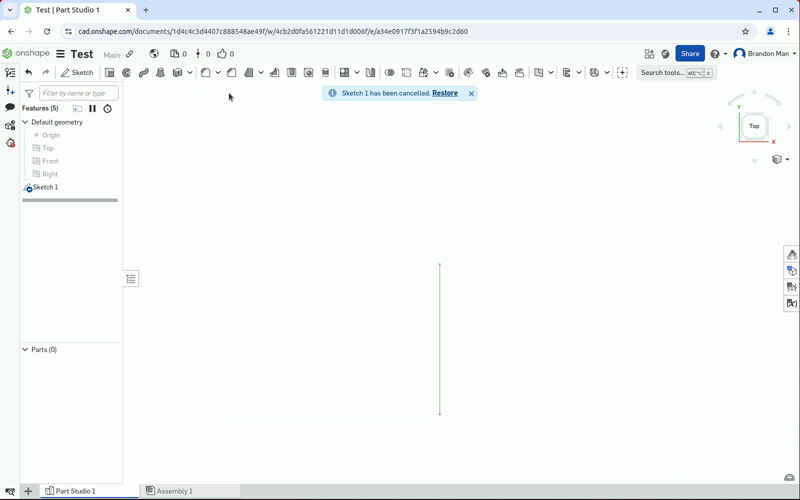
key(shift+h)
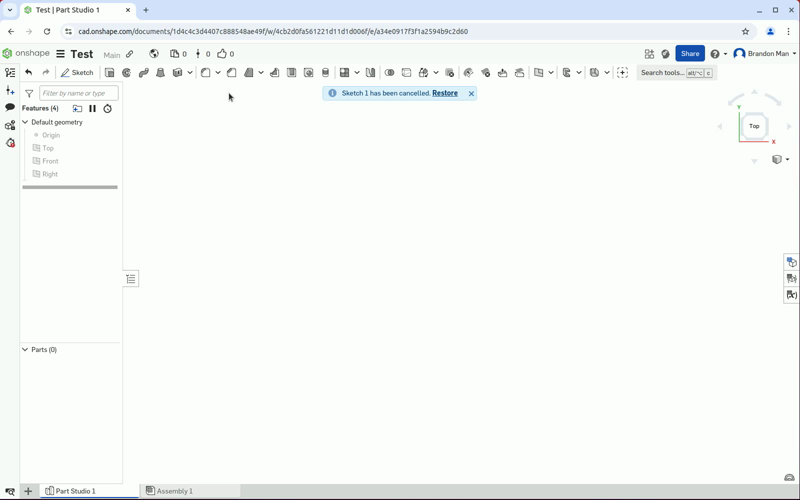
mouse_move(73, 352)
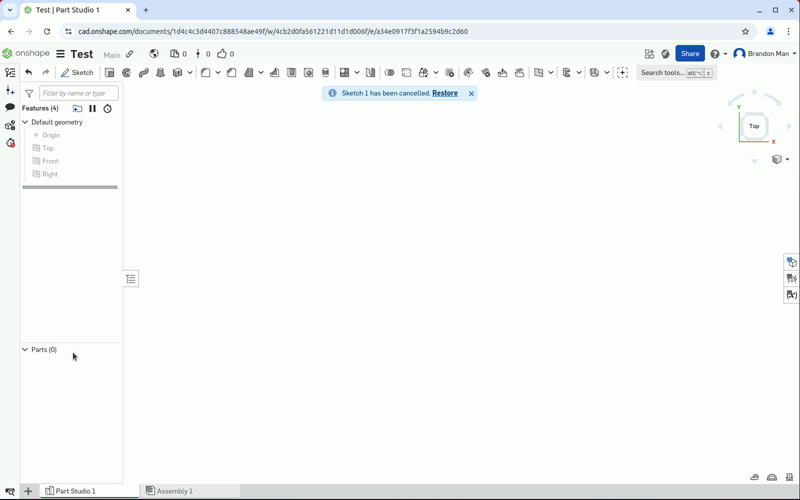
key(y)
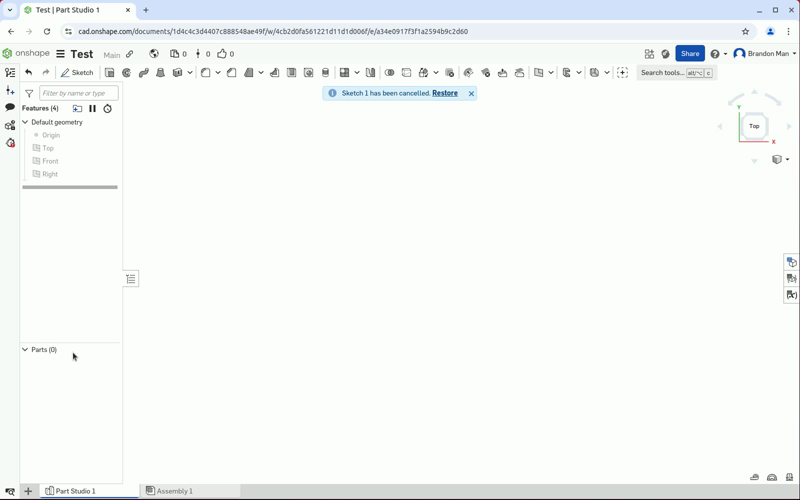
key(shift+p)
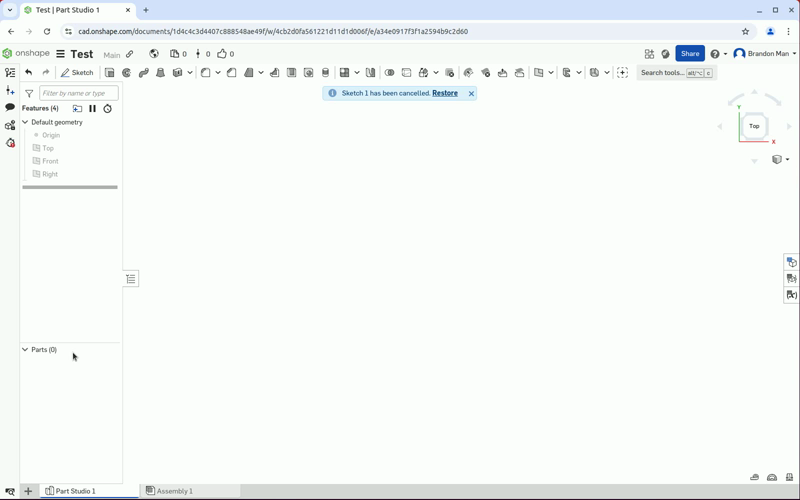
key(space)
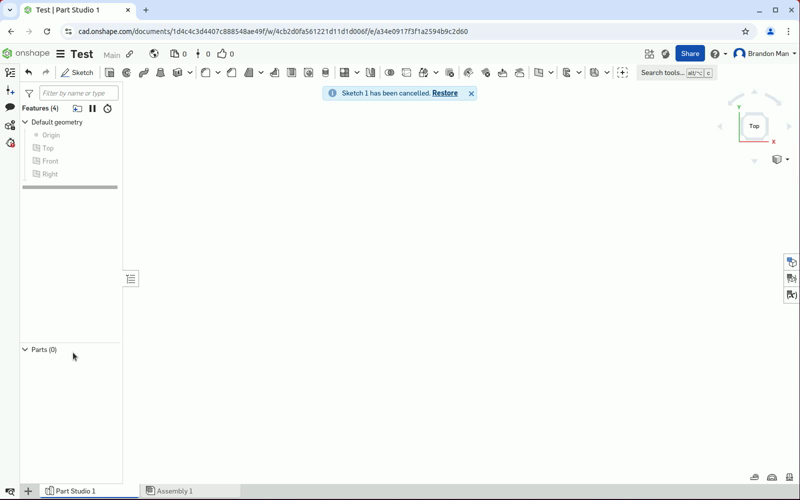
key_down(shift)
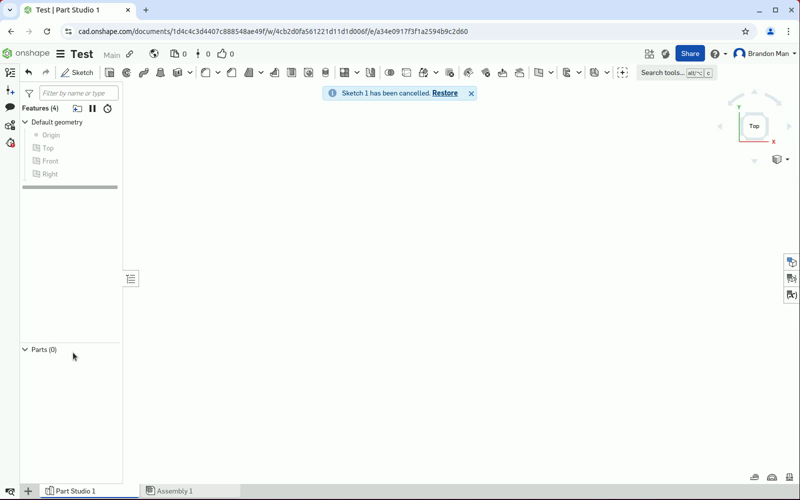
key(up)
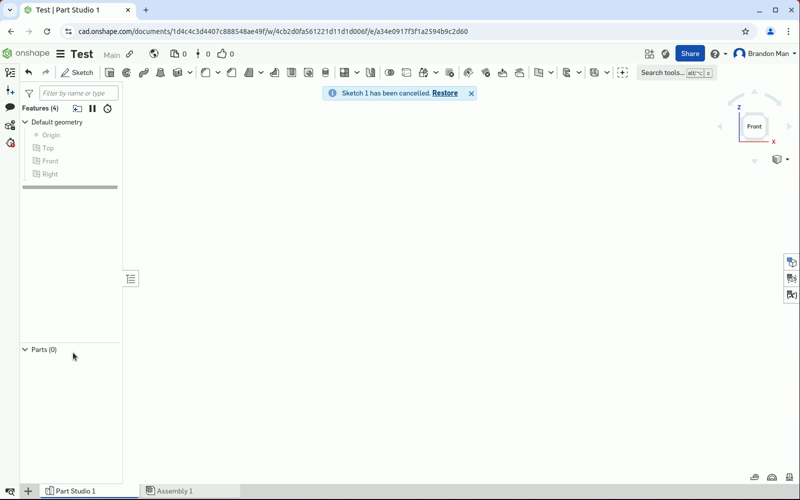
key_up(shift)
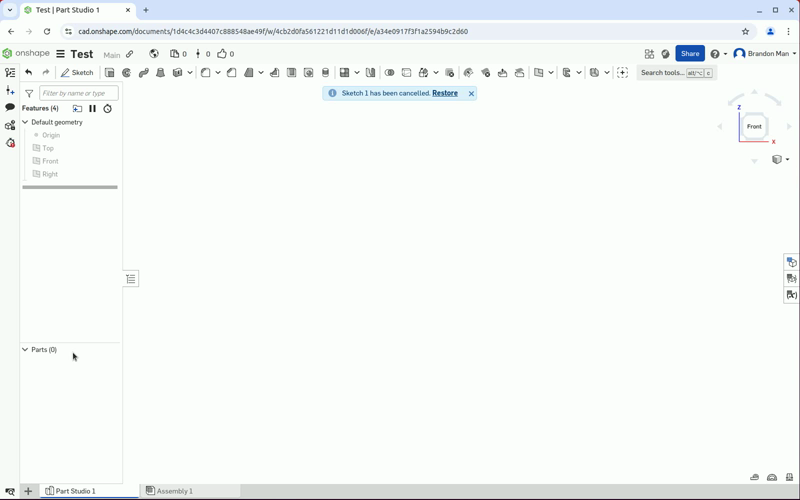
mouse_move(73, 352)
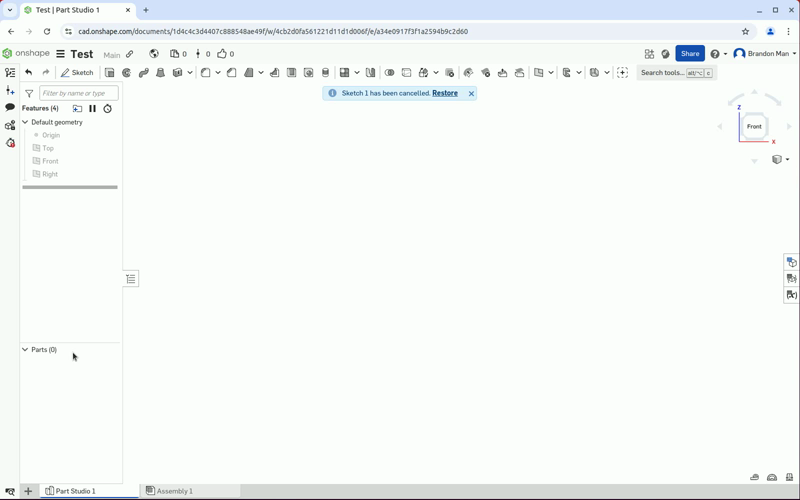
key(shift+y)
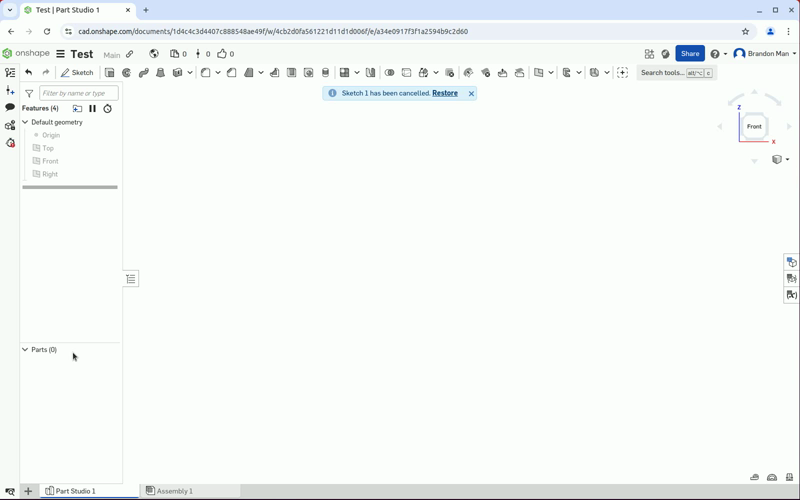
key(shift+s)
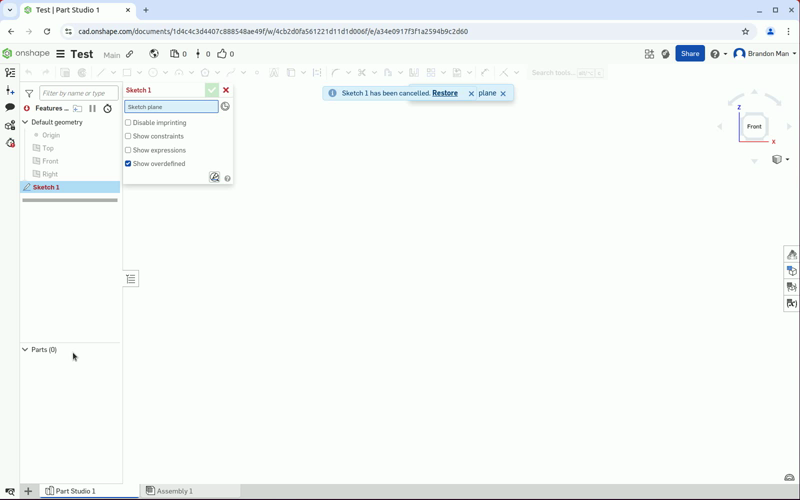
mouse_move(73, 163)
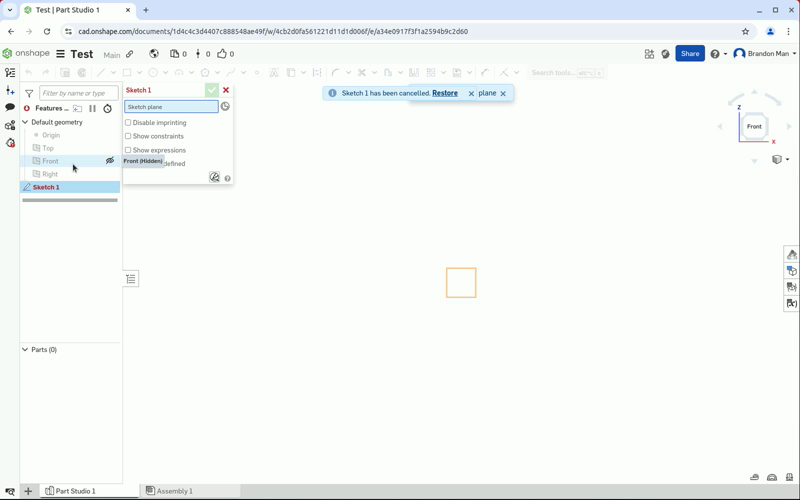
click(73, 163)
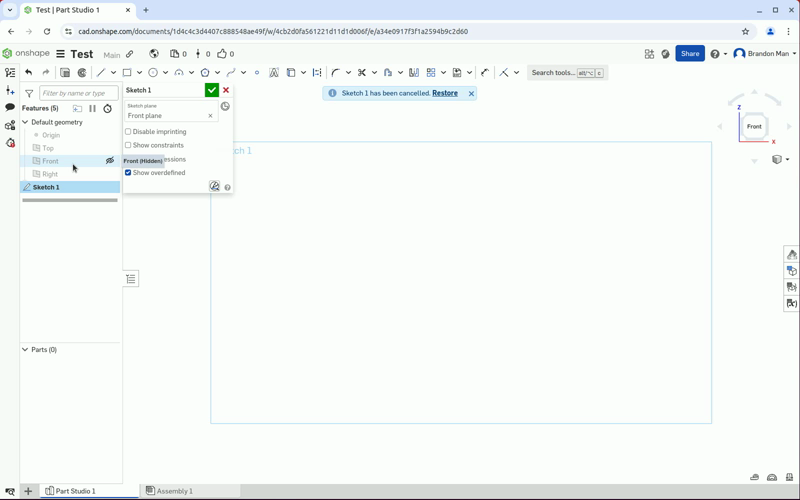
mouse_move(73, 352)
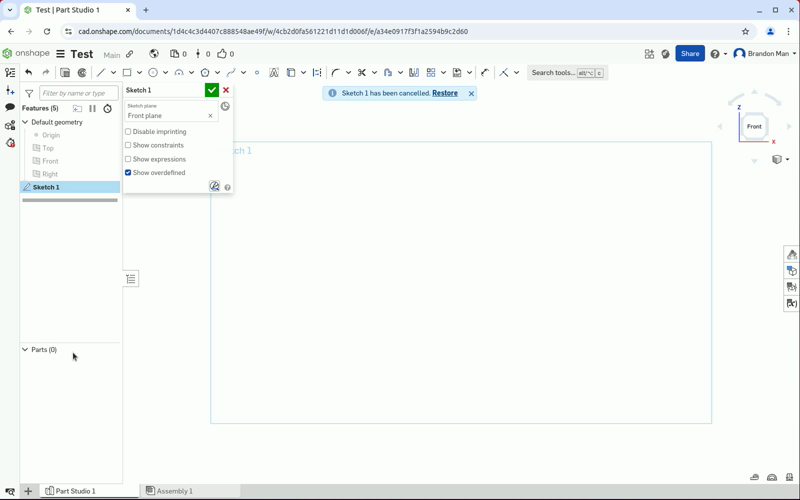
key(y)
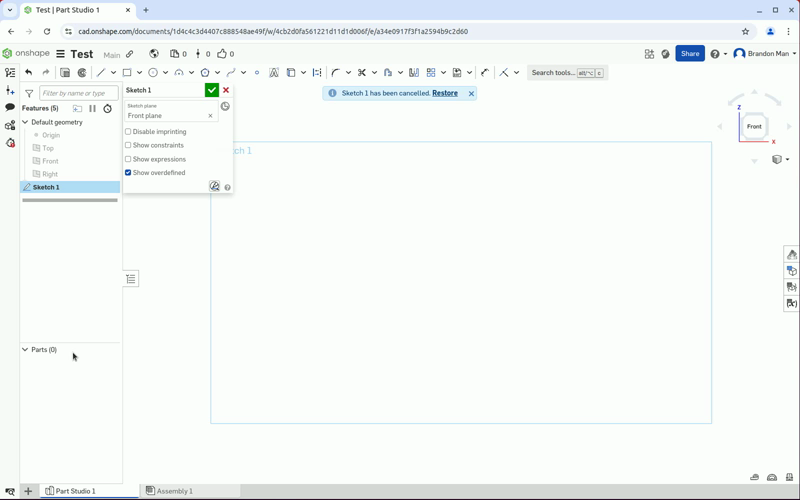
key(l)
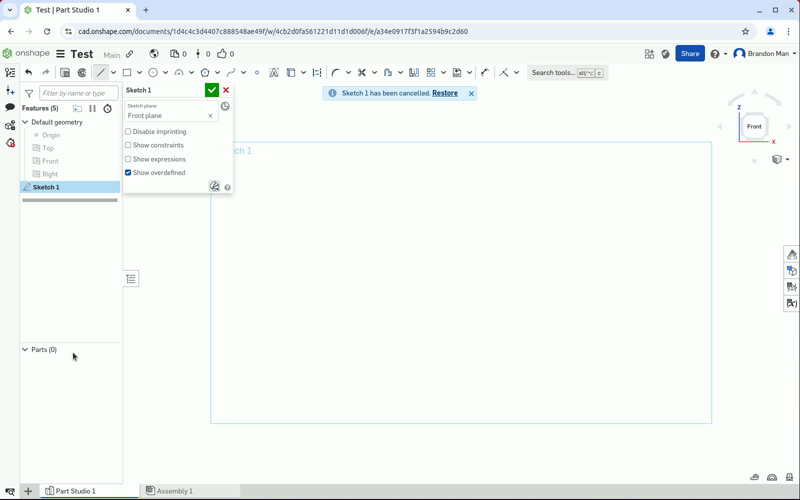
key_down(shift)
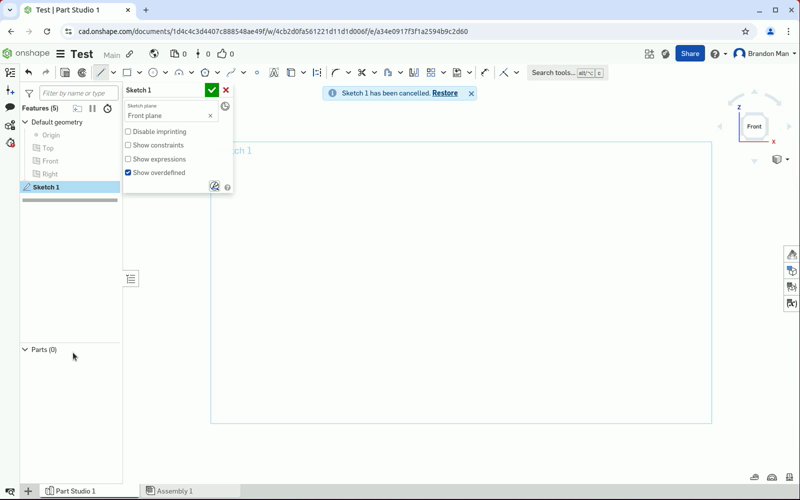
mouse_move(376, 275)
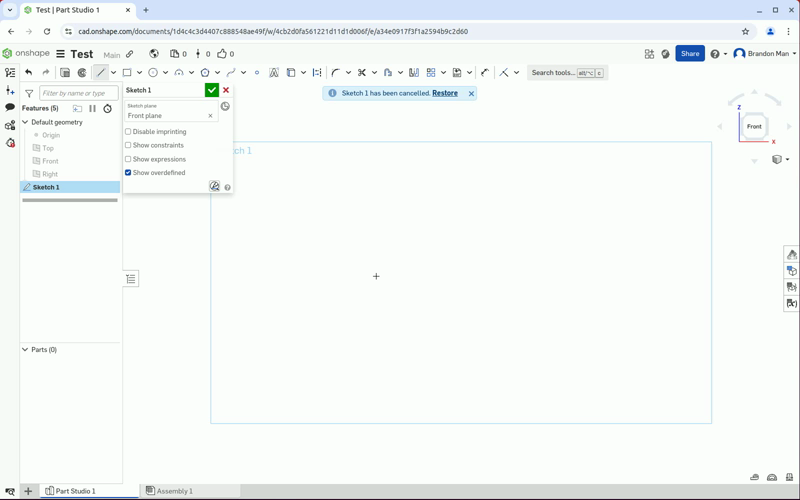
click(376, 275)
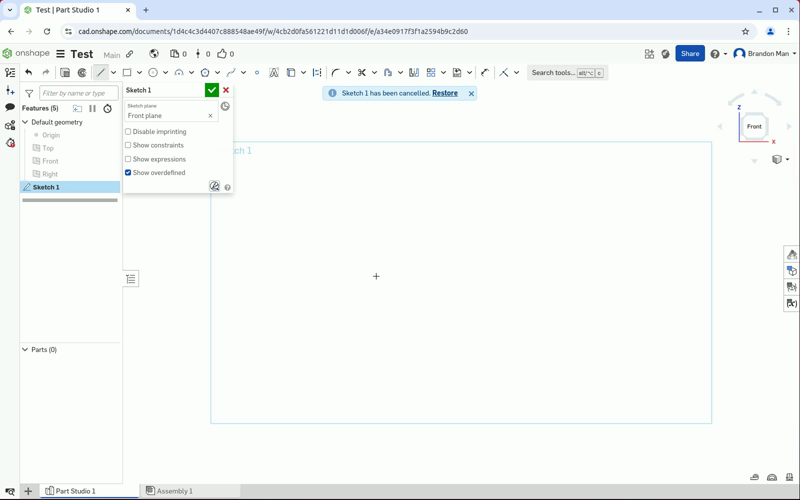
key_up(shift)
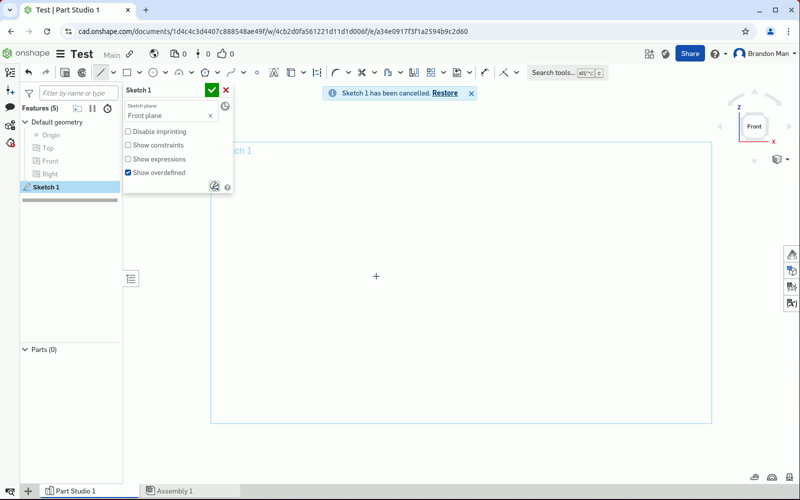
key_down(shift)
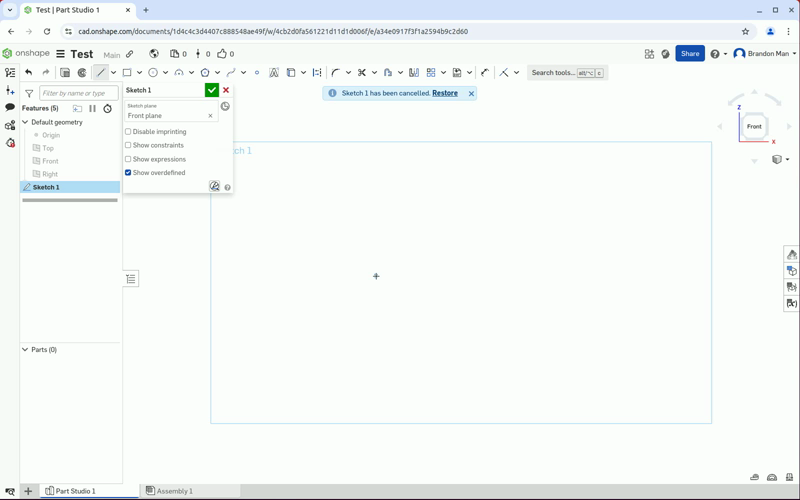
mouse_move(406, 275)
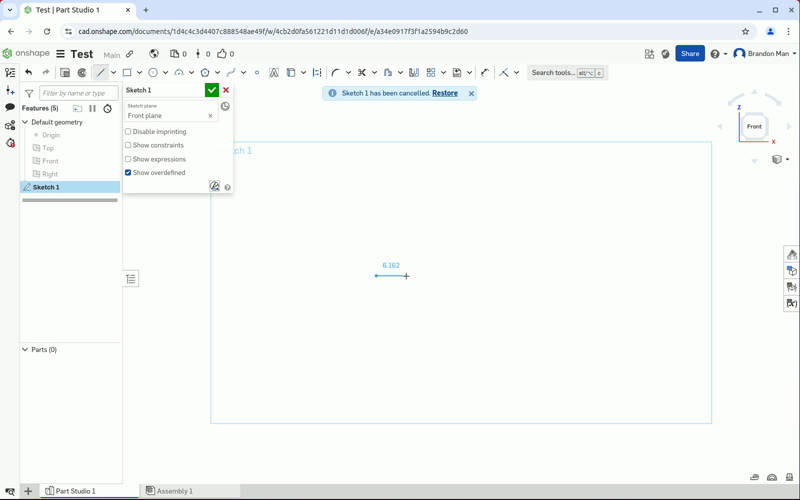
mouse_move(401, 275)
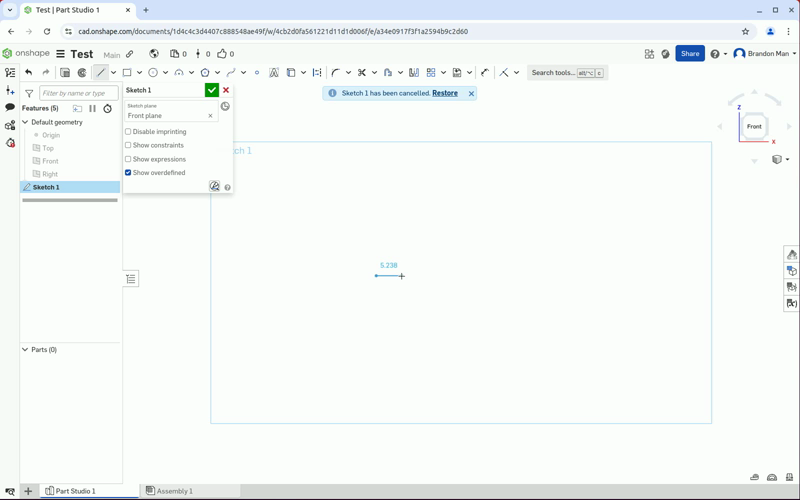
click(401, 275)
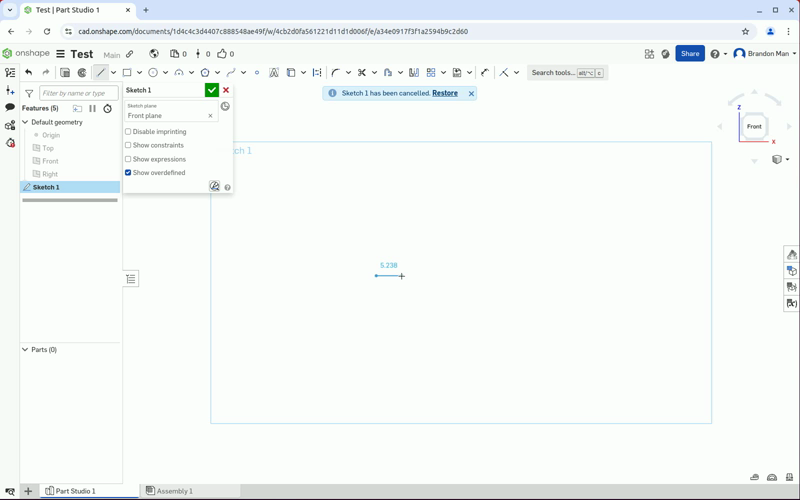
key_up(shift)
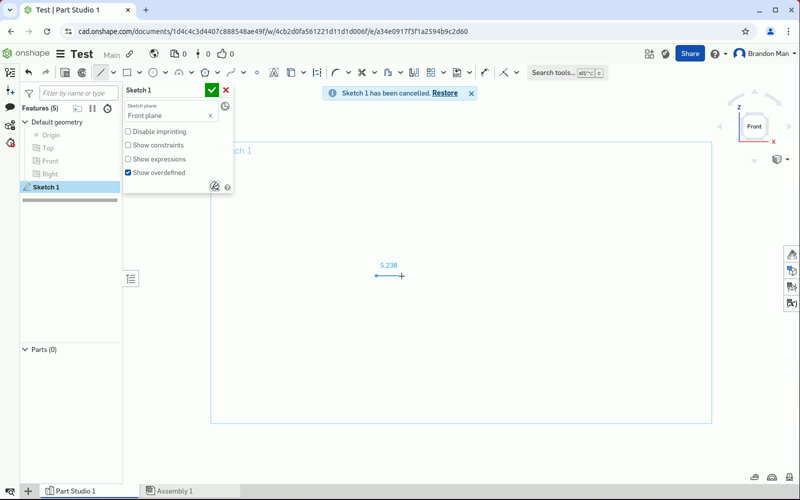
key_down(shift)
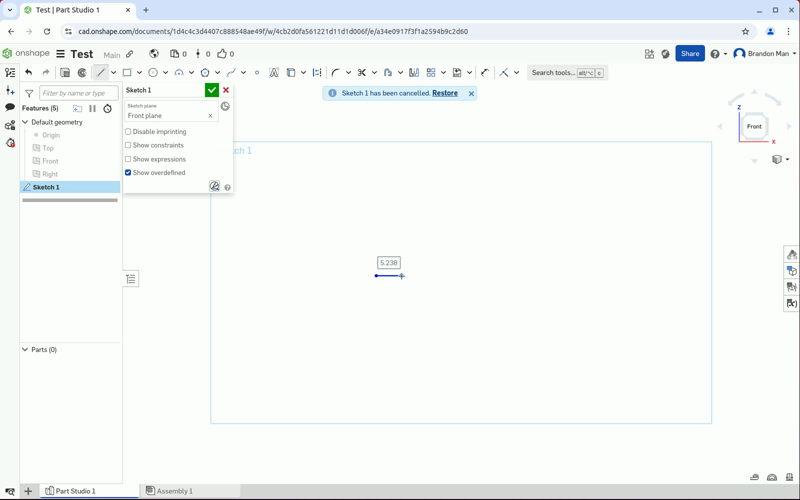
mouse_move(431, 275)
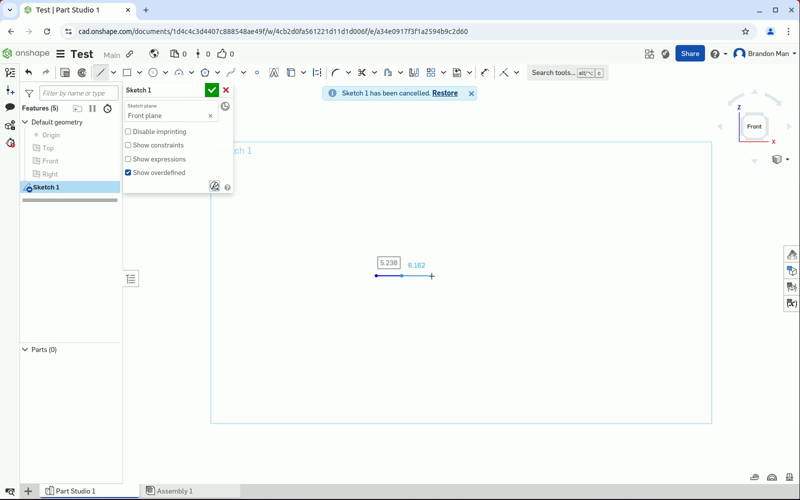
mouse_move(401, 250)
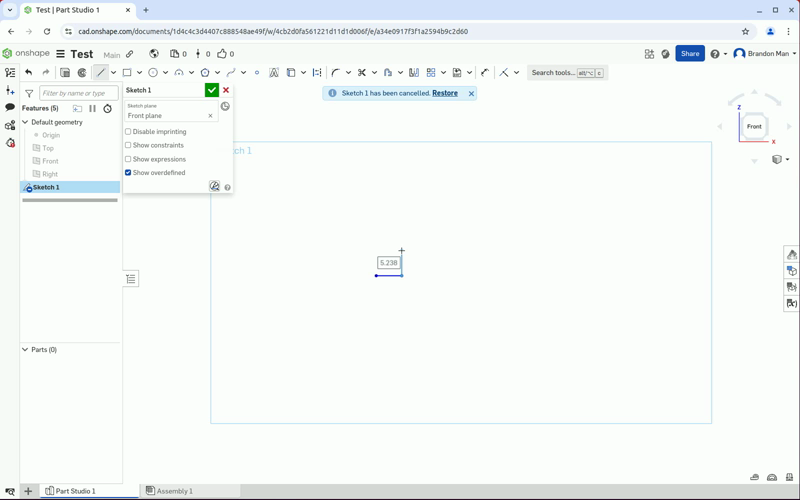
click(401, 250)
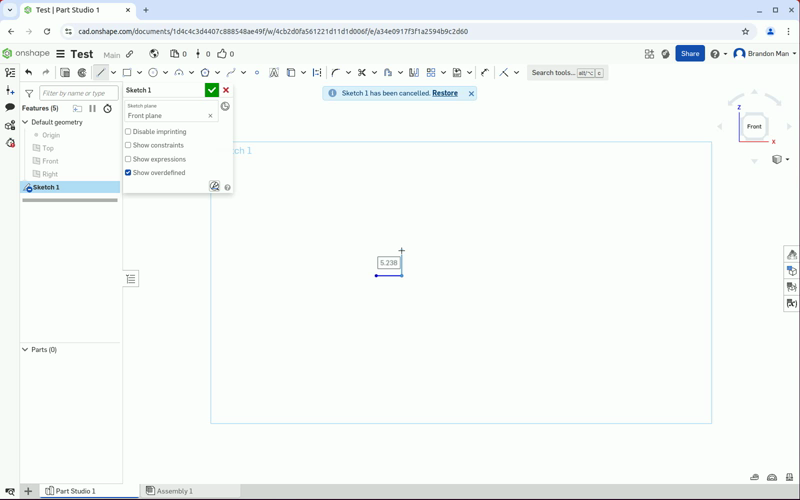
key_up(shift)
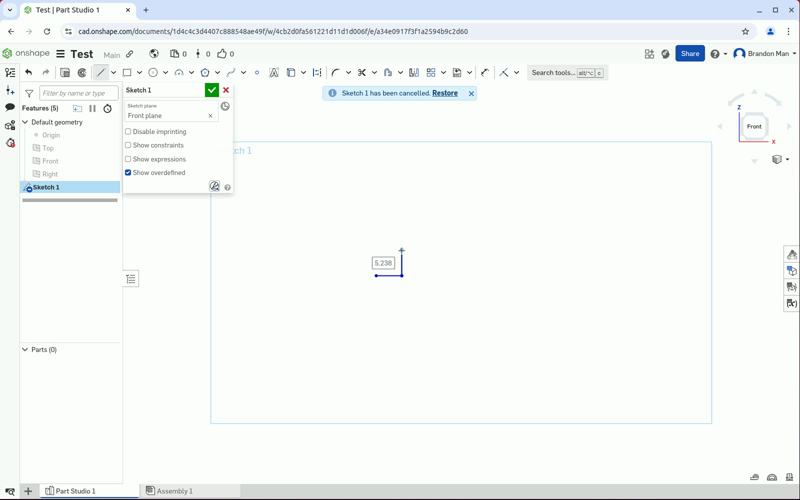
key_down(shift)
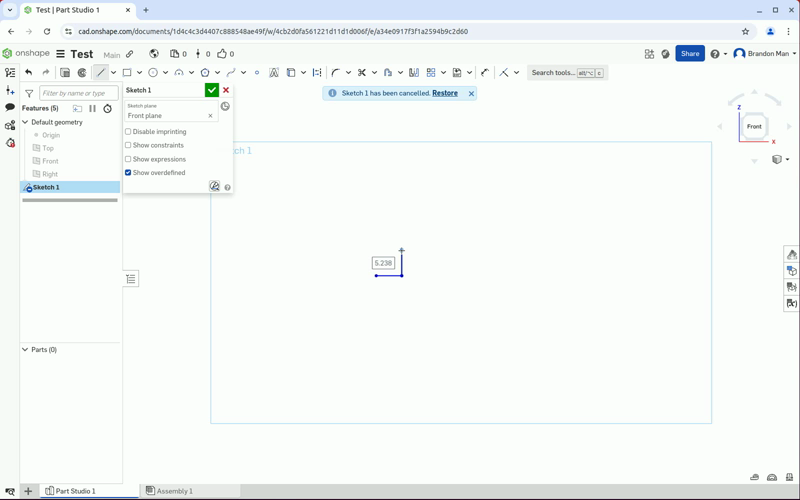
mouse_move(431, 250)
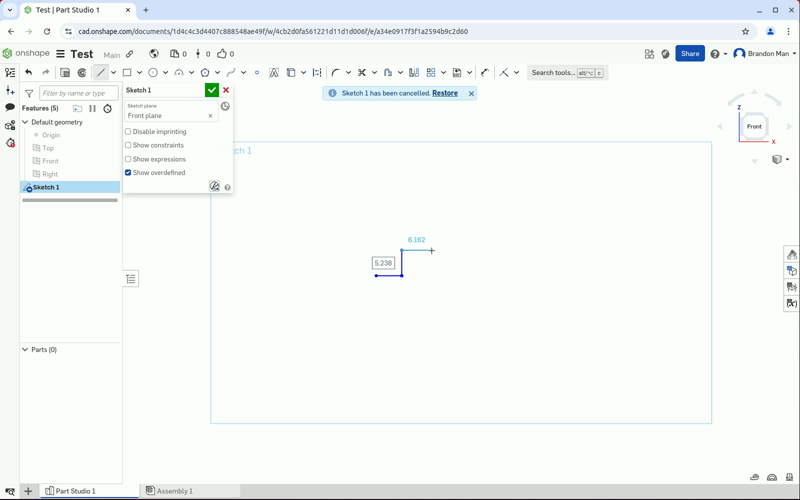
mouse_move(376, 250)
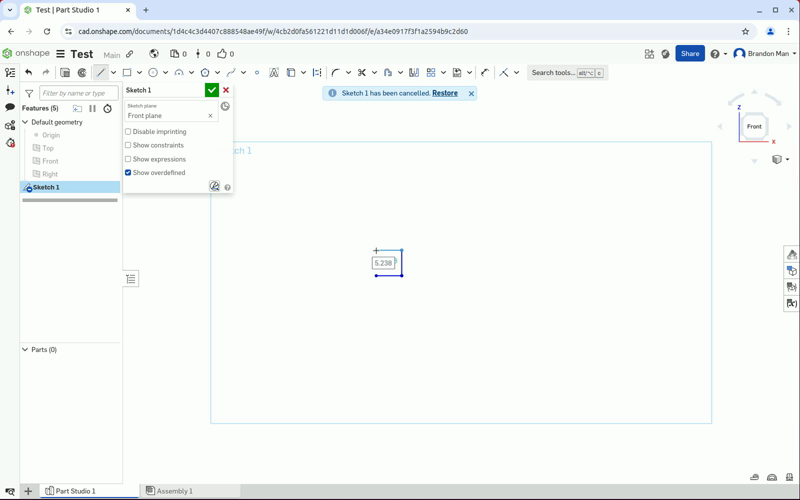
click(376, 250)
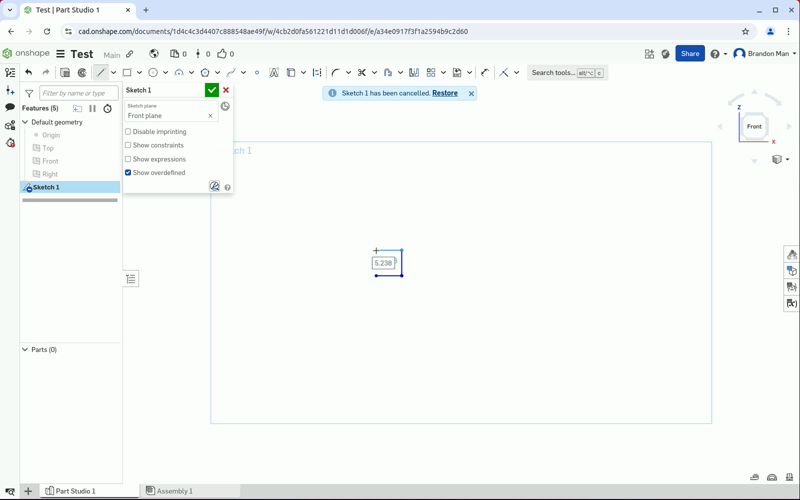
key_up(shift)
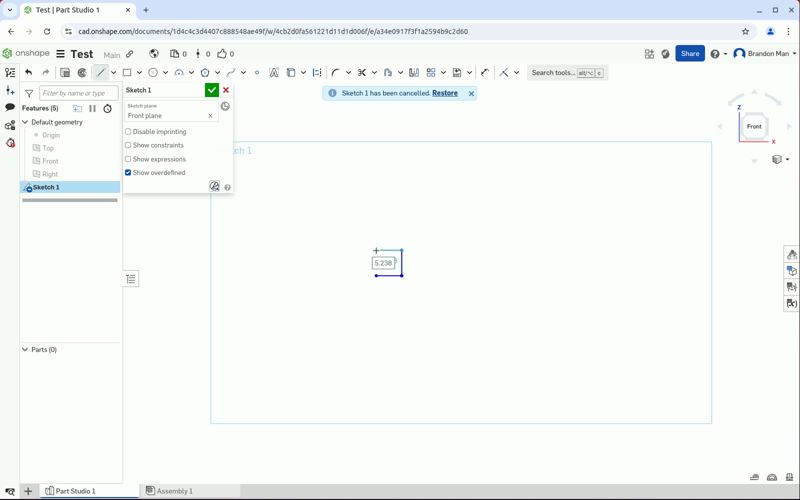
mouse_move(406, 250)
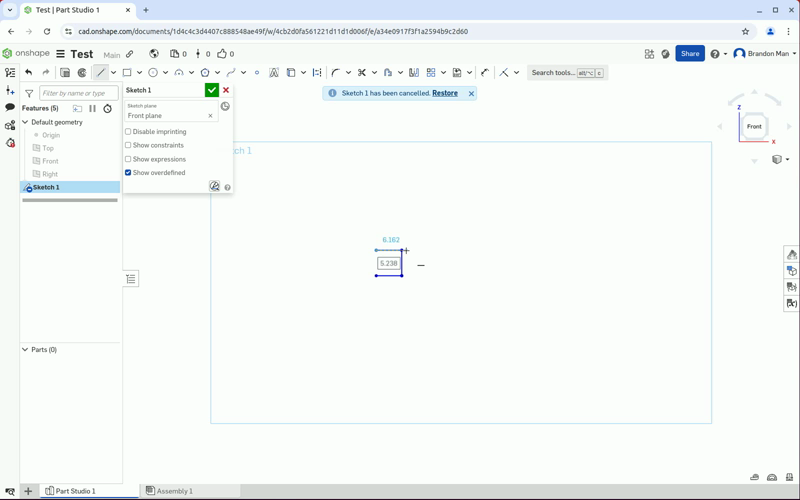
key_down(shift)
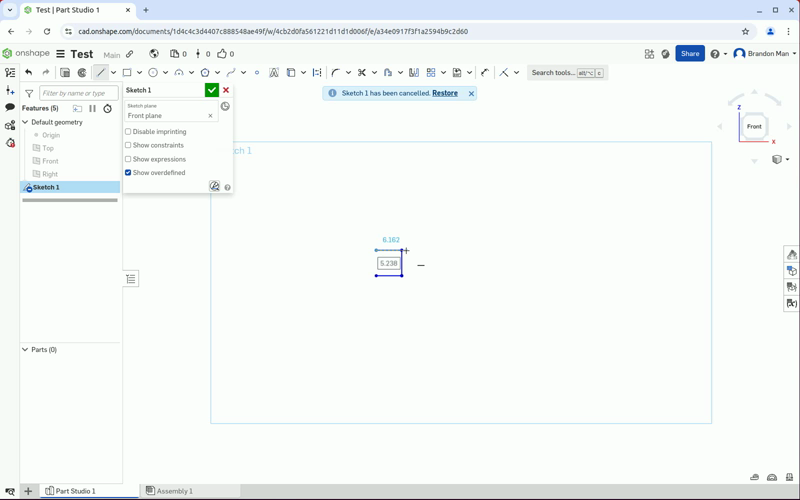
mouse_move(376, 275)
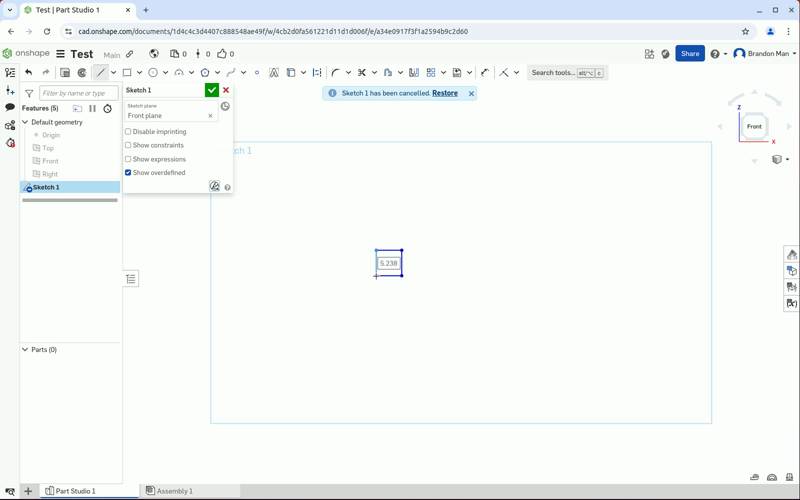
key_up(shift)
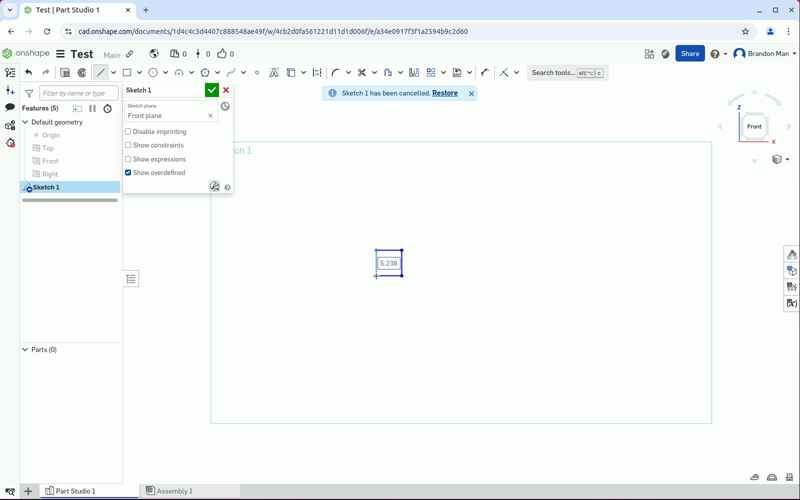
click(376, 275)
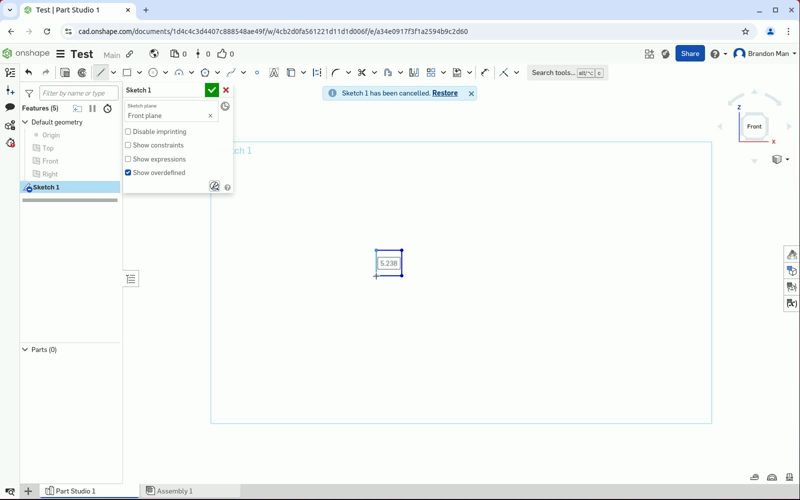
key(esc)
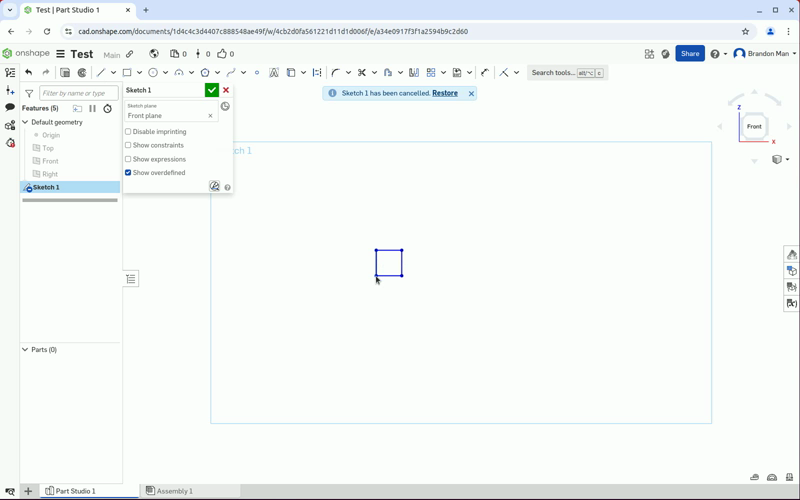
mouse_move(392, 274)
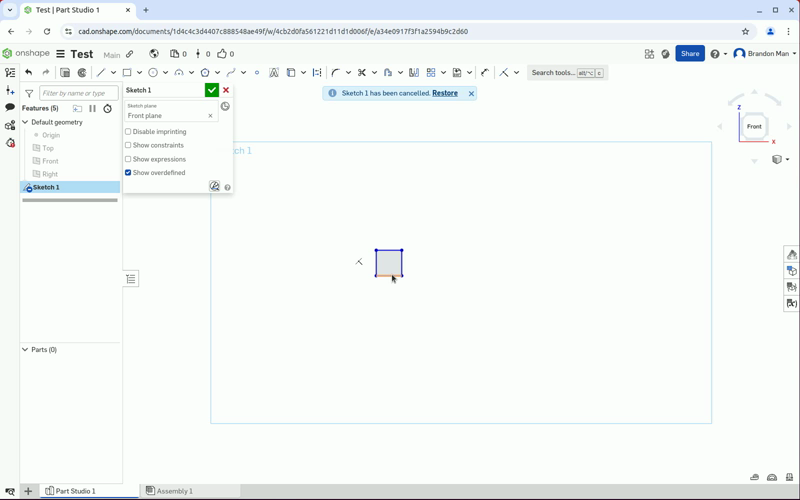
scroll(6)
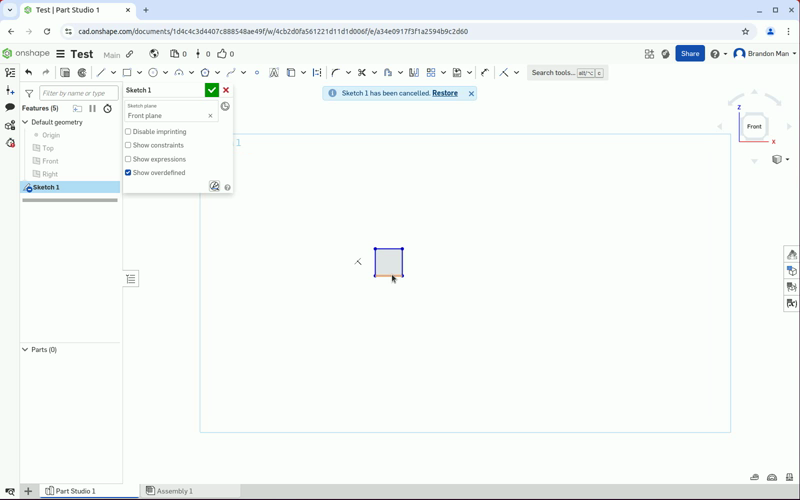
scroll(6)
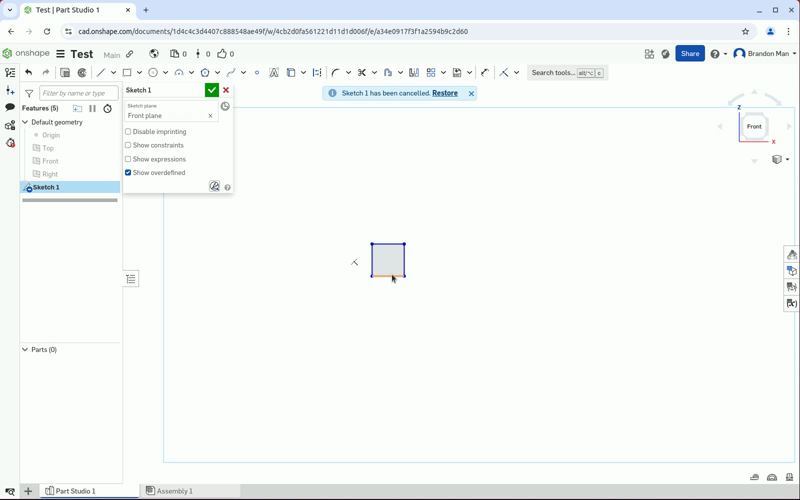
scroll(6)
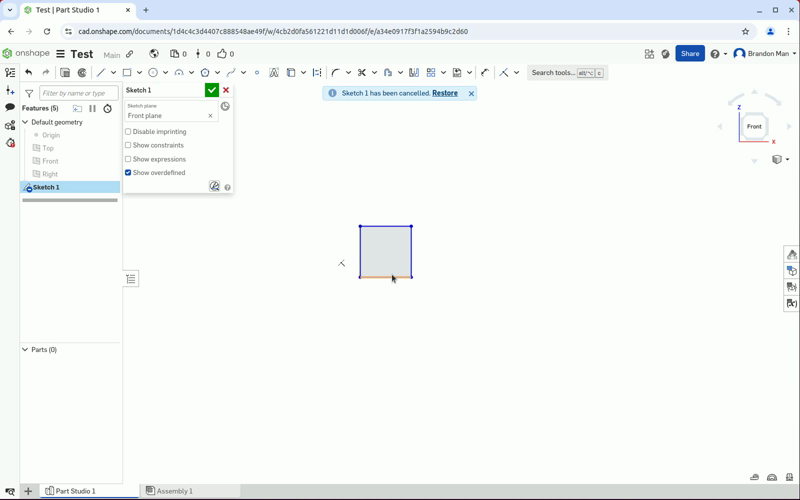
scroll(6)
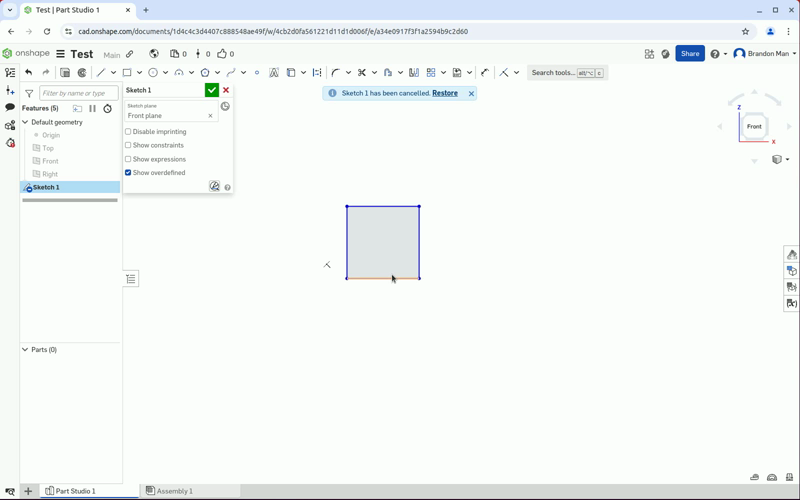
scroll(6)
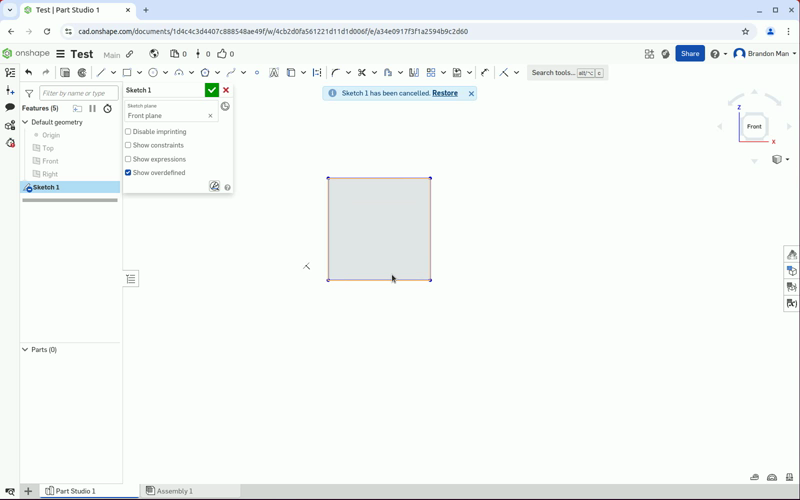
scroll(6)
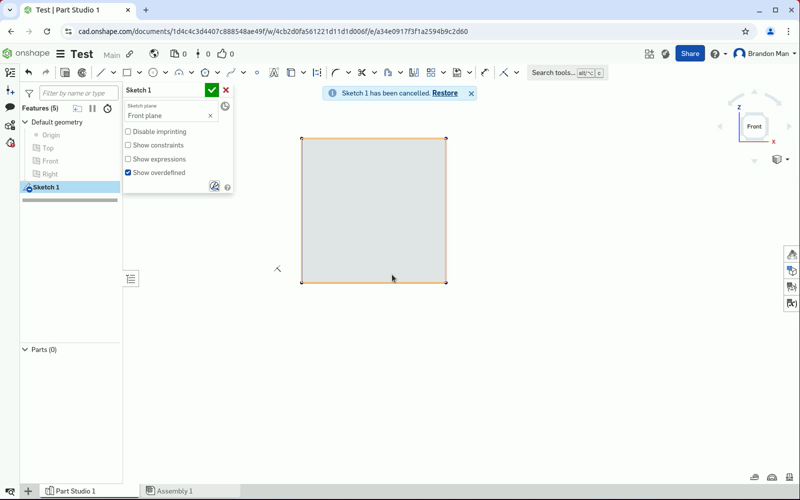
scroll(6)
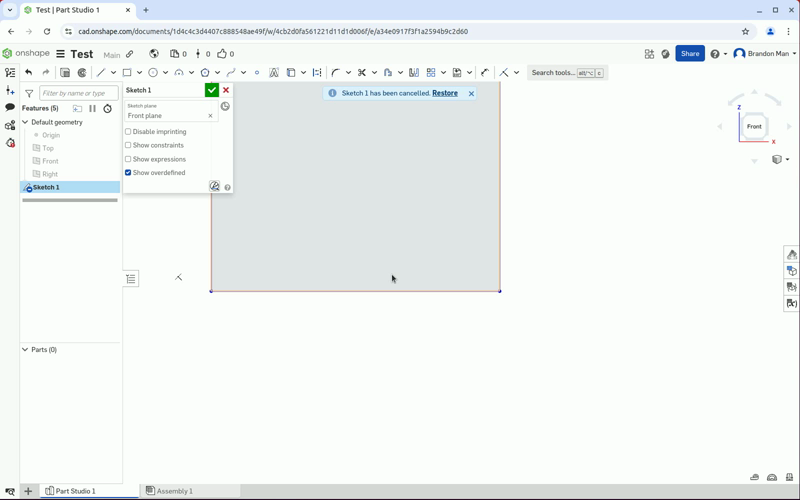
click(392, 274)
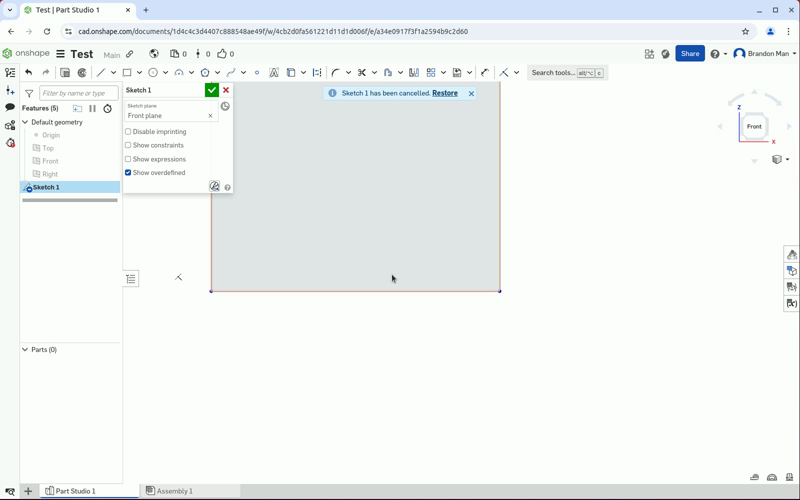
scroll(-6)
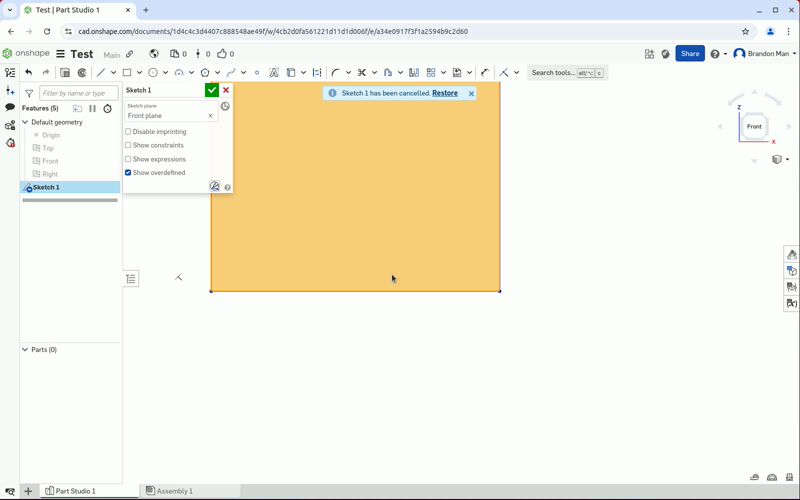
scroll(-6)
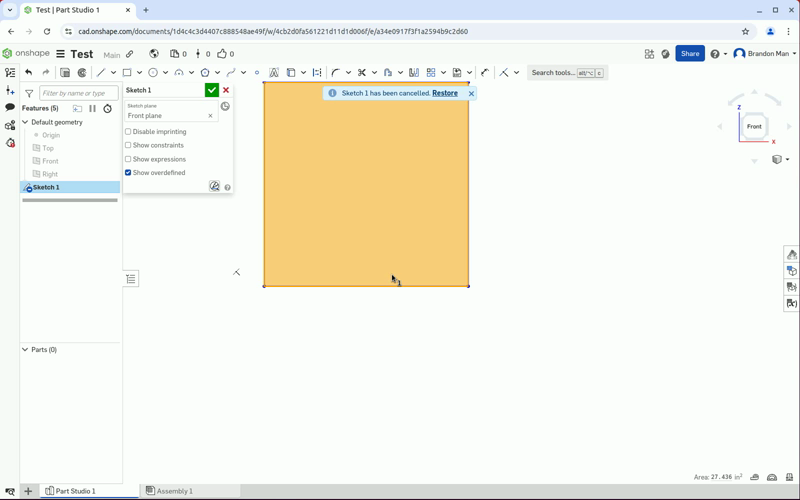
scroll(-6)
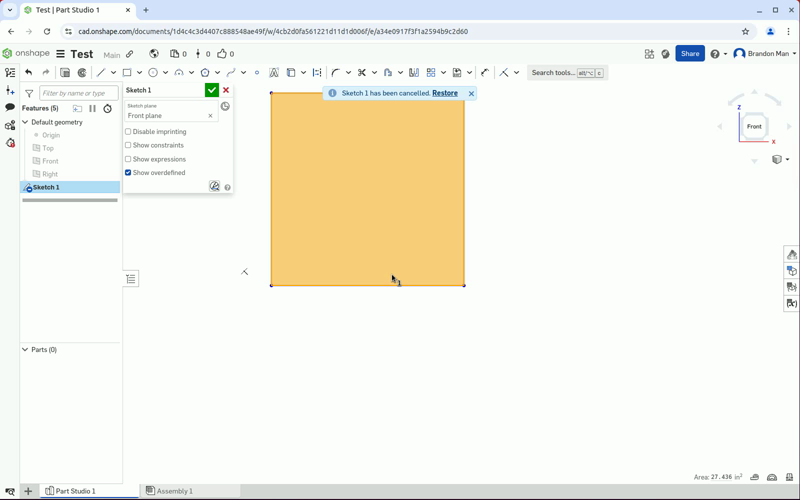
scroll(-6)
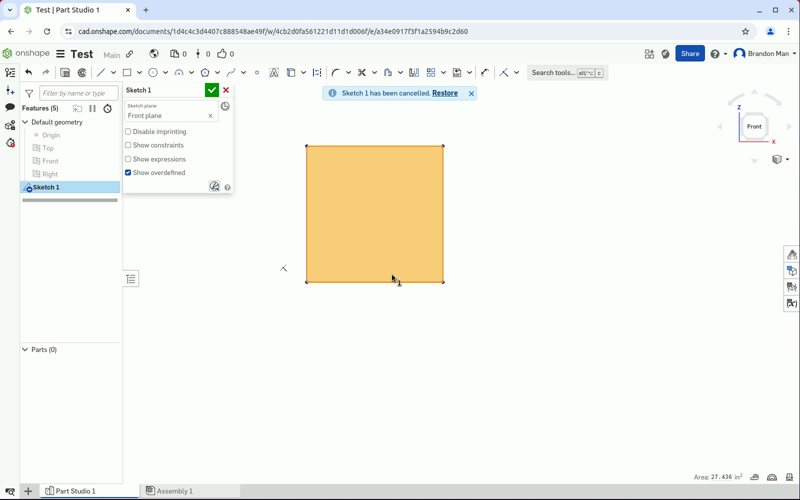
scroll(-6)
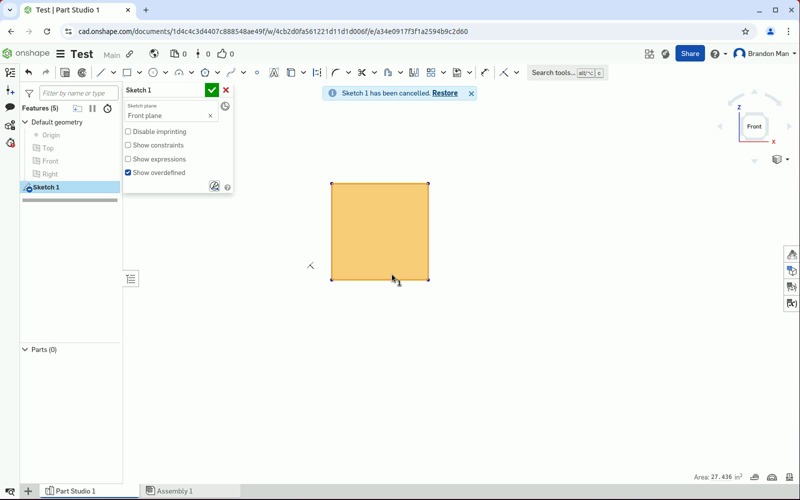
scroll(-6)
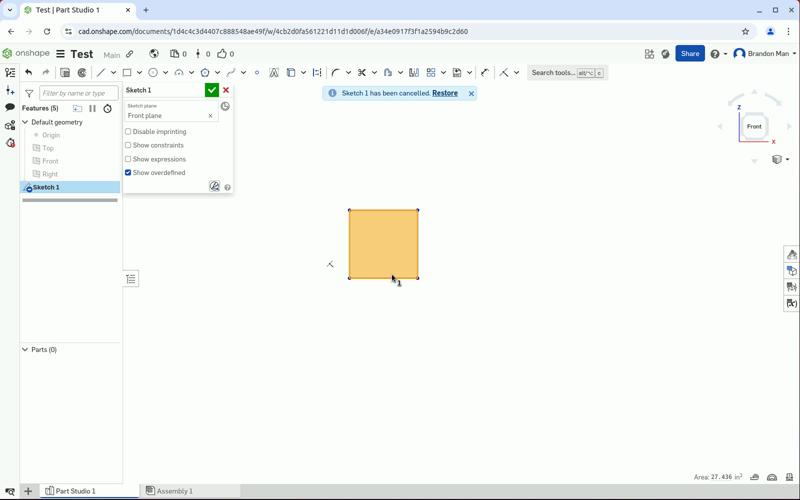
scroll(-6)
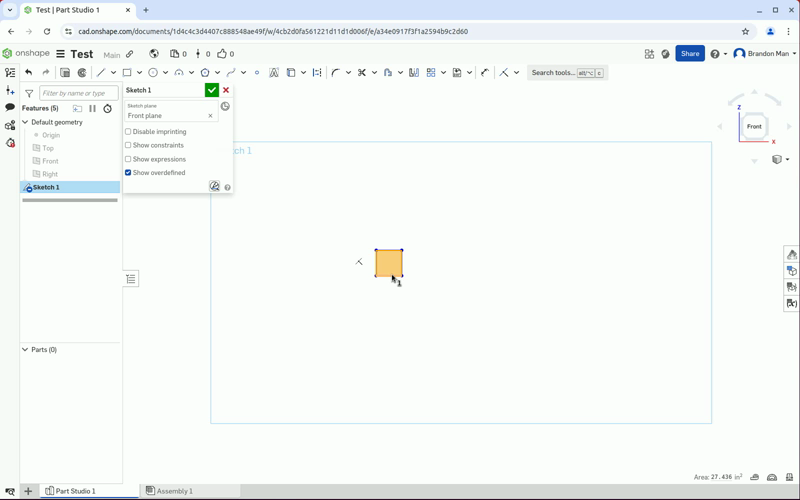
mouse_move(73, 352)
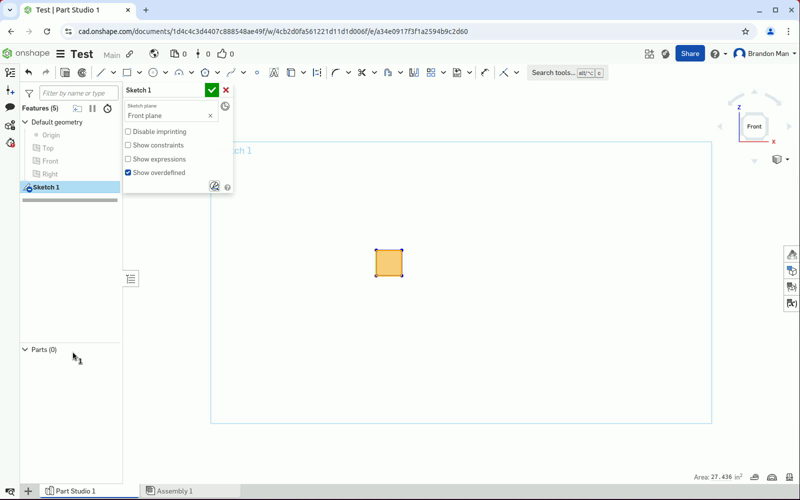
key(shift+y)
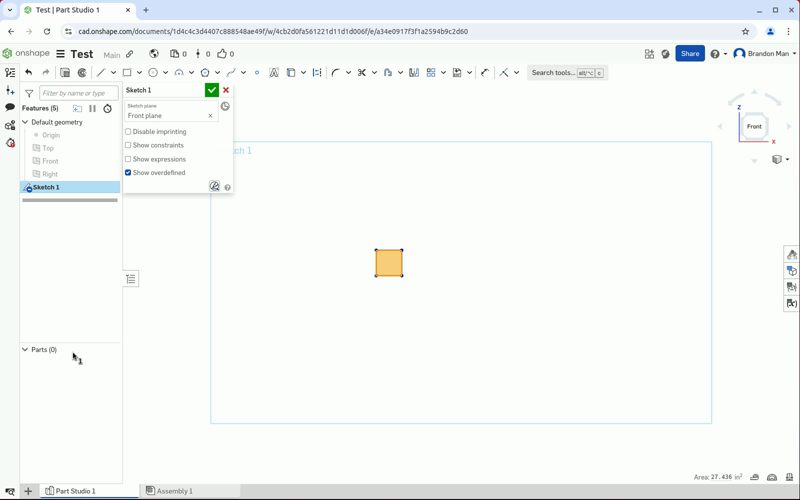
key(shift+e)
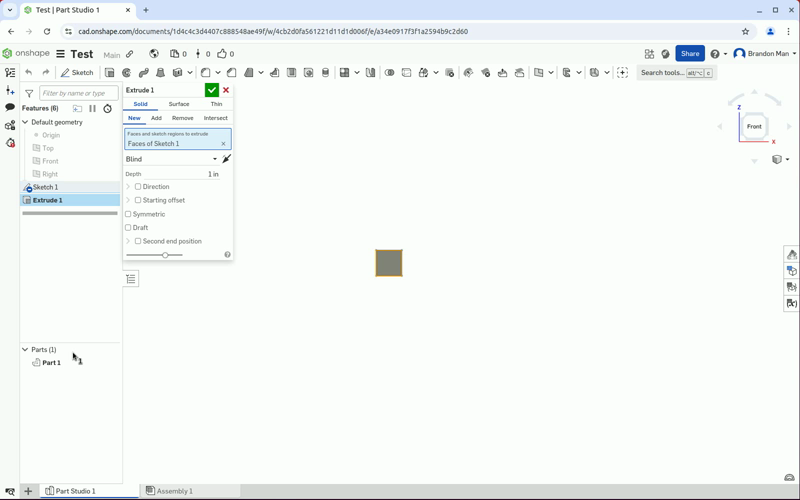
mouse_move(143, 106)
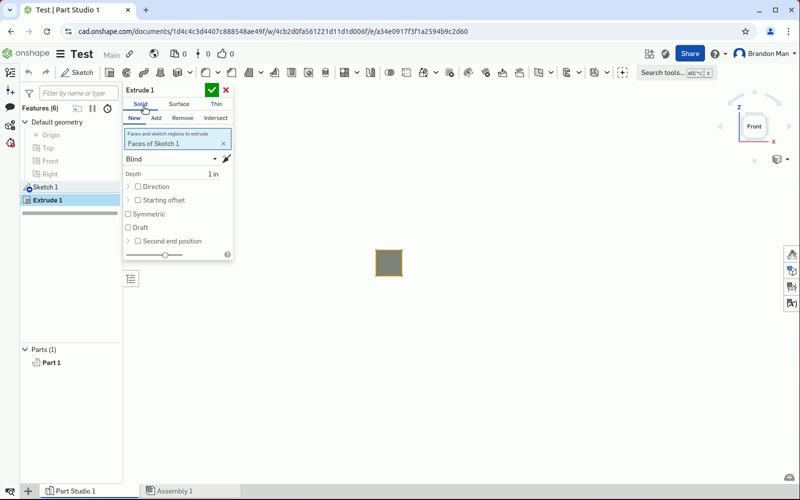
click(143, 106)
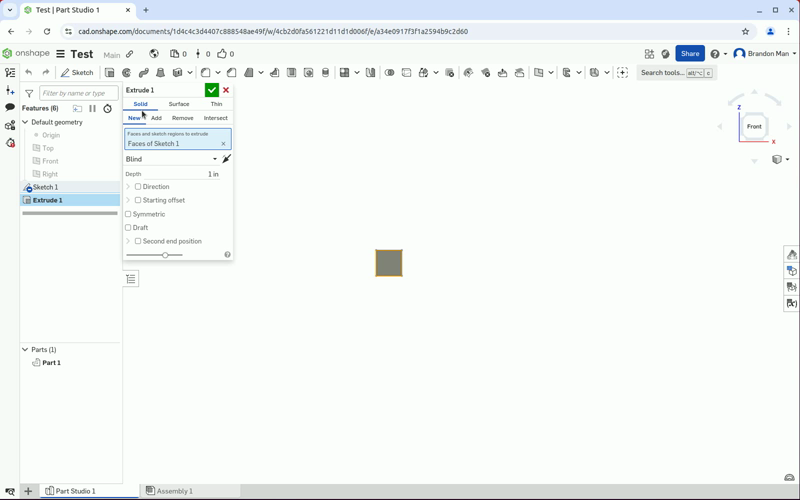
mouse_move(137, 120)
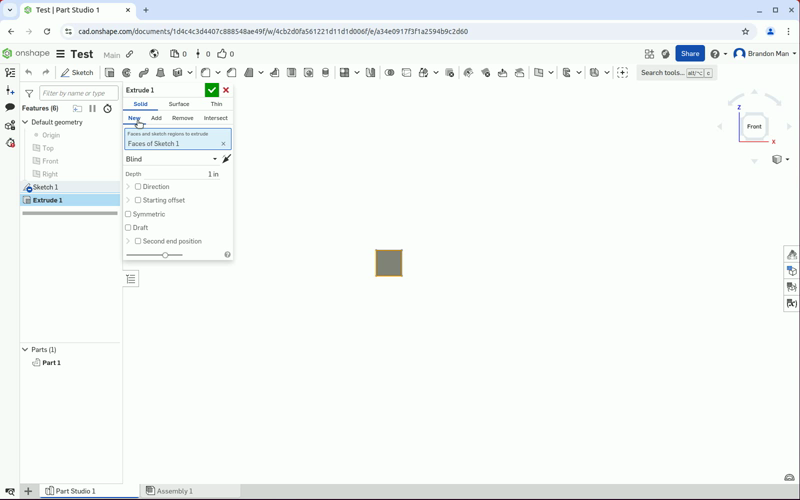
click(137, 120)
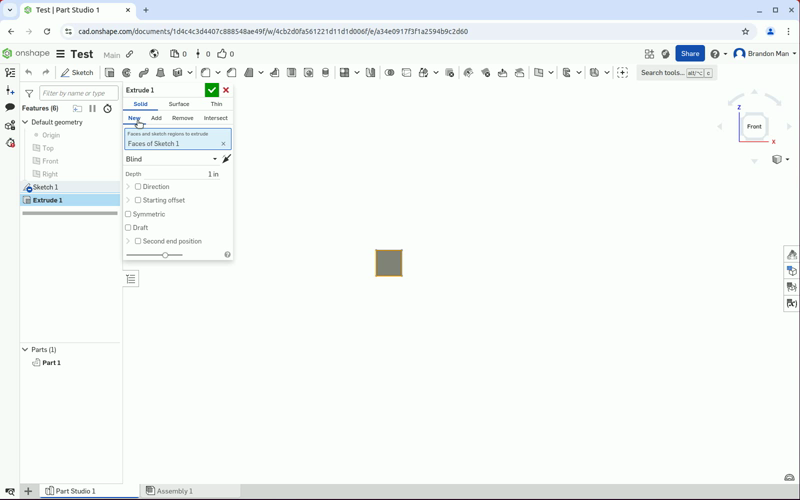
key(tab, 4)
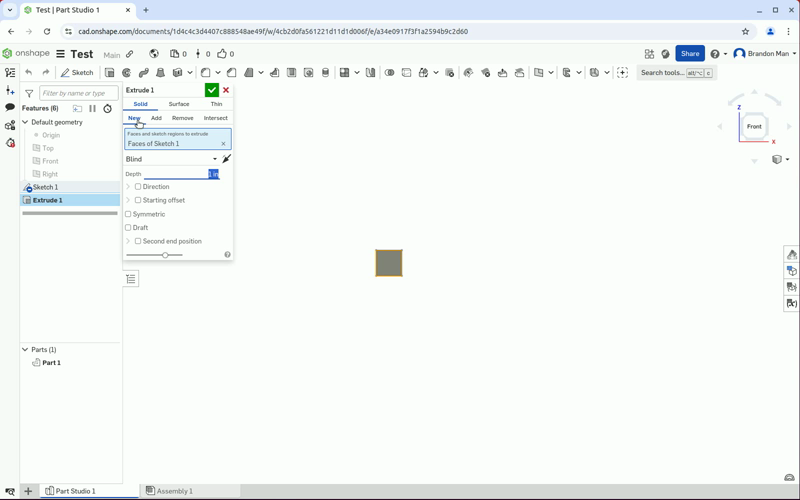
text(5.055)
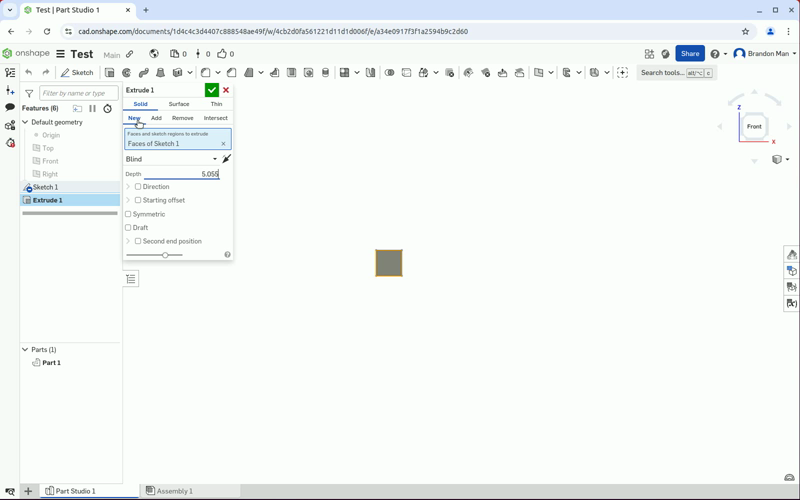
key(enter)
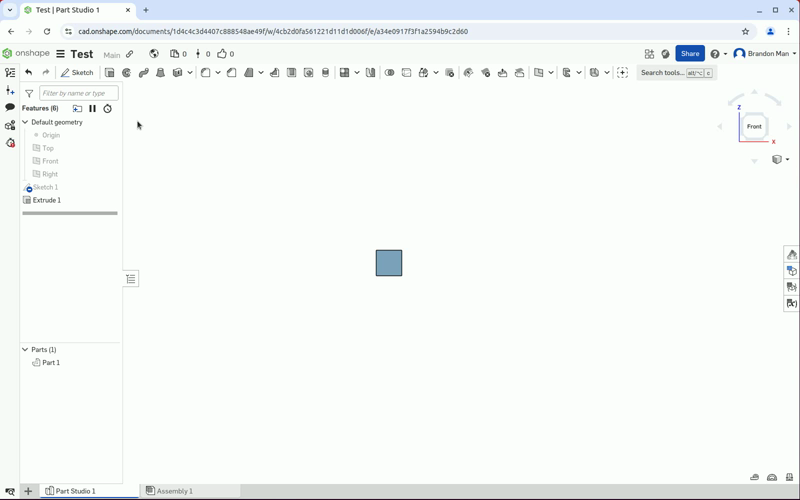
key(shift+h)
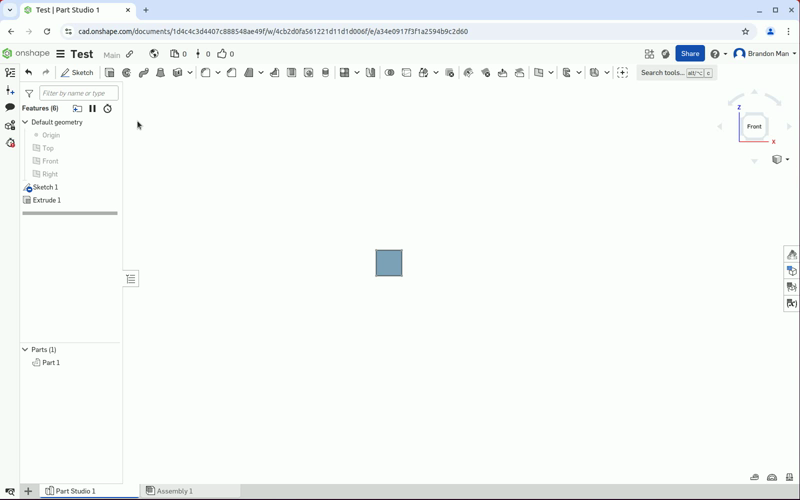
key(shift+h)
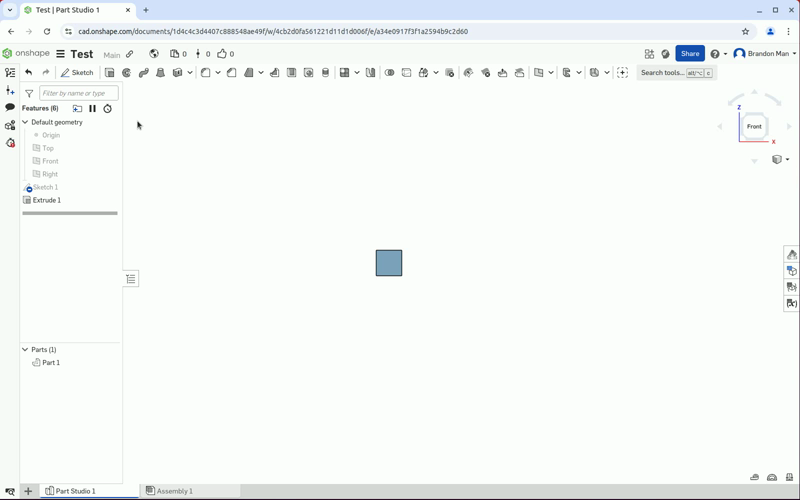
mouse_move(73, 189)
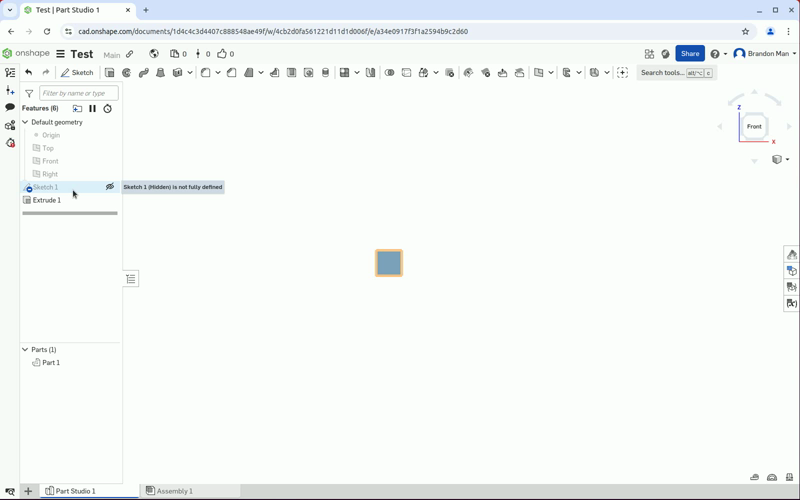
click(73, 189)
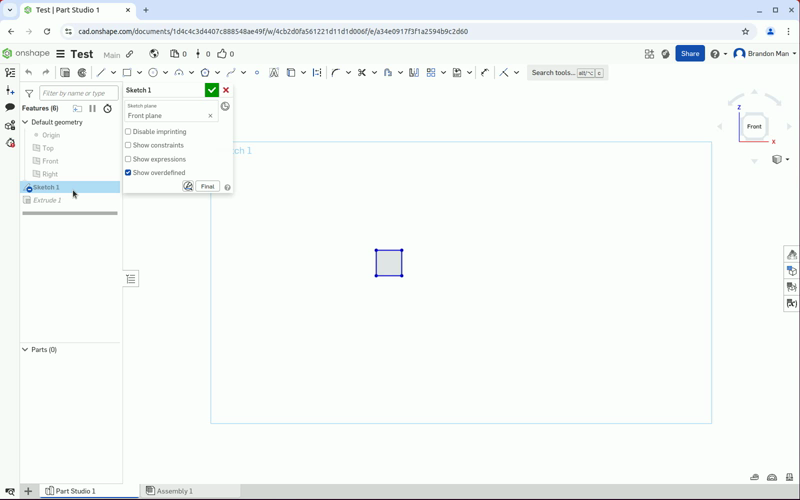
mouse_move(229, 92)
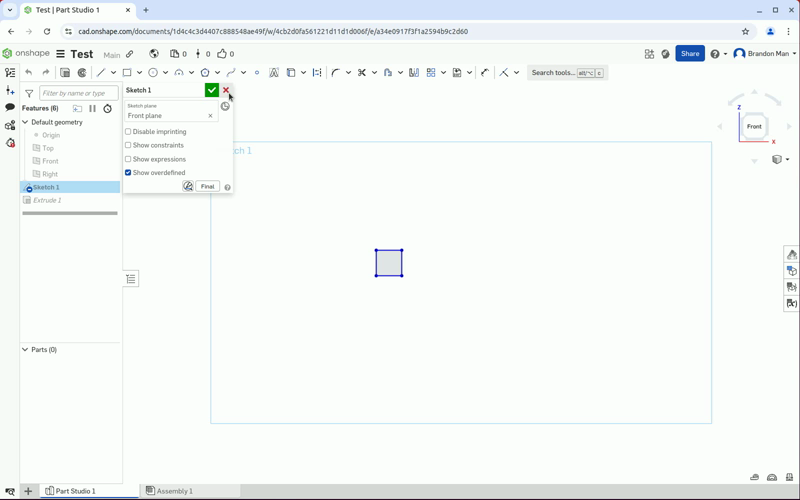
click(229, 92)
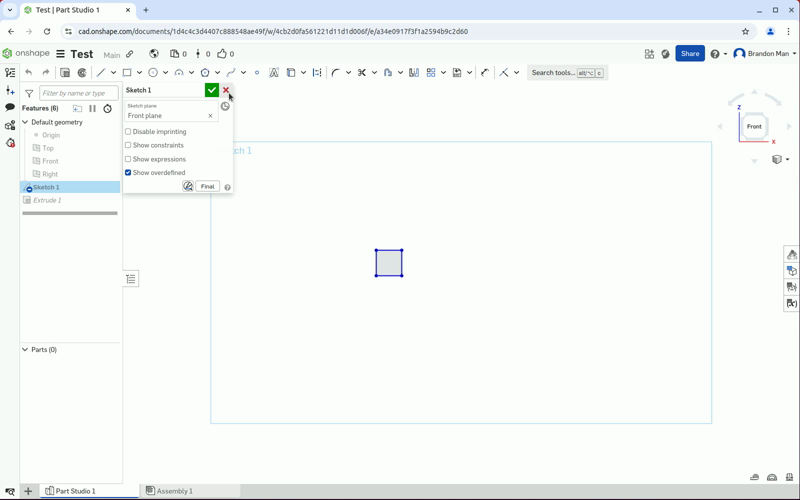
key(shift+s)
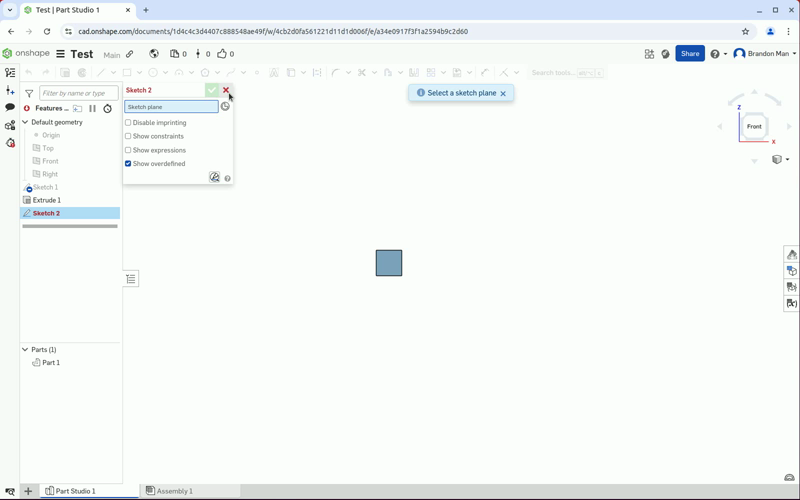
mouse_move(73, 163)
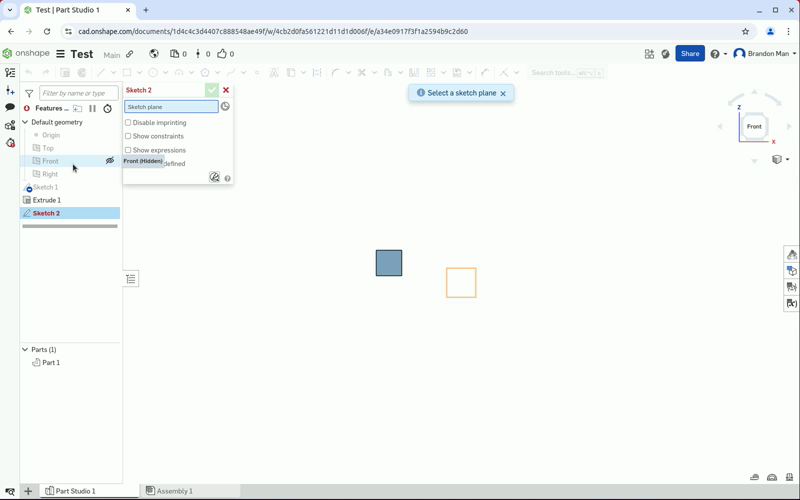
click(73, 163)
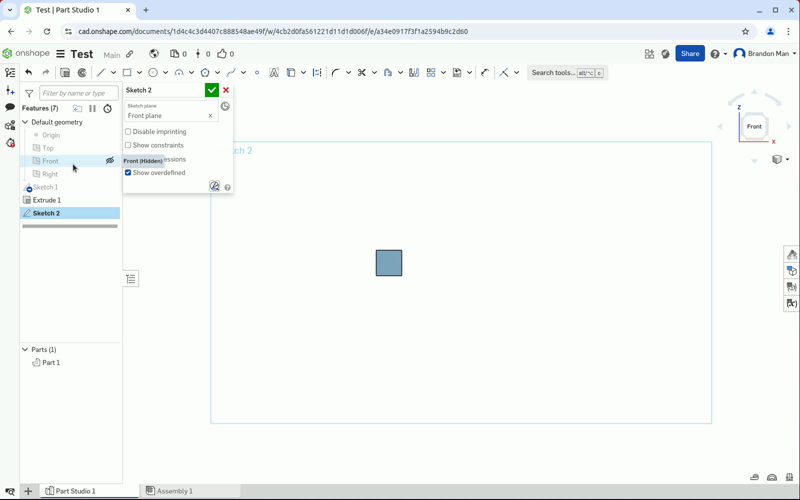
mouse_move(73, 352)
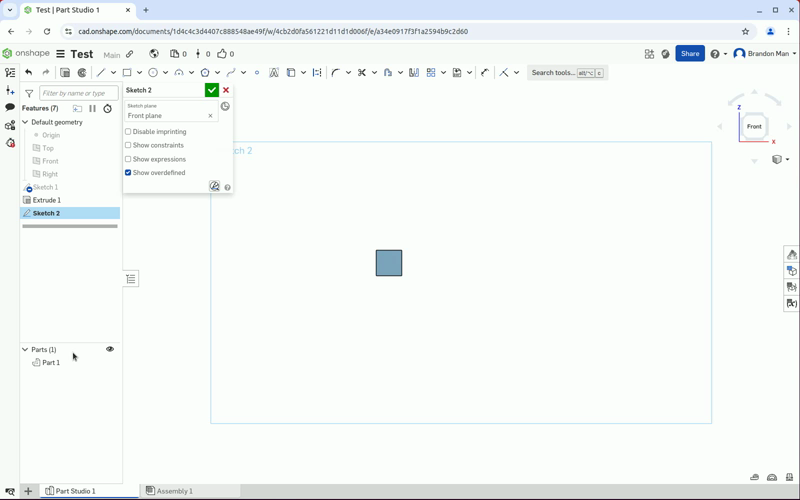
key(y)
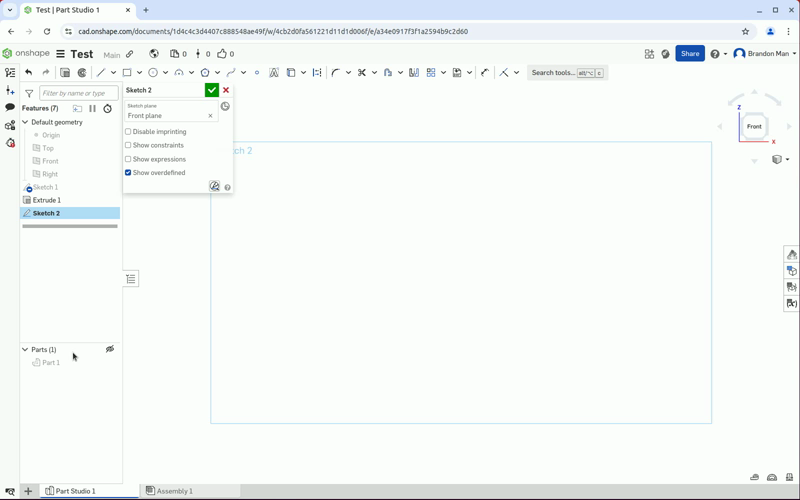
key(l)
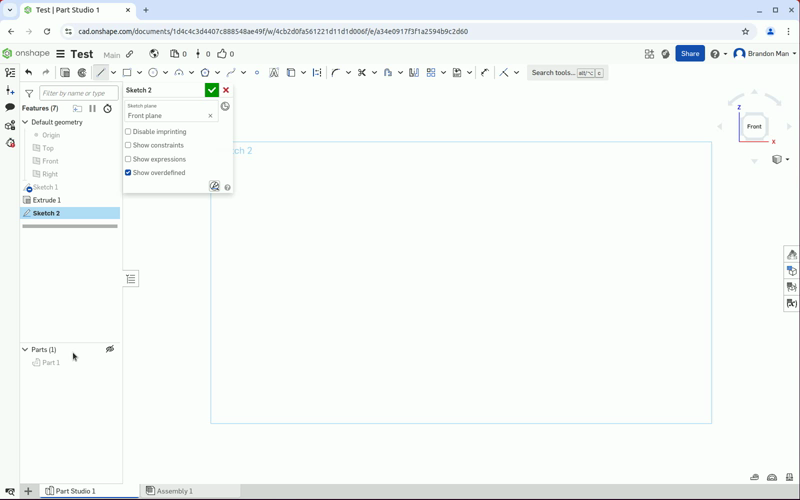
key_down(shift)
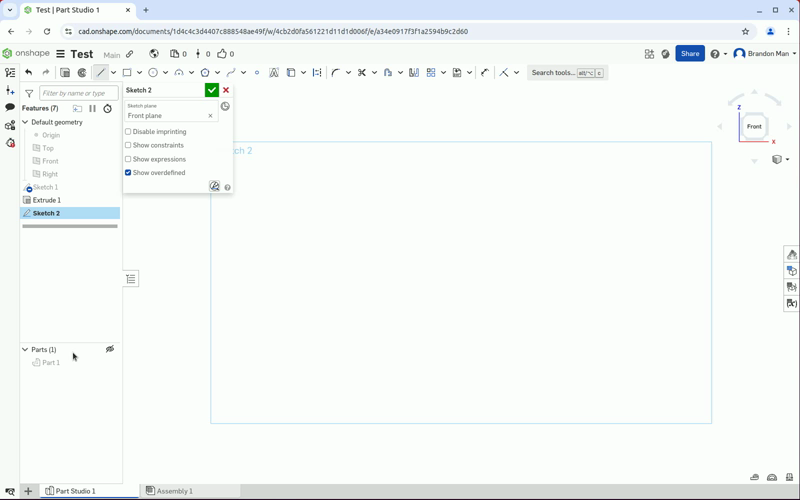
mouse_move(467, 303)
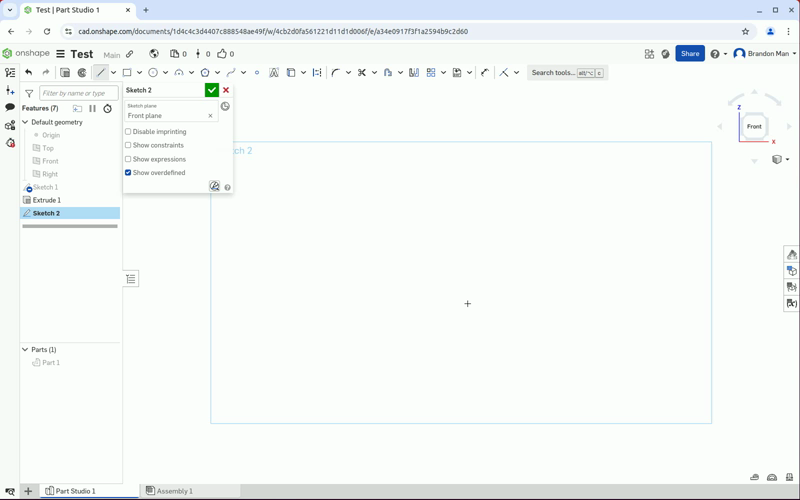
click(467, 303)
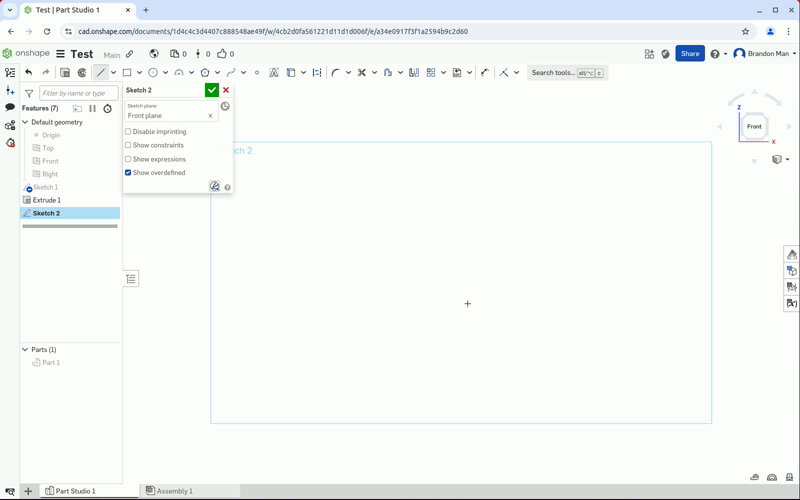
key_up(shift)
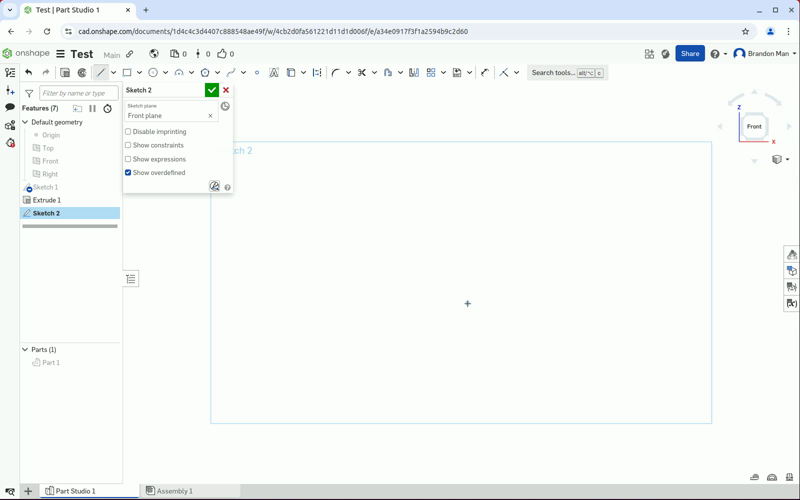
key_down(shift)
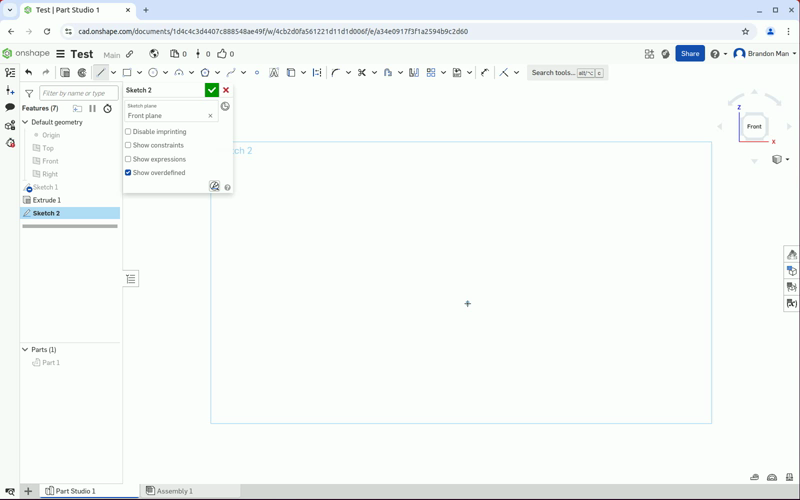
mouse_move(497, 303)
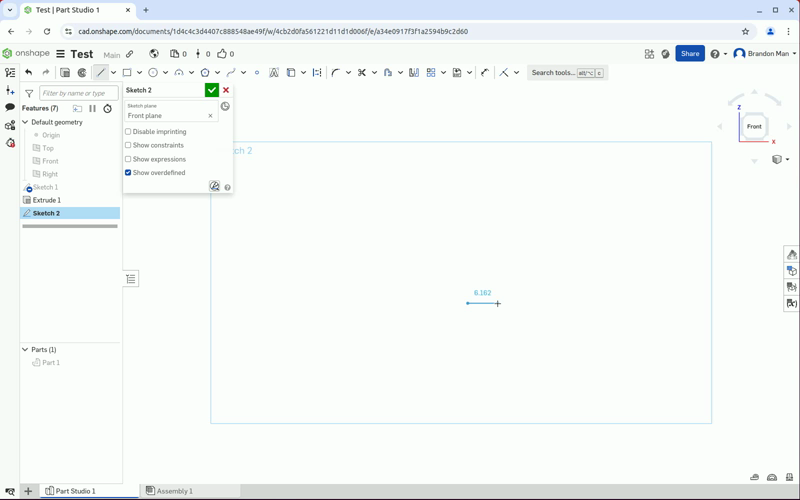
mouse_move(493, 303)
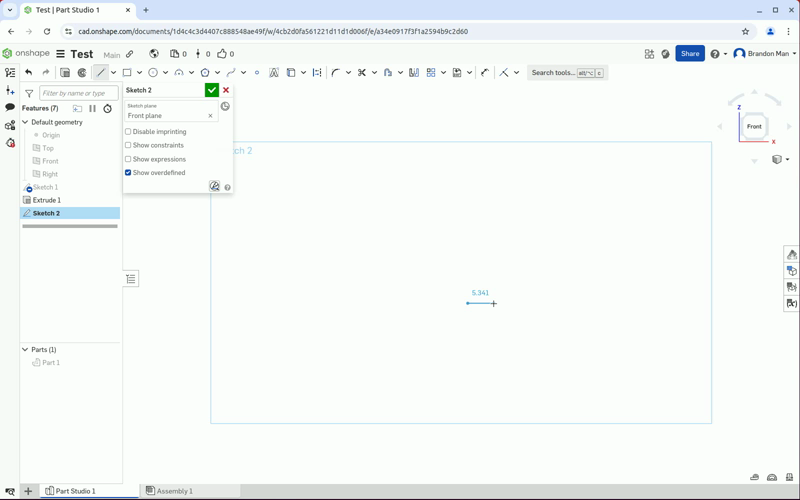
click(493, 303)
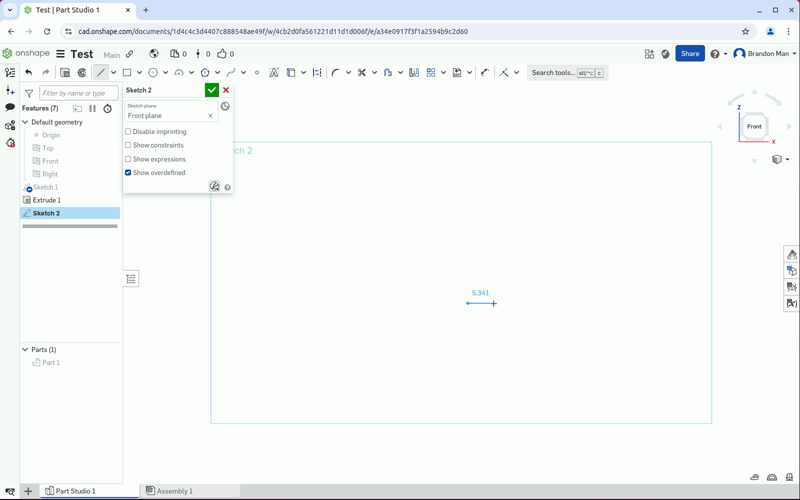
key_up(shift)
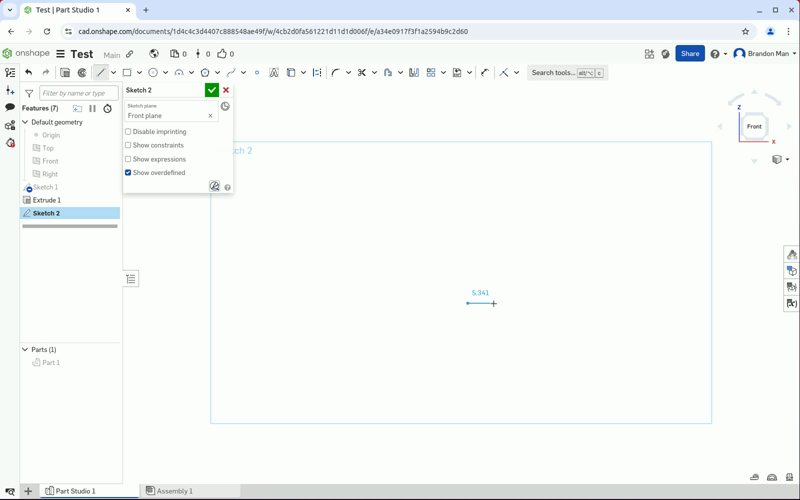
key_down(shift)
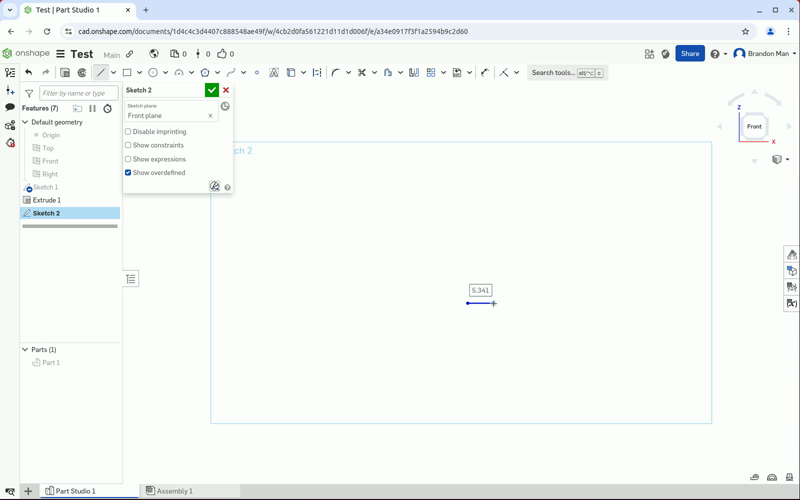
mouse_move(523, 303)
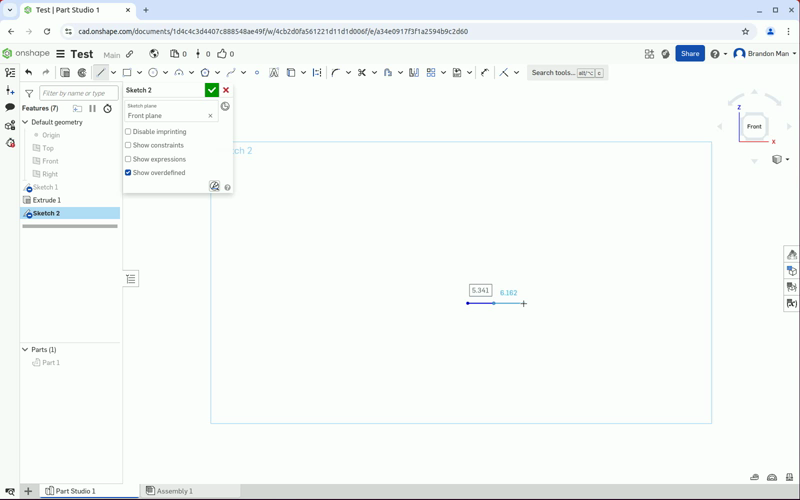
mouse_move(493, 277)
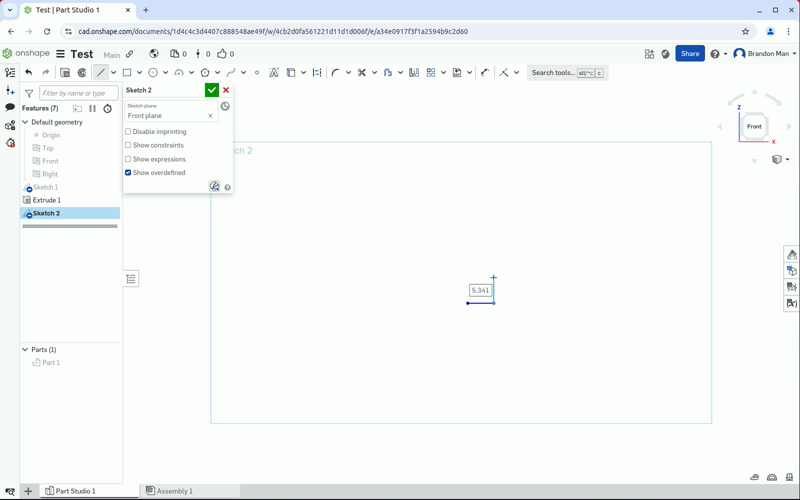
click(493, 277)
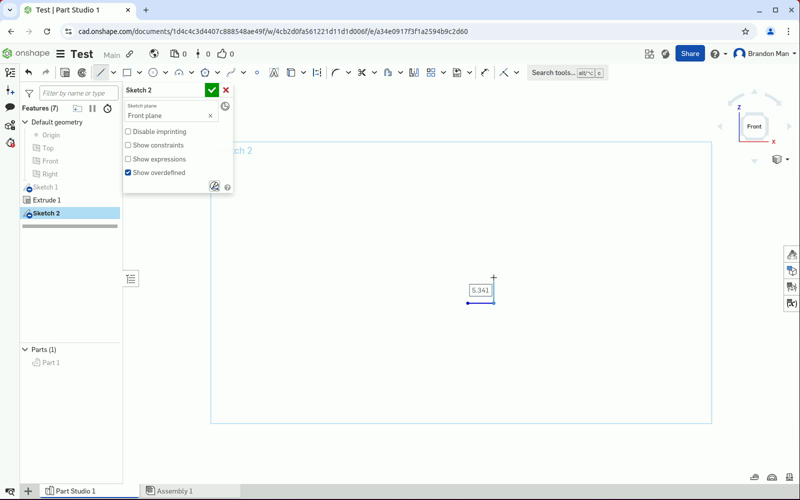
key_up(shift)
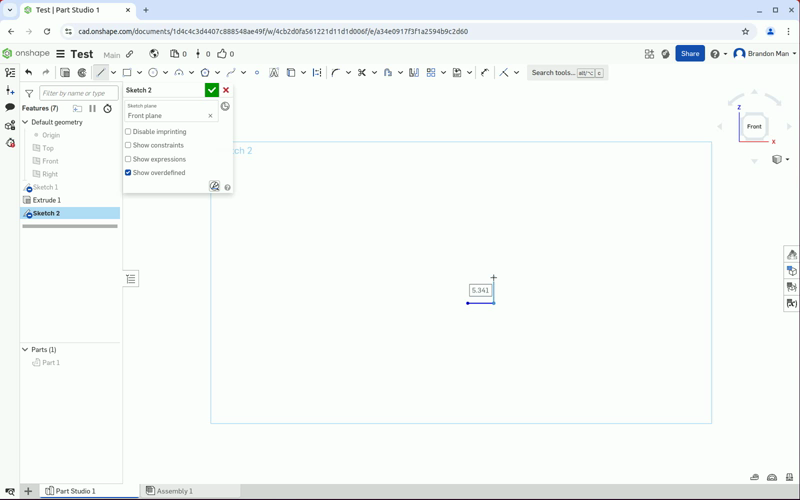
key_down(shift)
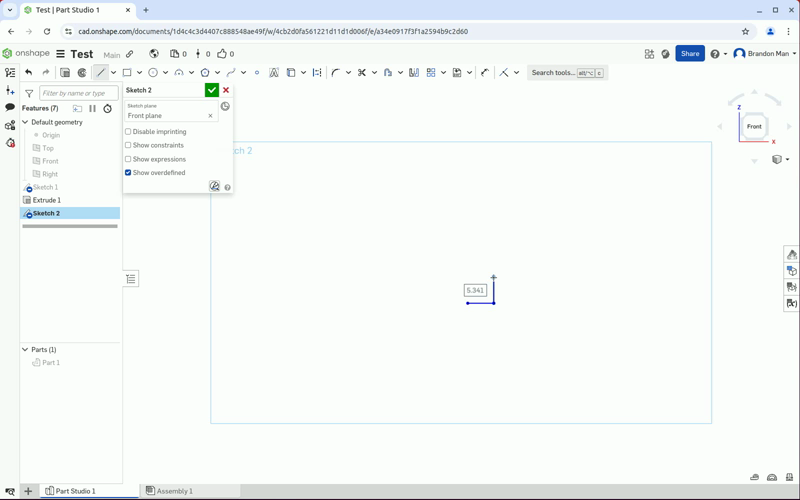
mouse_move(523, 277)
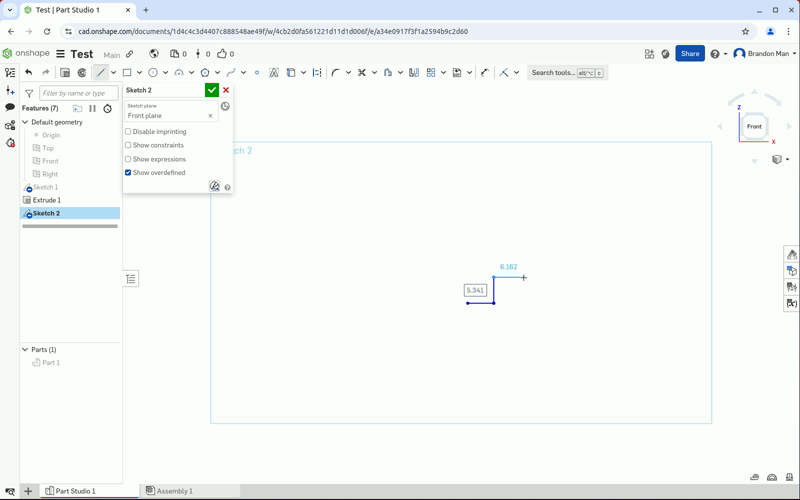
mouse_move(467, 277)
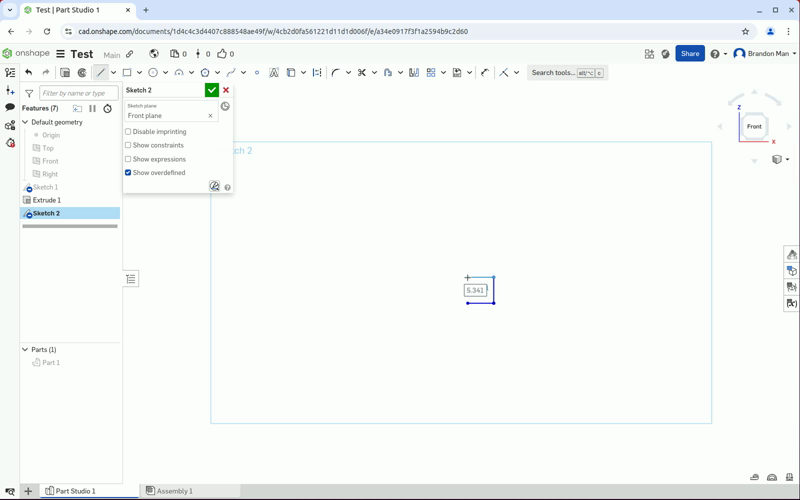
click(467, 277)
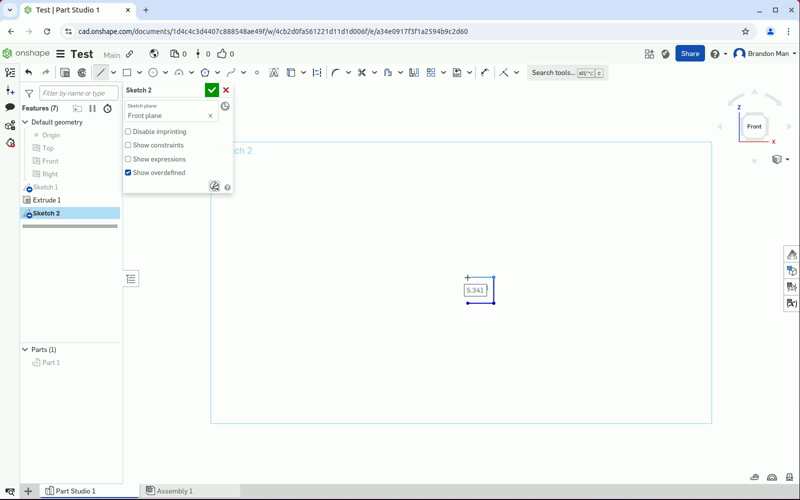
key_up(shift)
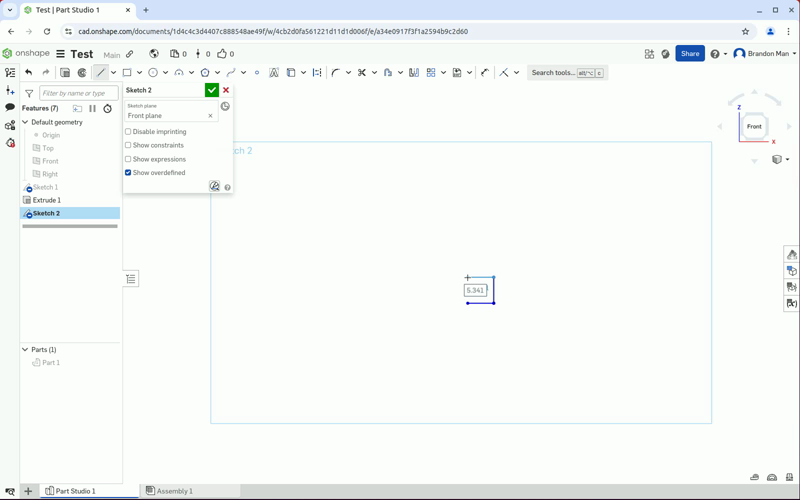
mouse_move(497, 277)
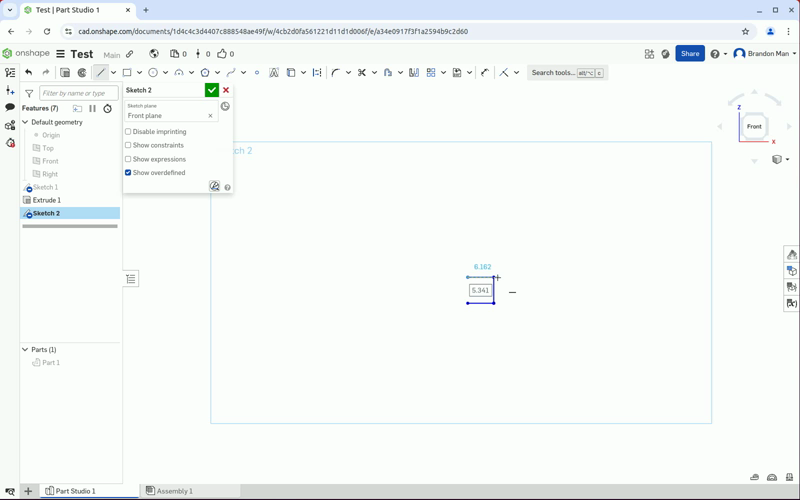
key_down(shift)
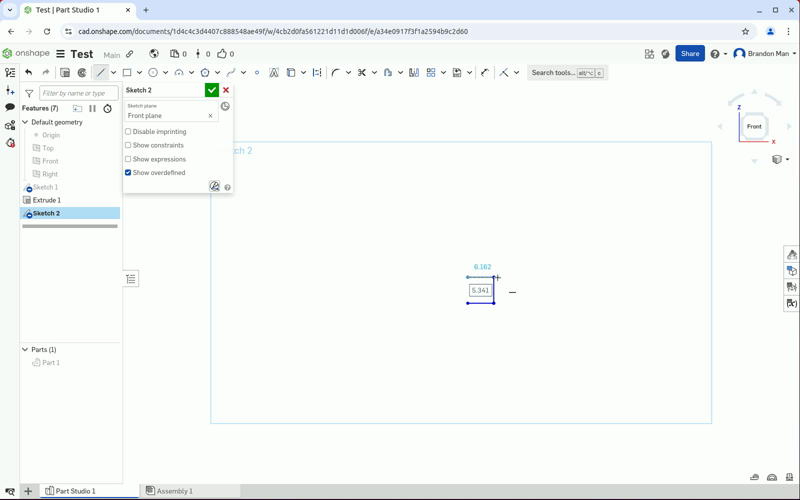
mouse_move(467, 303)
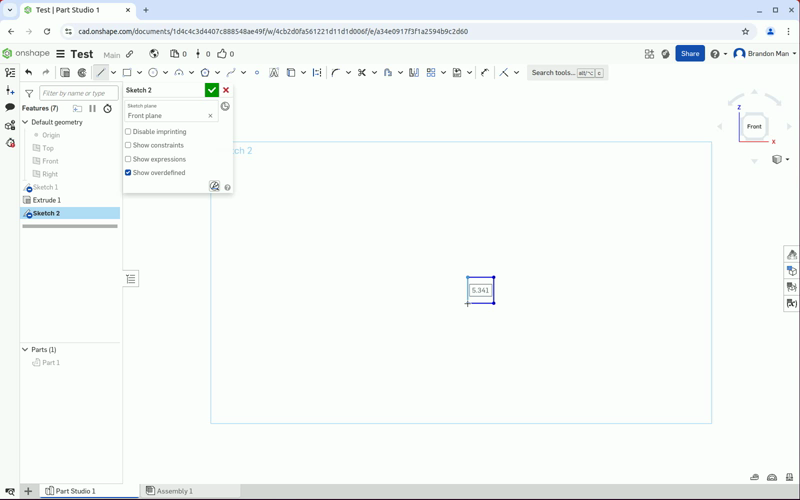
key_up(shift)
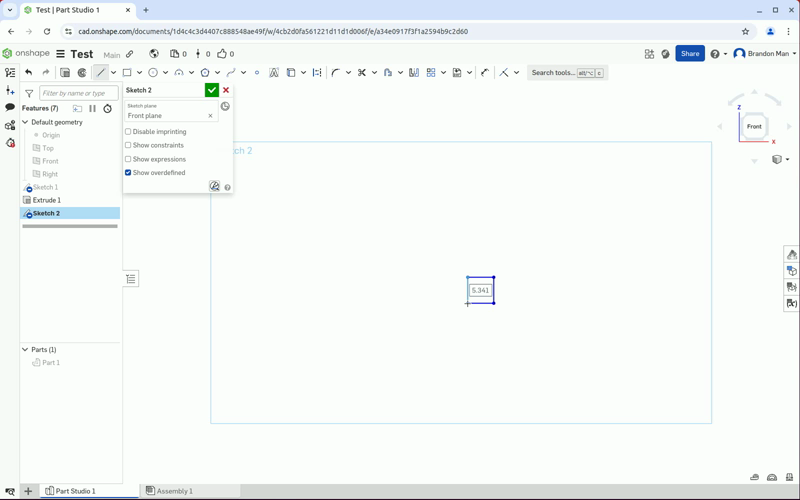
click(467, 303)
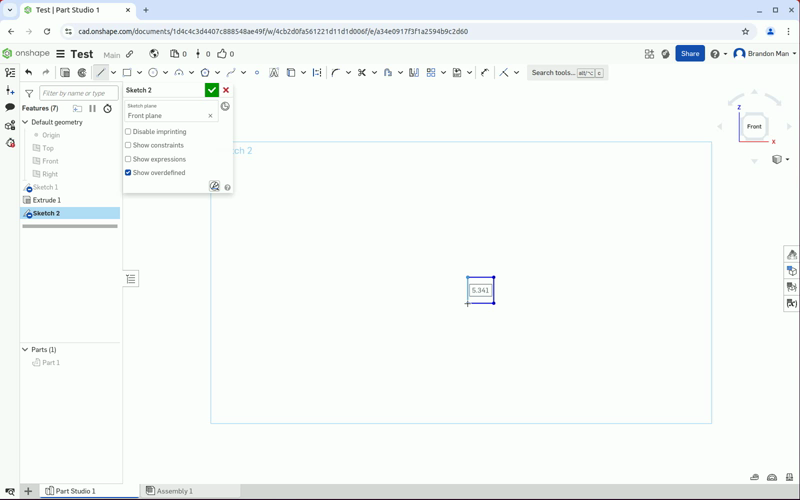
key(esc)
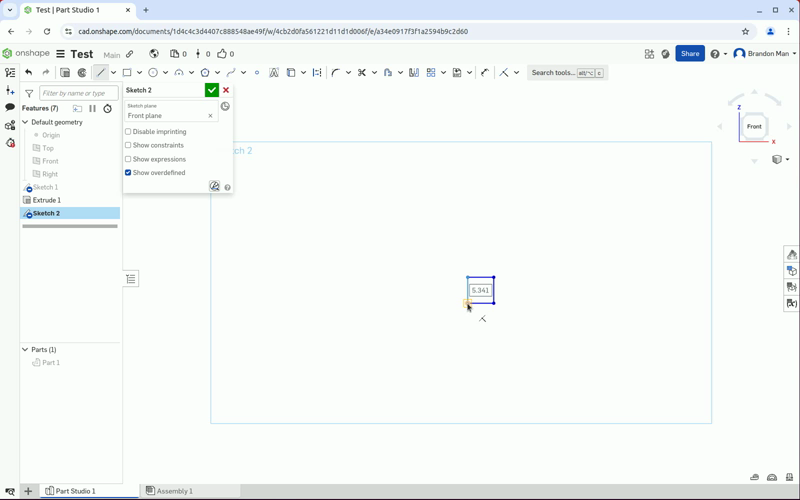
mouse_move(482, 296)
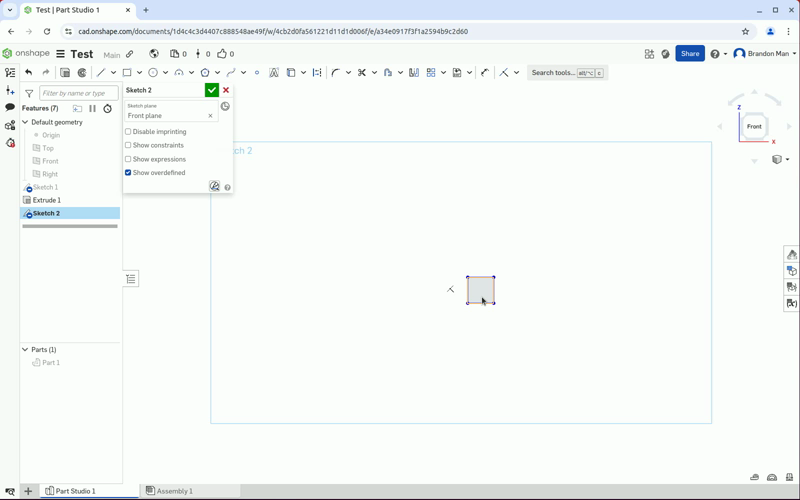
scroll(6)
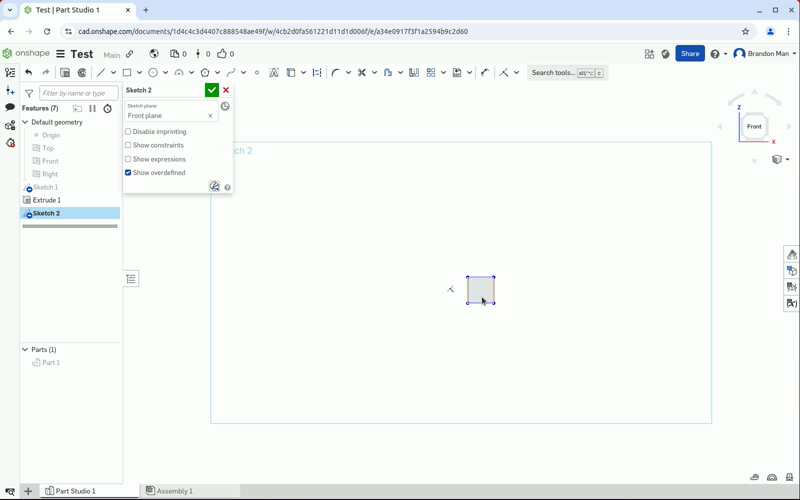
scroll(6)
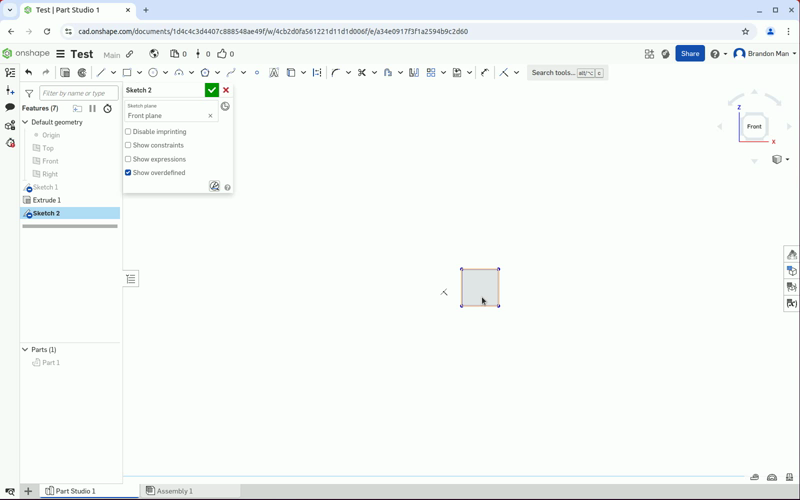
scroll(6)
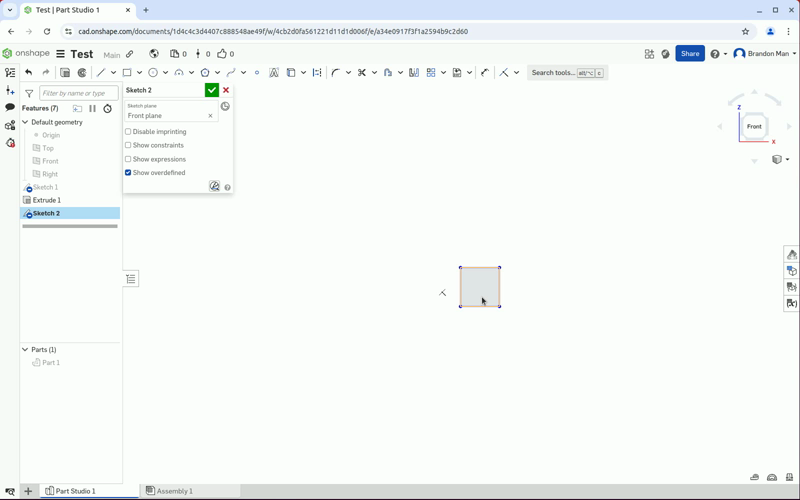
scroll(6)
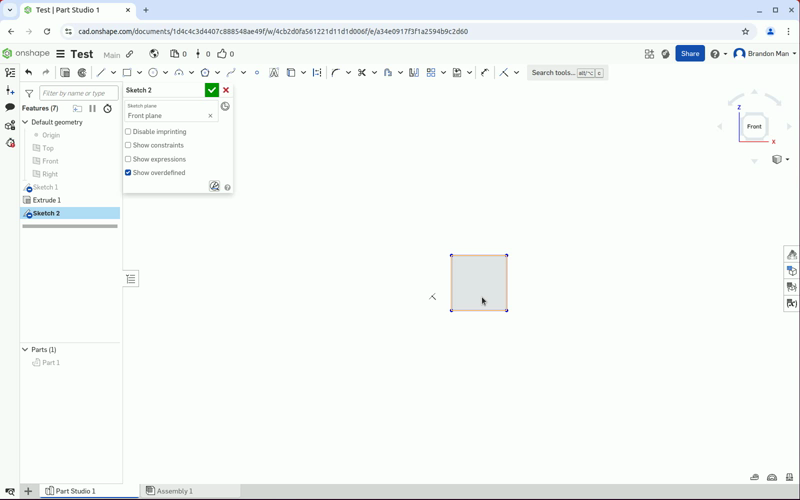
scroll(6)
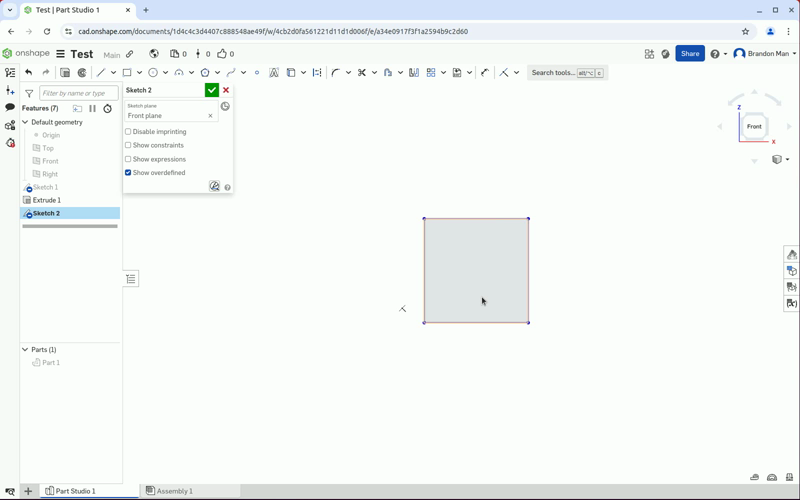
scroll(6)
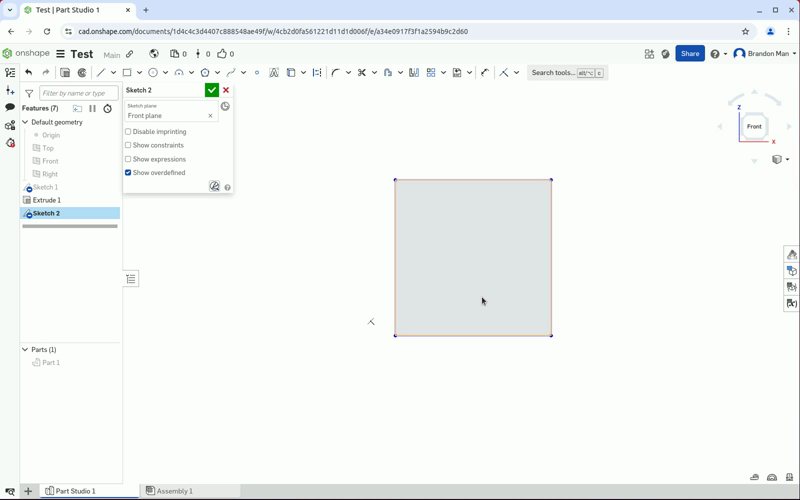
scroll(6)
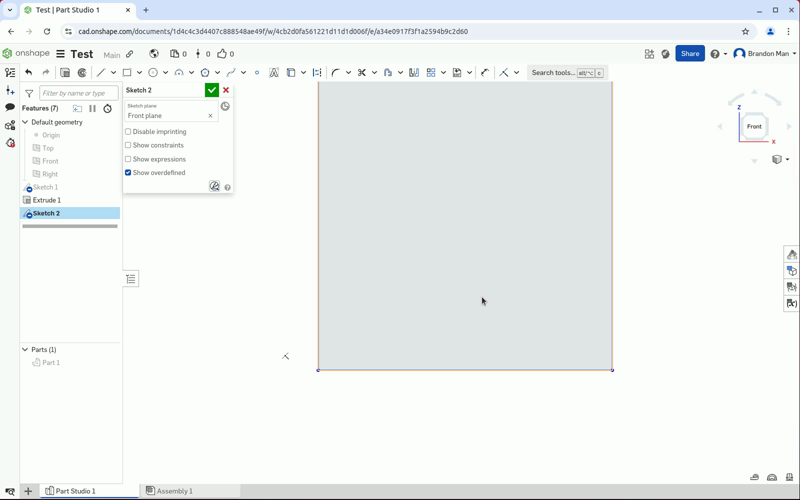
click(482, 296)
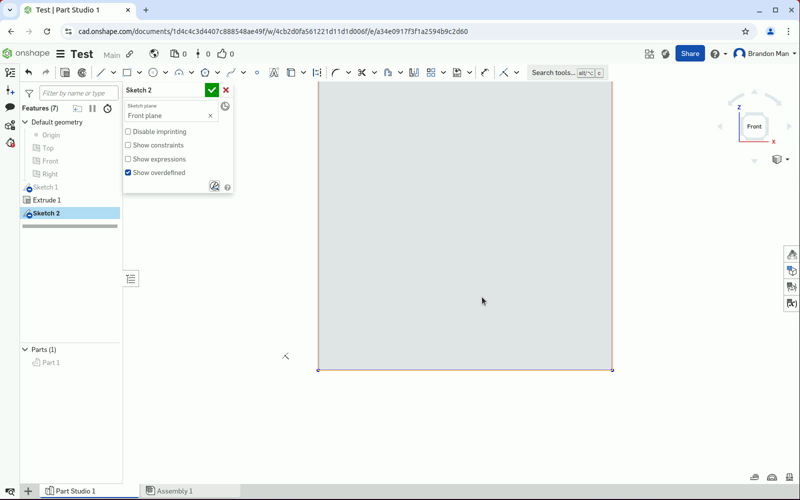
scroll(-6)
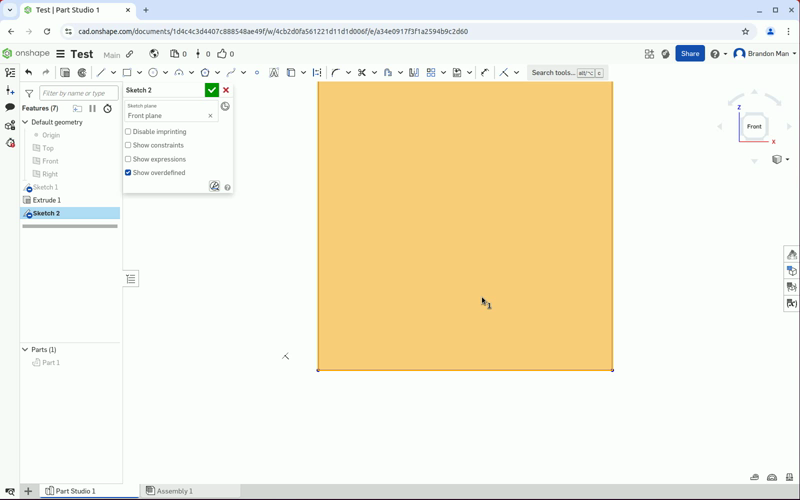
scroll(-6)
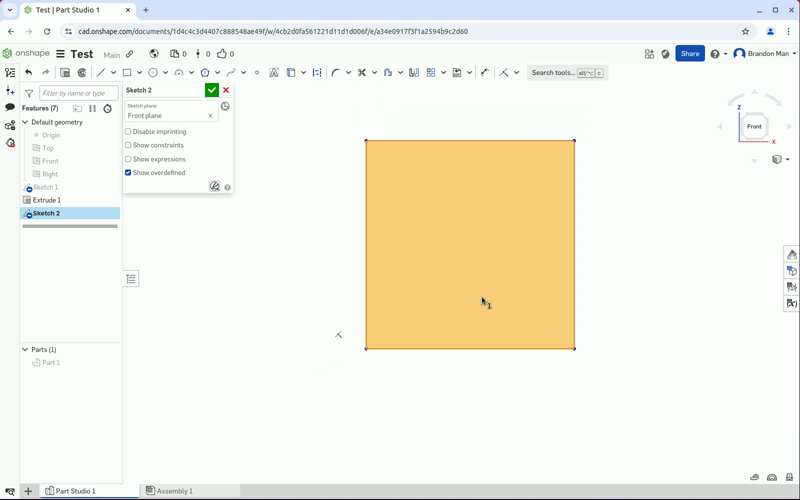
scroll(-6)
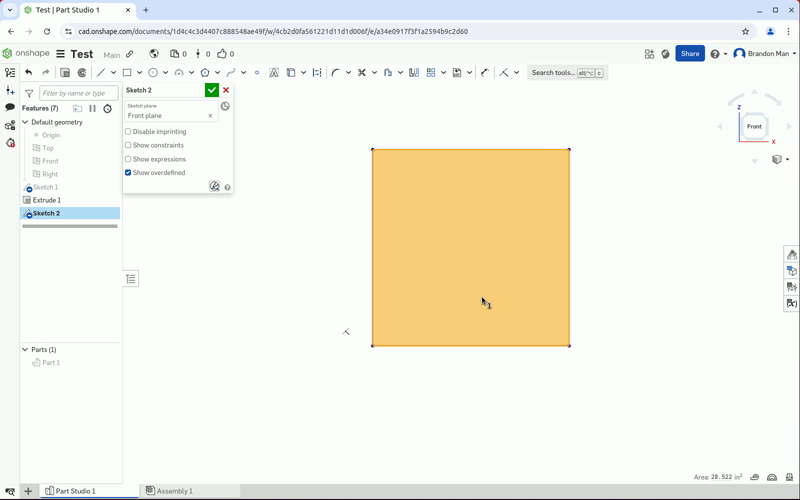
scroll(-6)
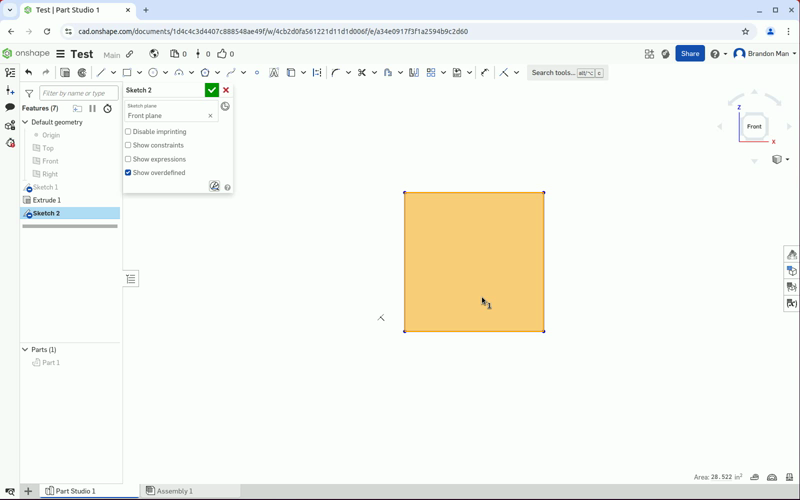
scroll(-6)
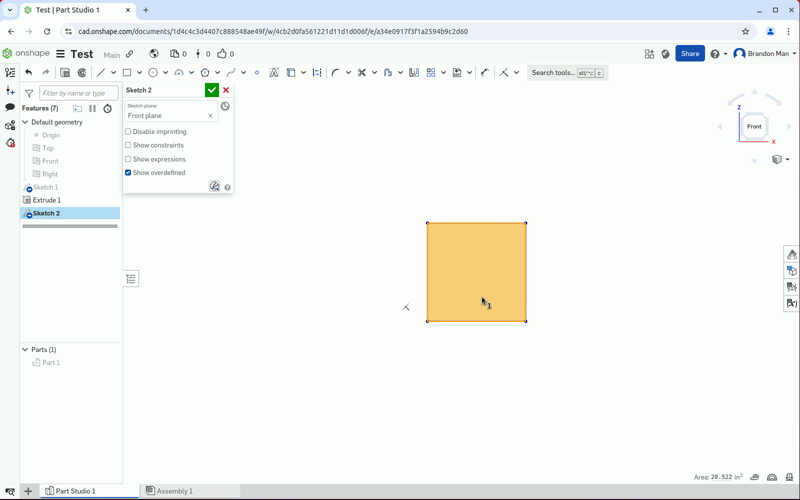
scroll(-6)
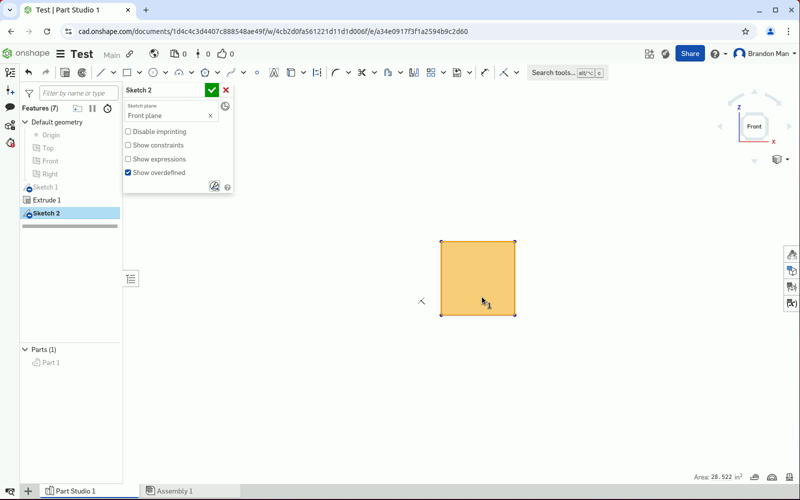
scroll(-6)
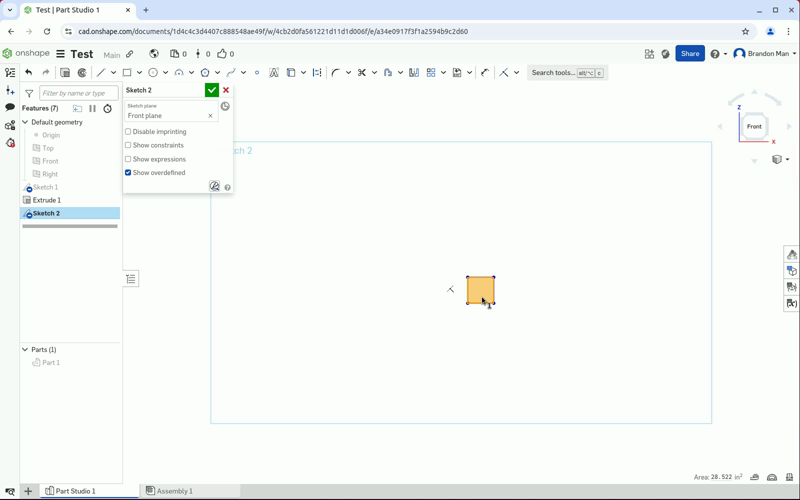
mouse_move(73, 352)
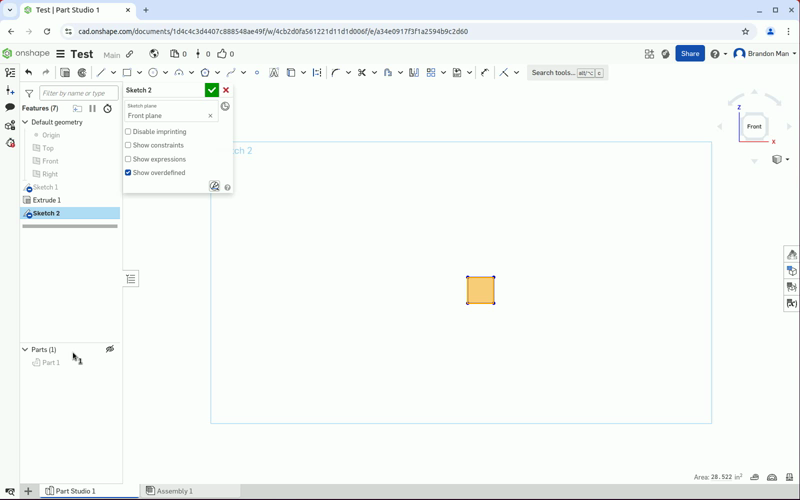
key(shift+y)
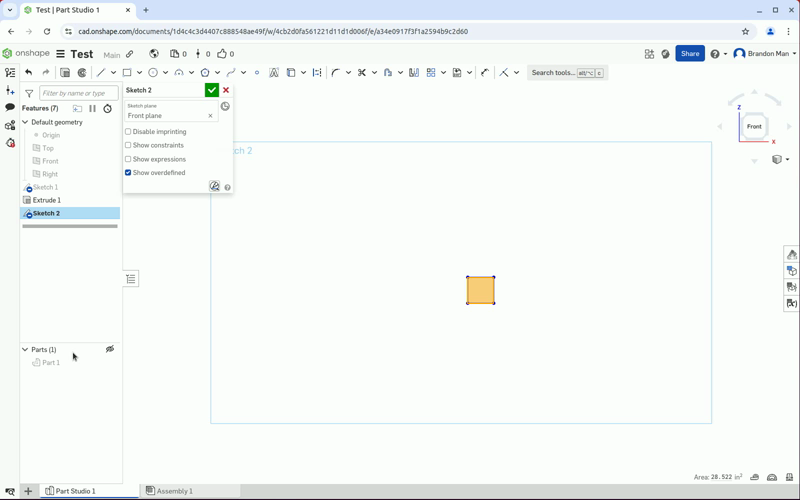
key(shift+e)
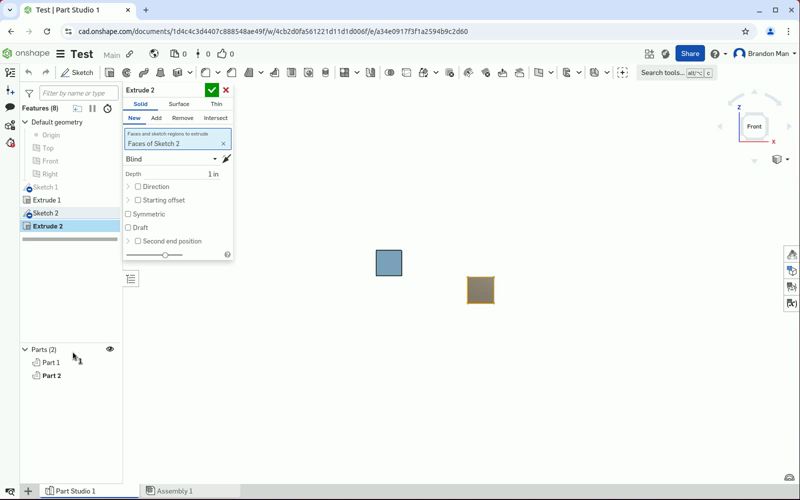
mouse_move(143, 106)
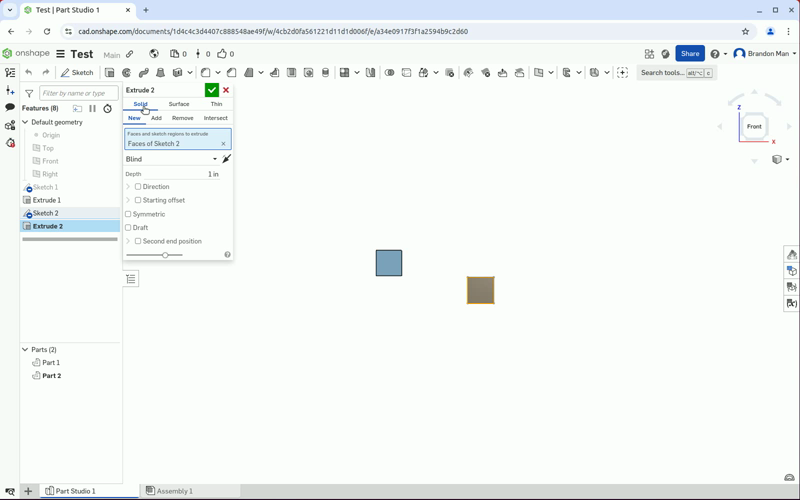
click(143, 106)
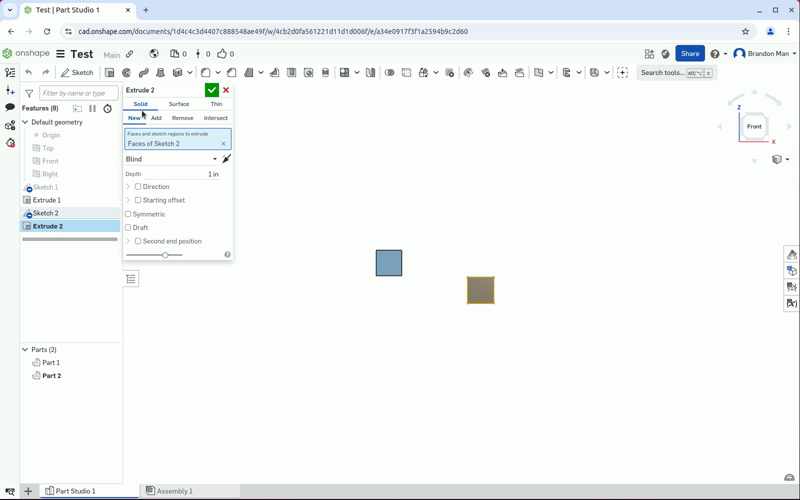
mouse_move(137, 120)
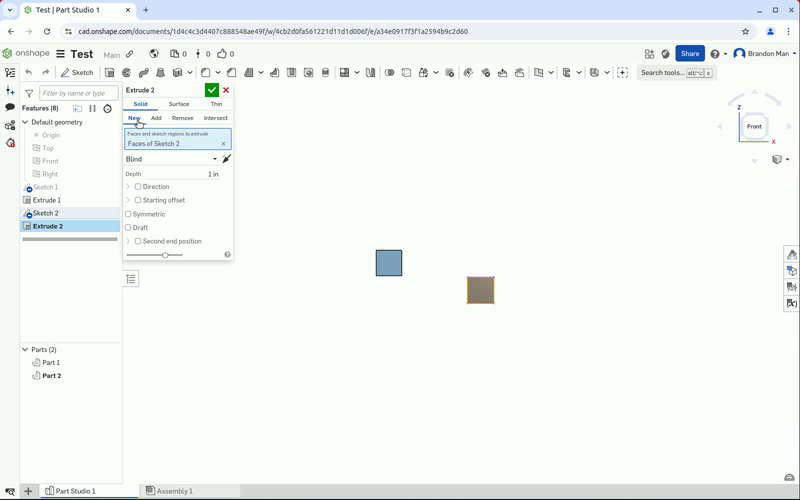
click(137, 120)
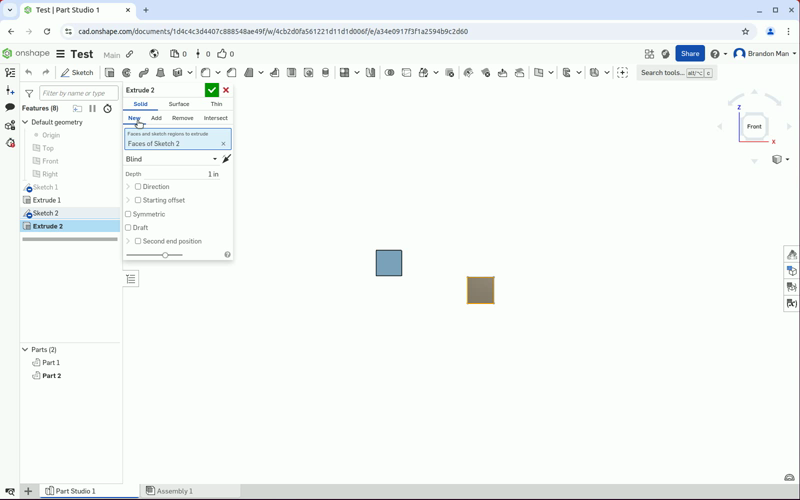
key(tab, 4)
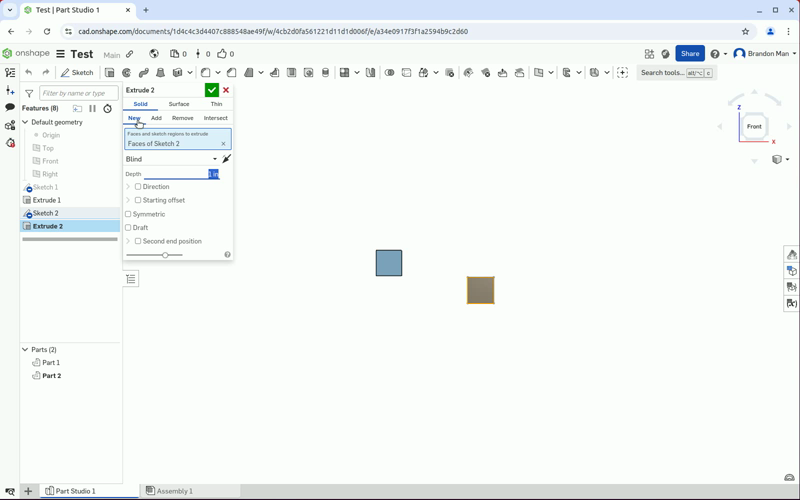
text(5.055)
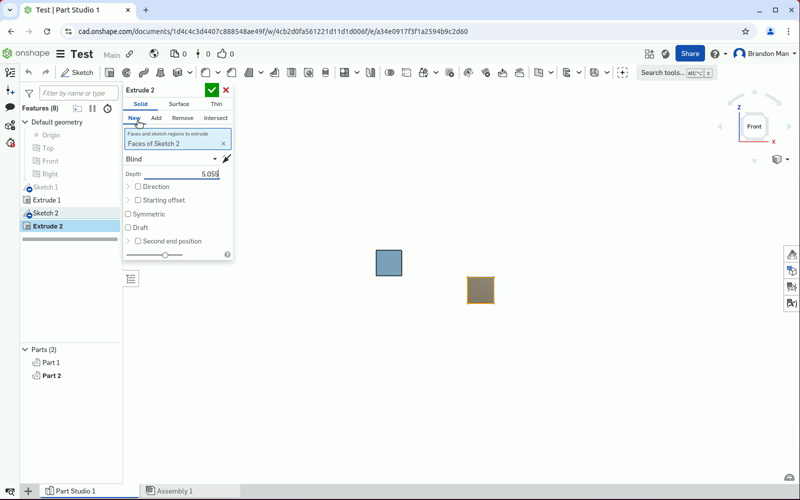
key(enter)
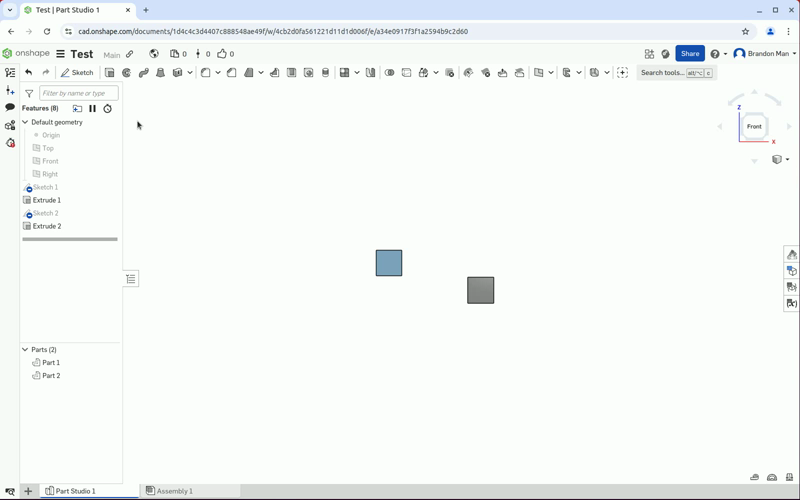
key(shift+h)
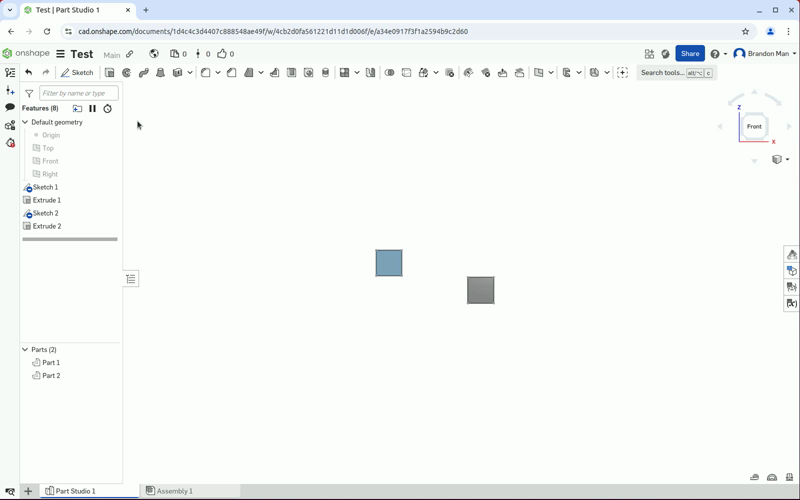
key(shift+h)
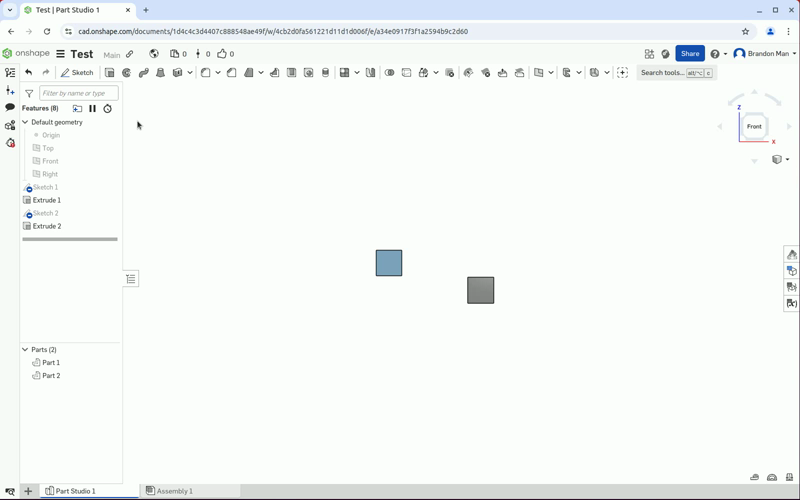
mouse_move(73, 189)
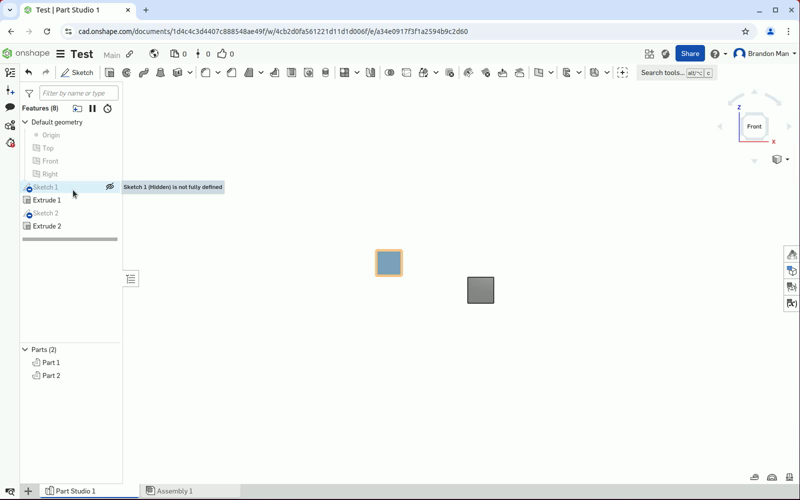
click(73, 189)
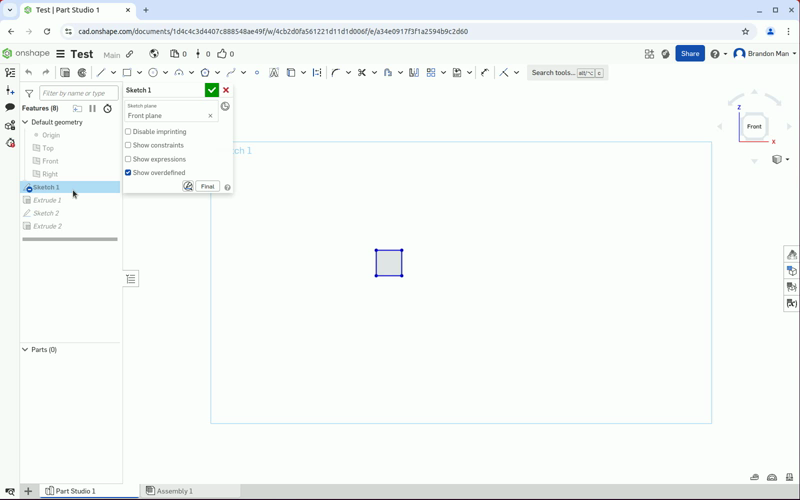
mouse_move(229, 92)
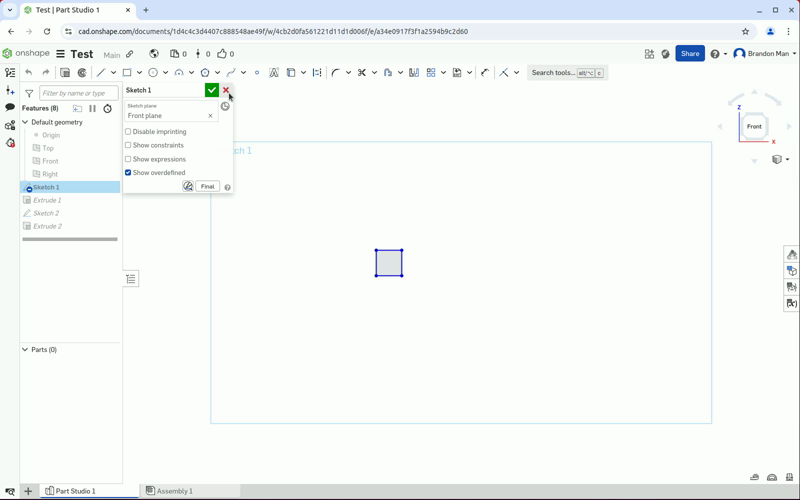
click(229, 92)
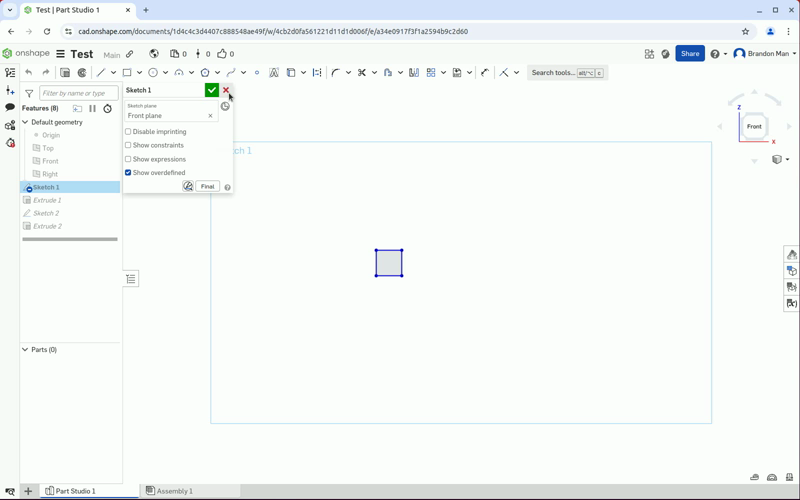
key(shift+s)
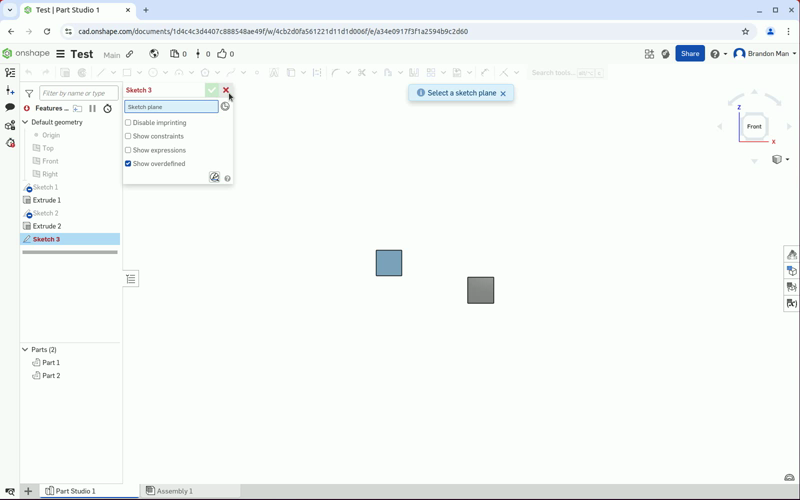
mouse_move(73, 163)
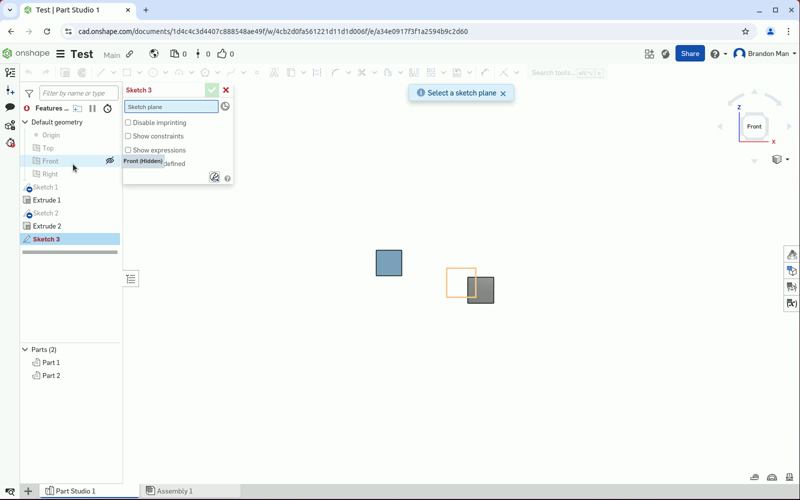
click(73, 163)
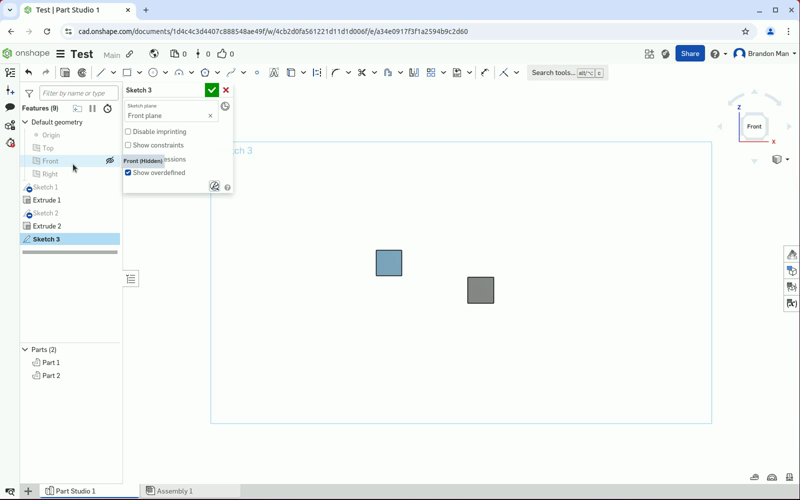
mouse_move(73, 352)
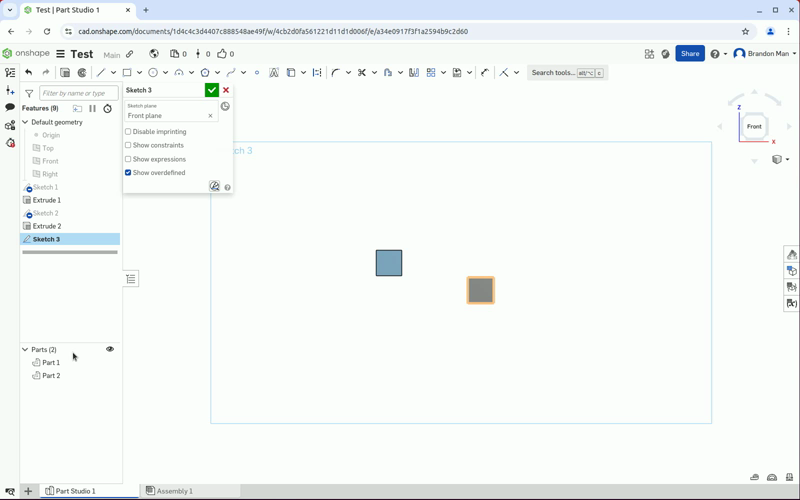
key(y)
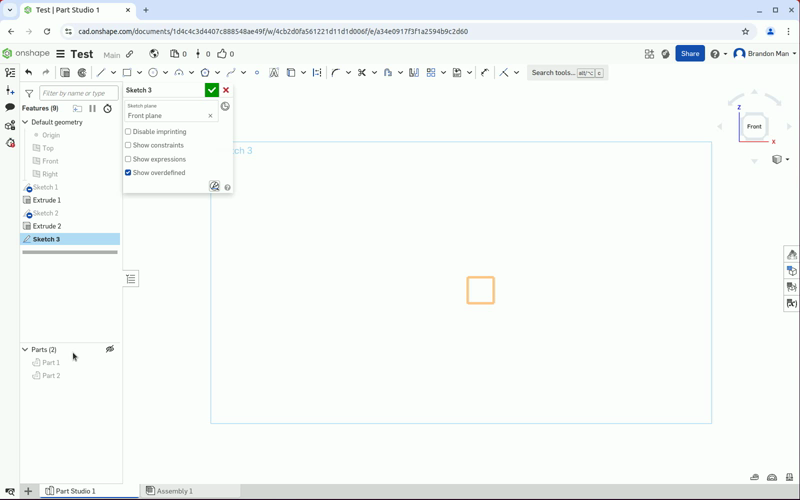
key(l)
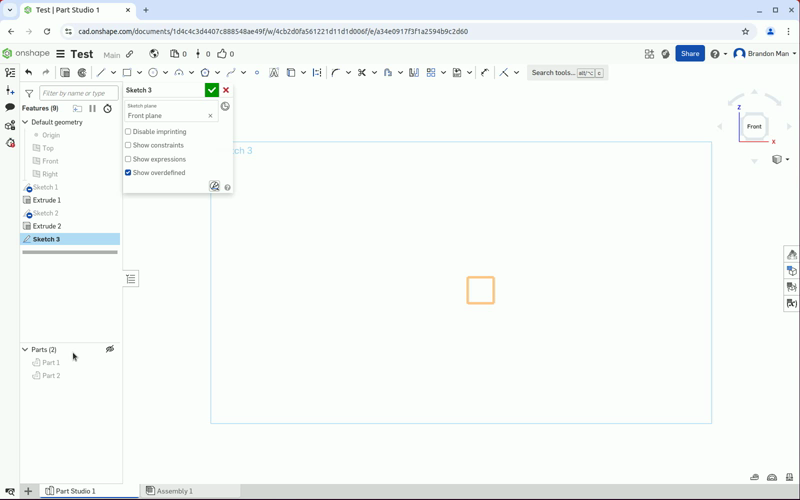
key_down(shift)
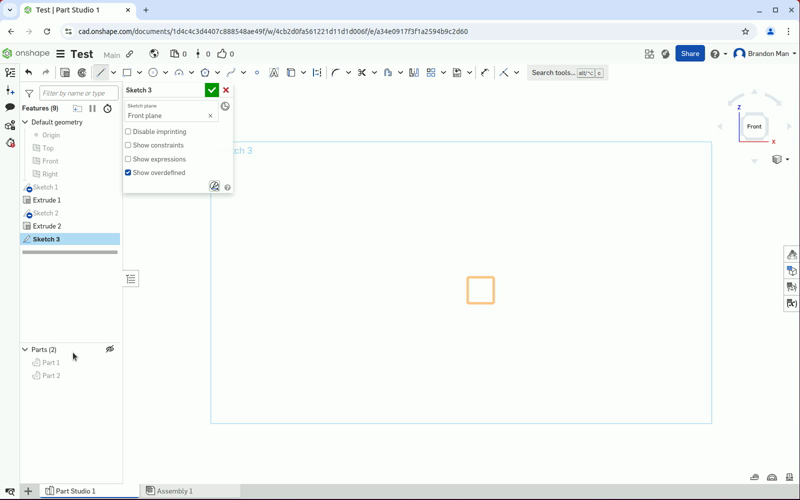
mouse_move(348, 249)
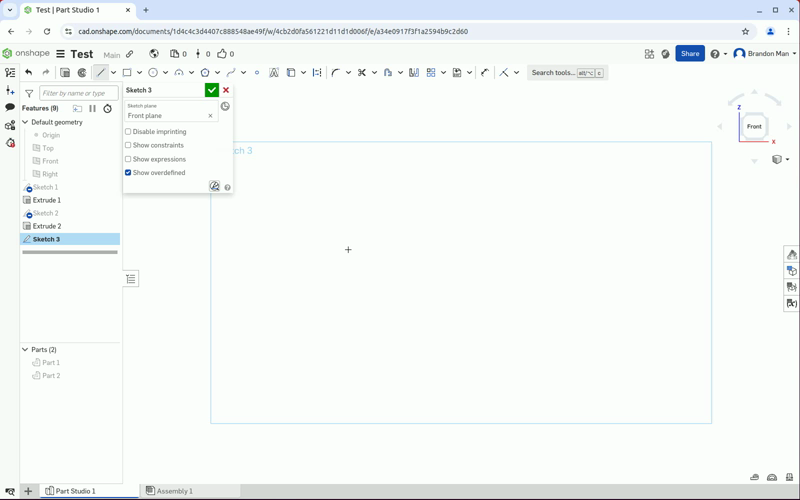
click(348, 249)
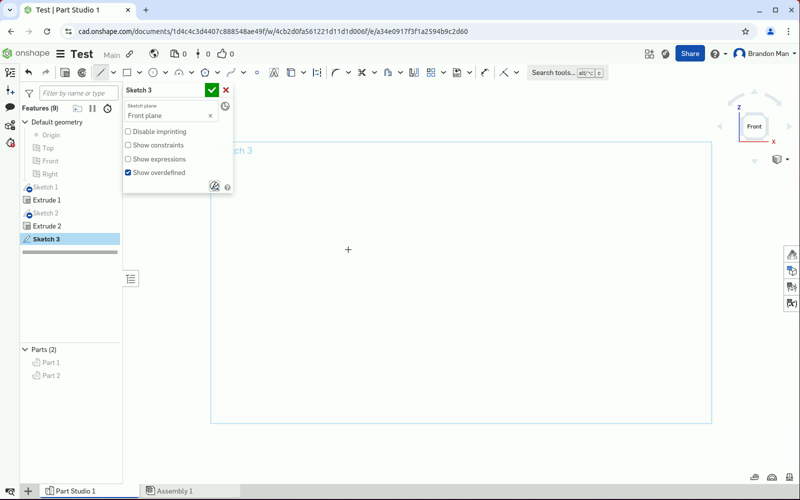
key_up(shift)
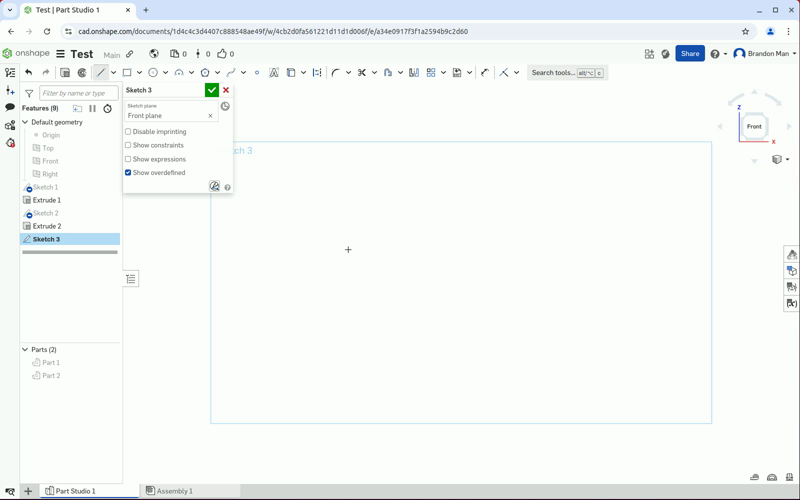
key_down(shift)
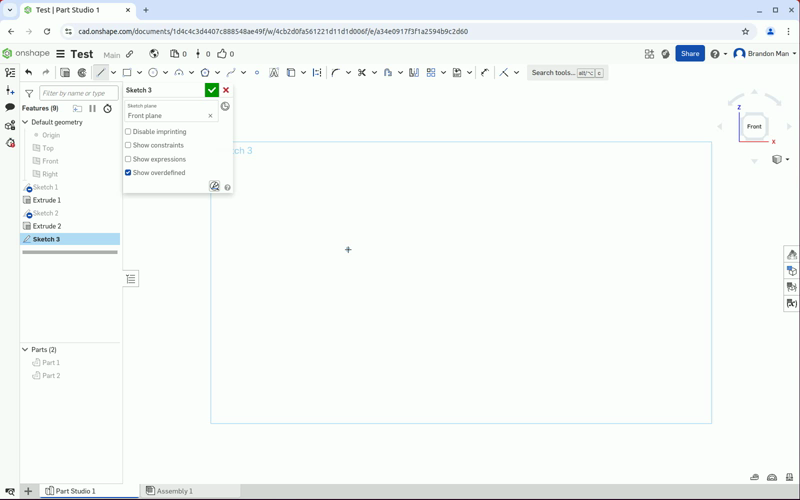
mouse_move(378, 249)
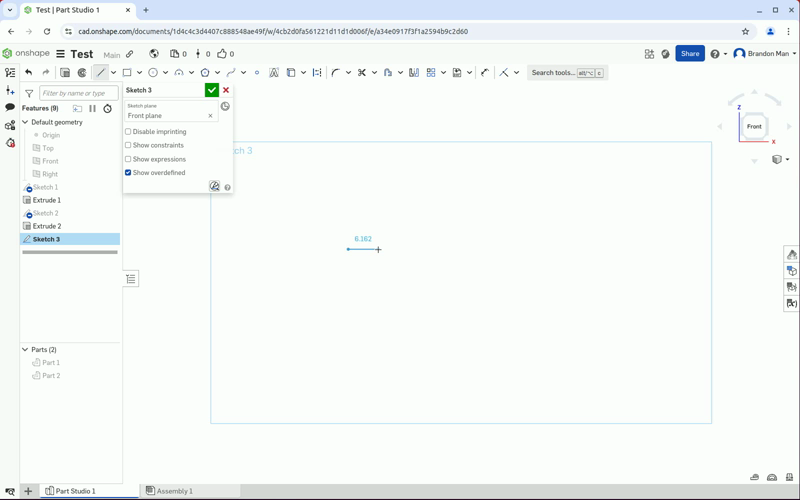
mouse_move(373, 249)
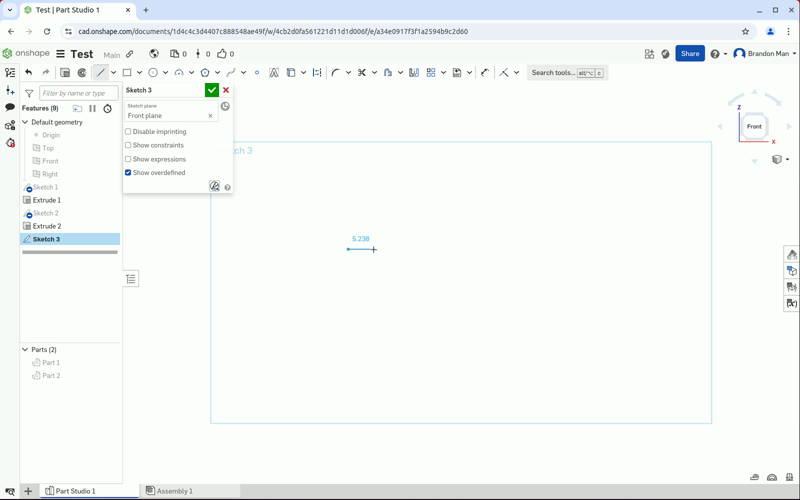
click(373, 249)
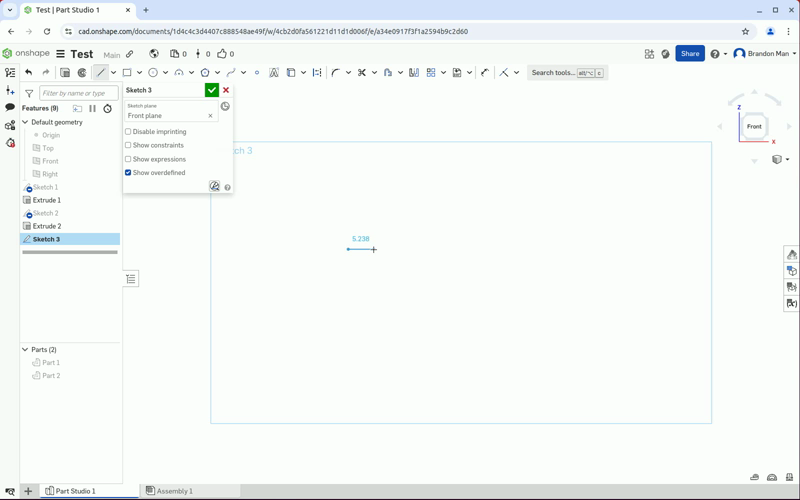
key_up(shift)
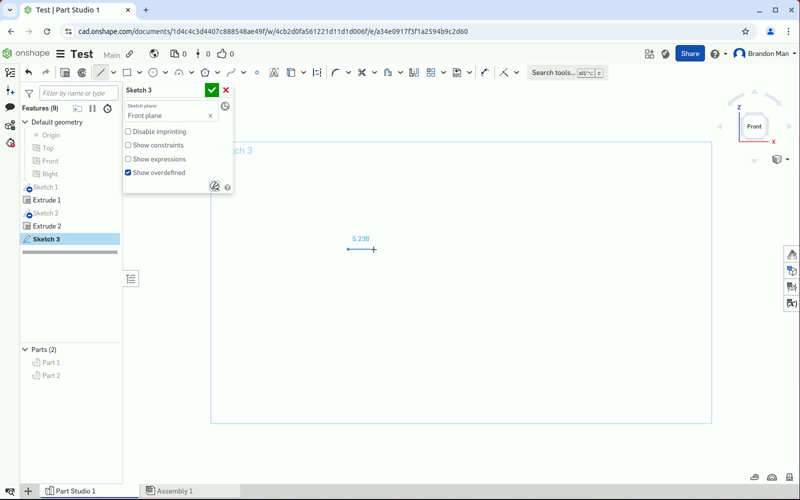
key_down(shift)
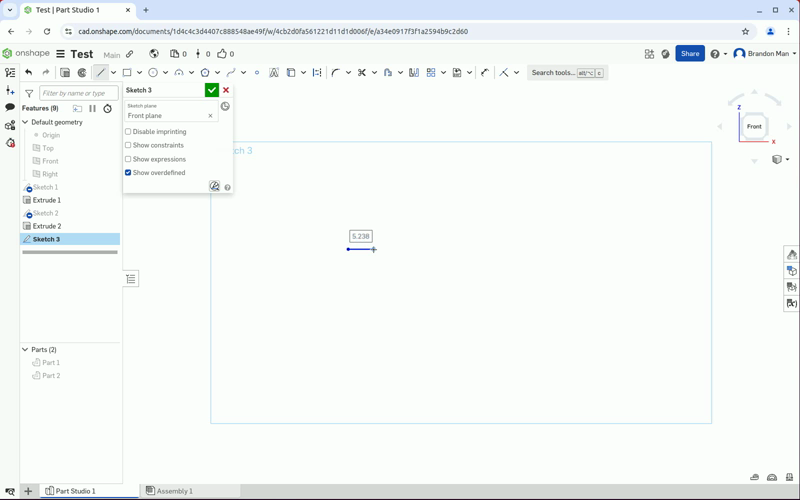
mouse_move(403, 249)
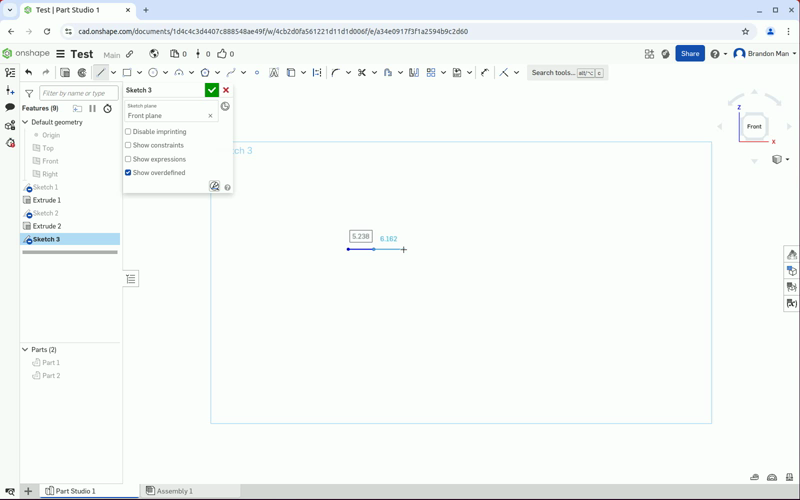
mouse_move(373, 223)
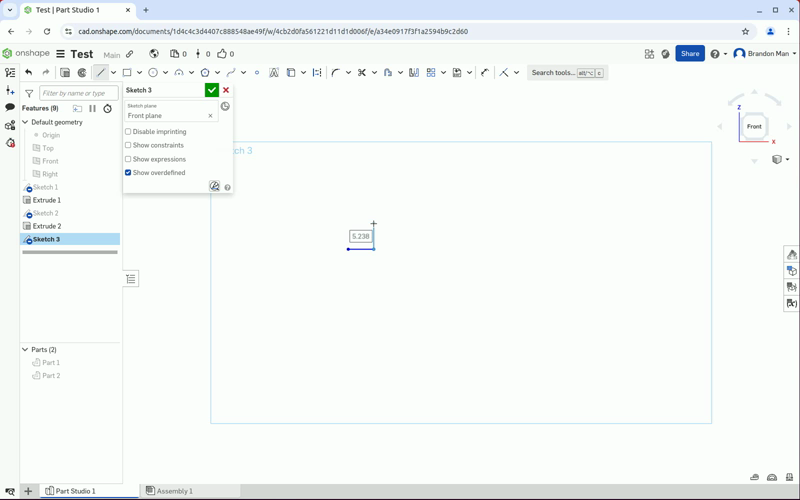
click(373, 223)
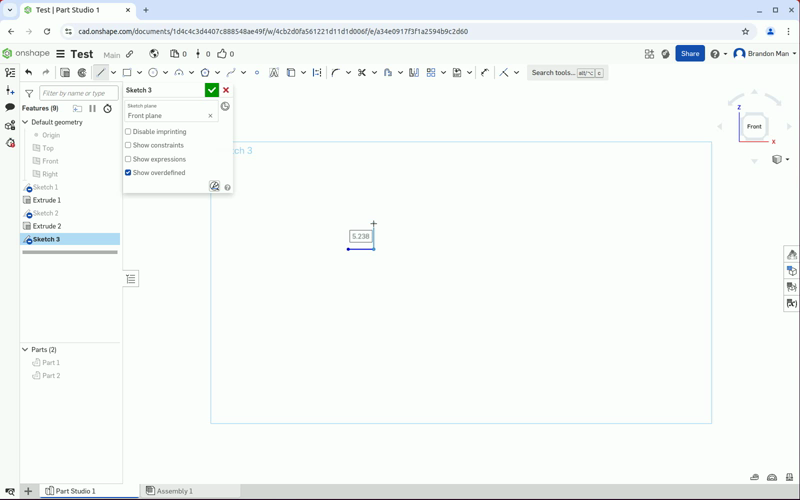
key_up(shift)
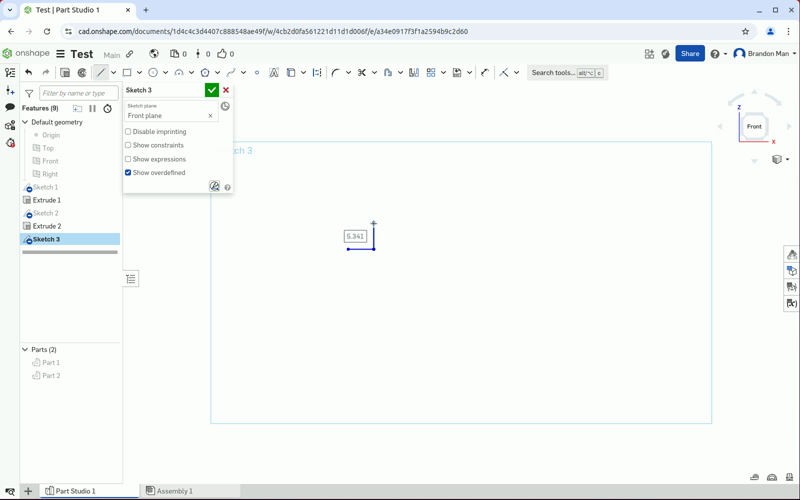
key_down(shift)
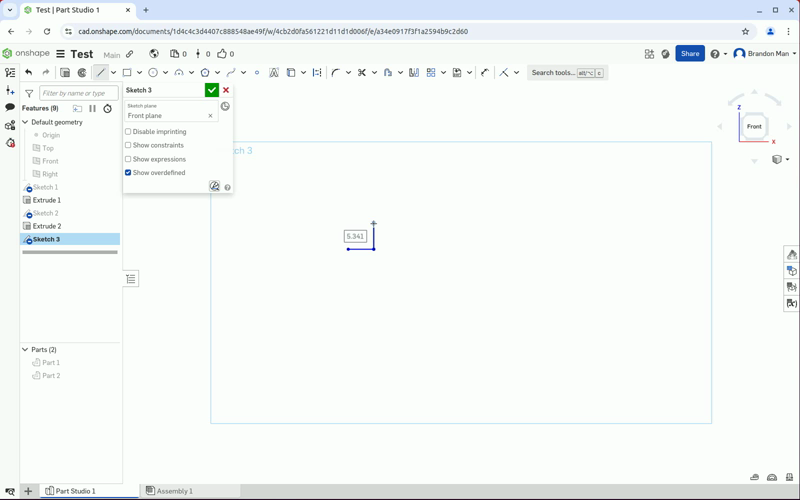
mouse_move(403, 223)
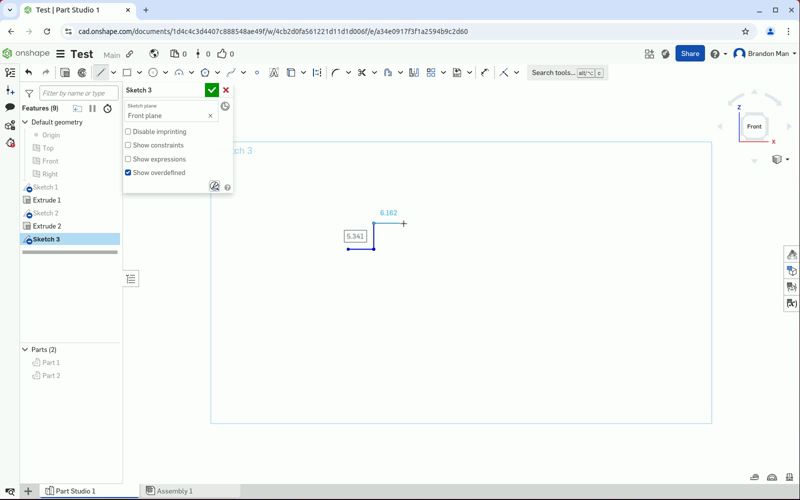
mouse_move(348, 223)
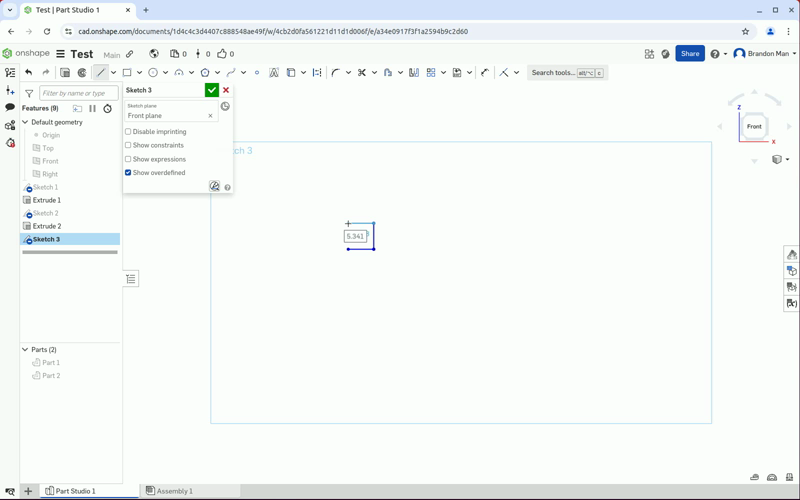
click(348, 223)
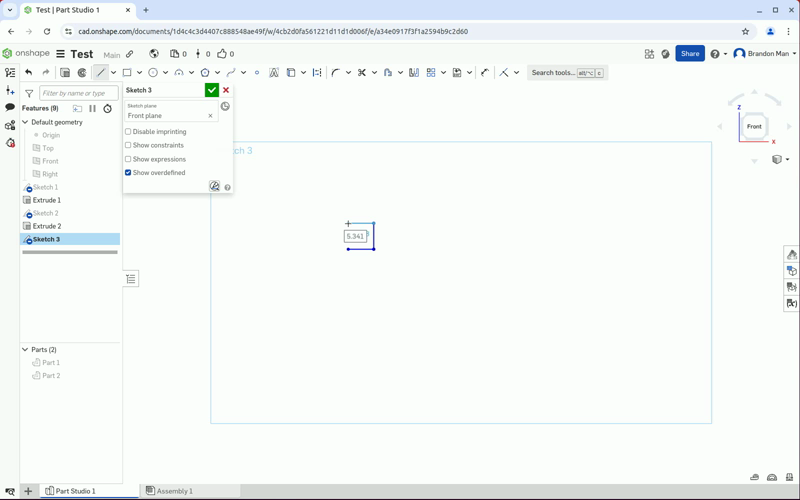
key_up(shift)
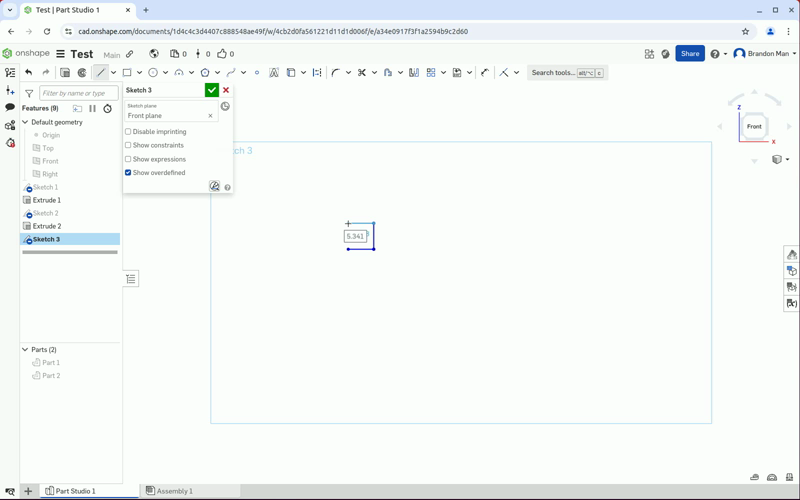
mouse_move(378, 223)
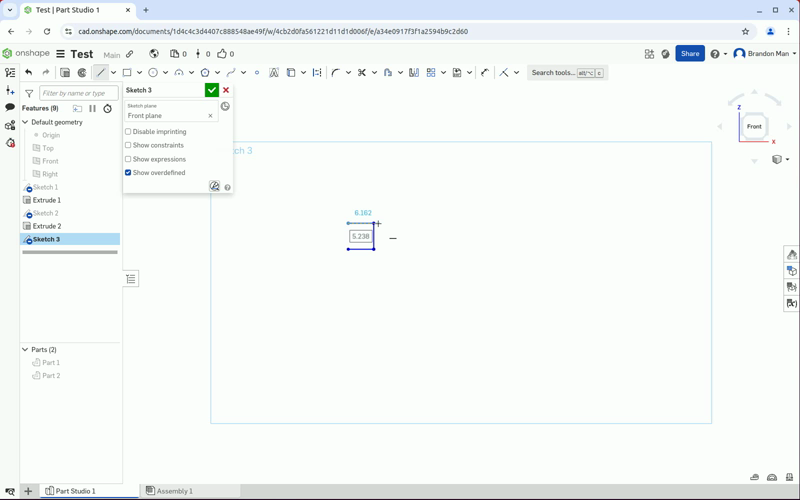
key_down(shift)
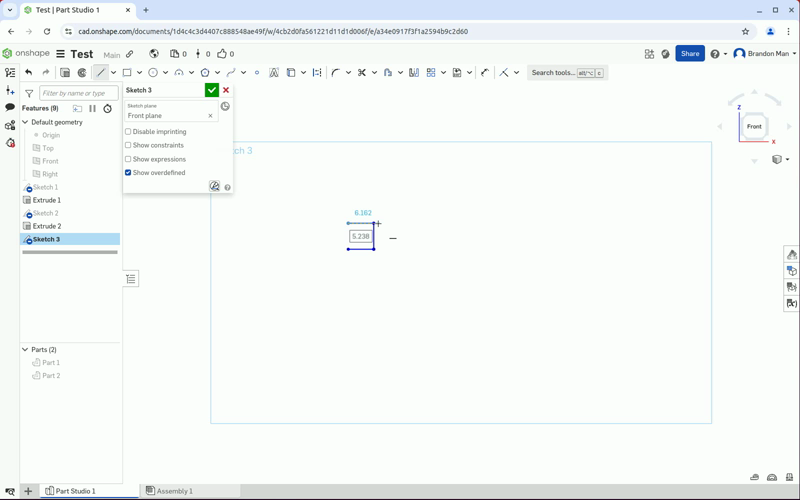
mouse_move(348, 249)
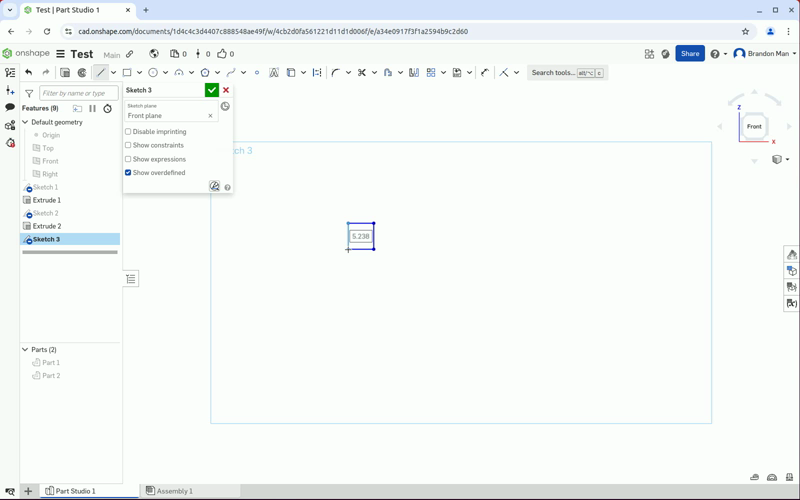
key_up(shift)
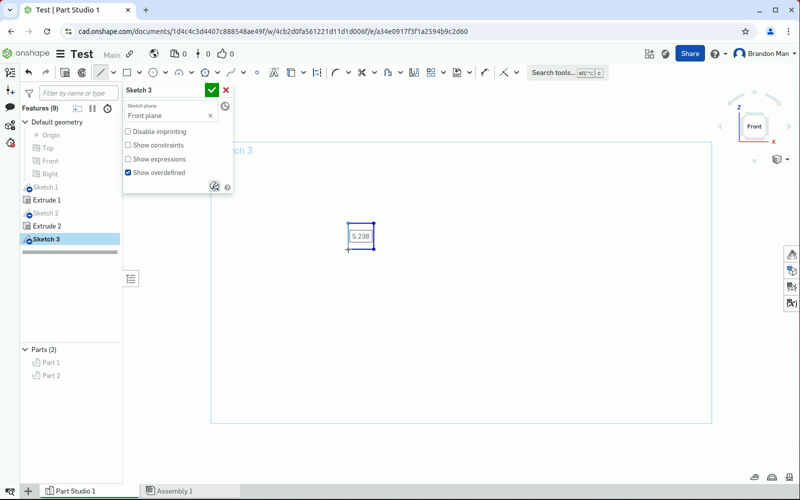
click(348, 249)
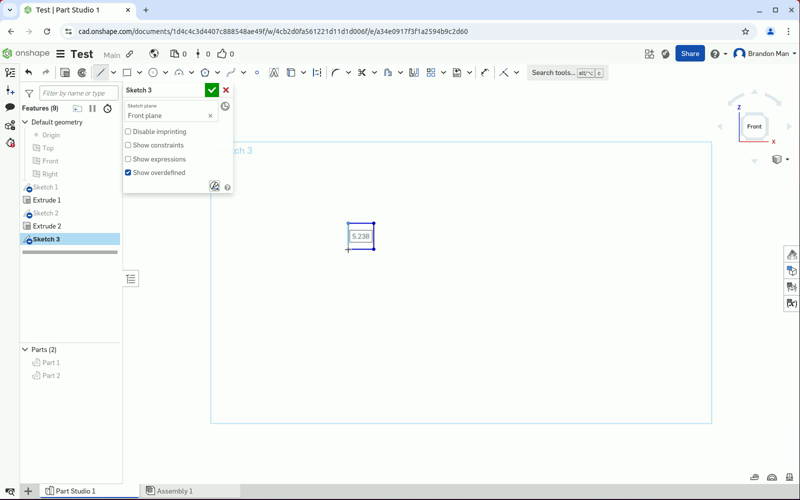
key(esc)
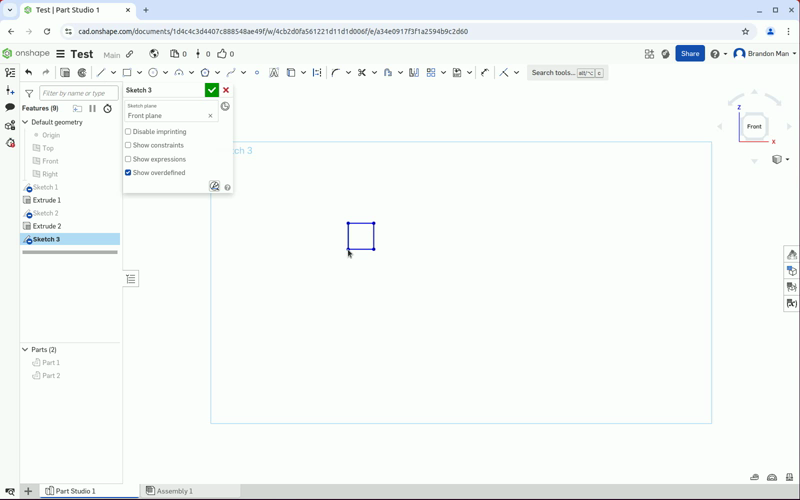
mouse_move(350, 248)
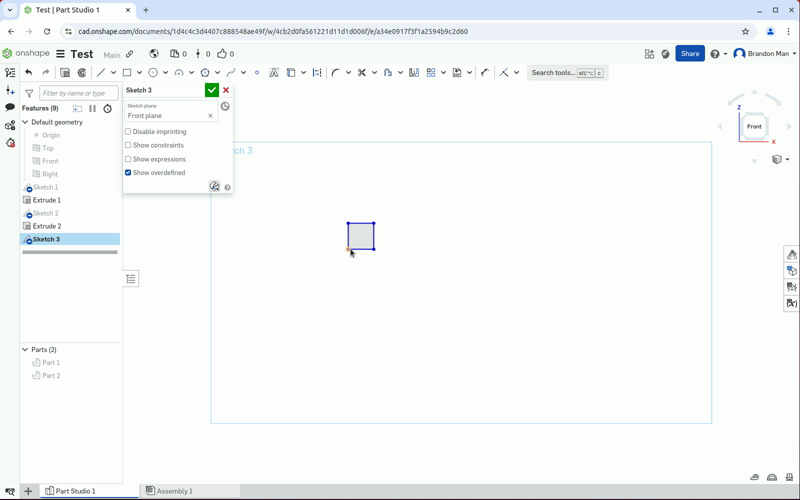
scroll(6)
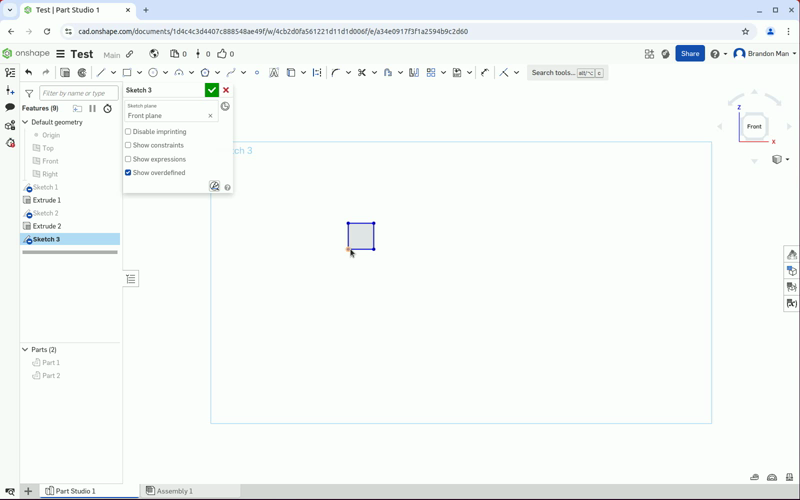
scroll(6)
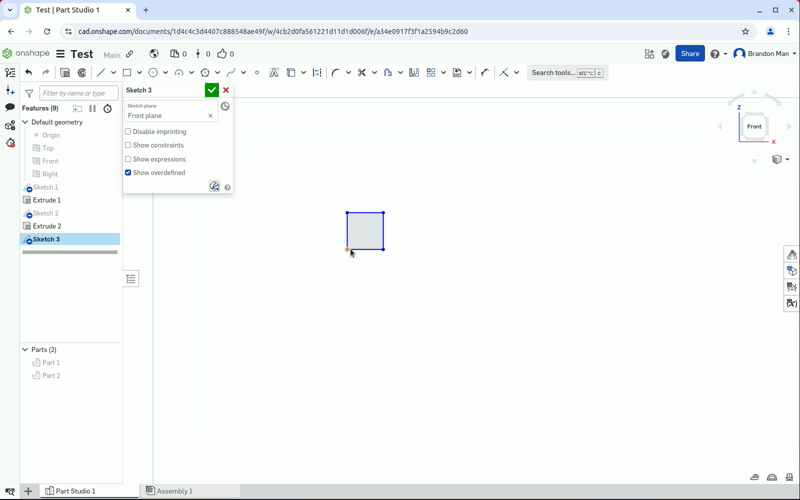
scroll(6)
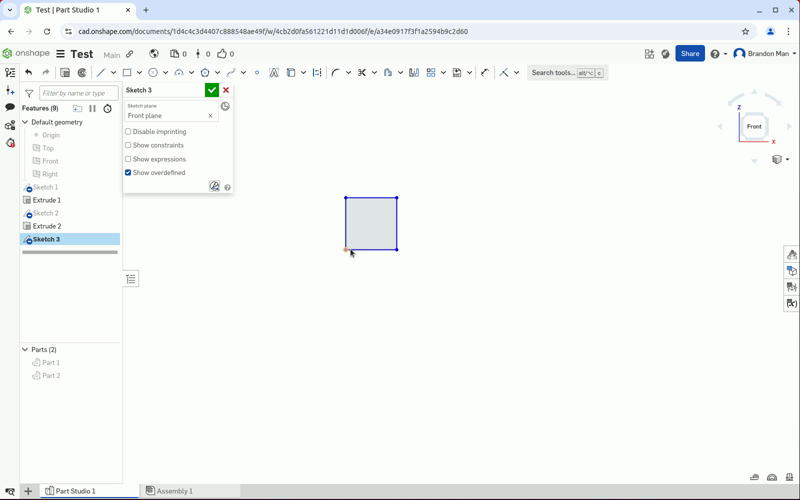
scroll(6)
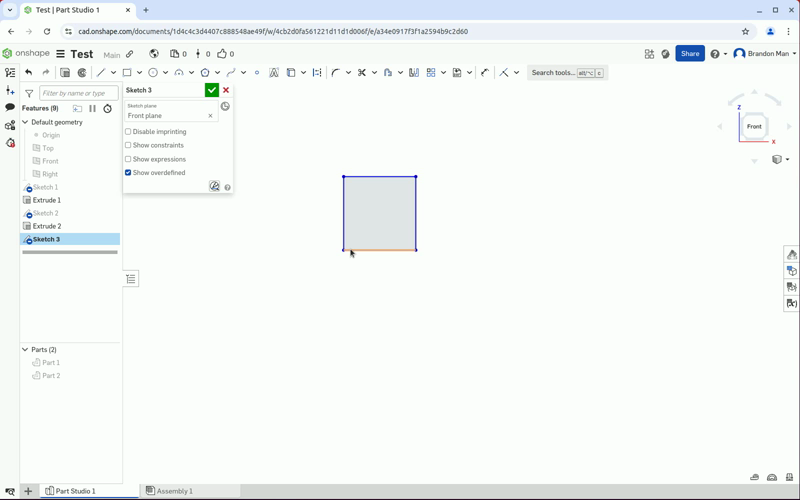
scroll(6)
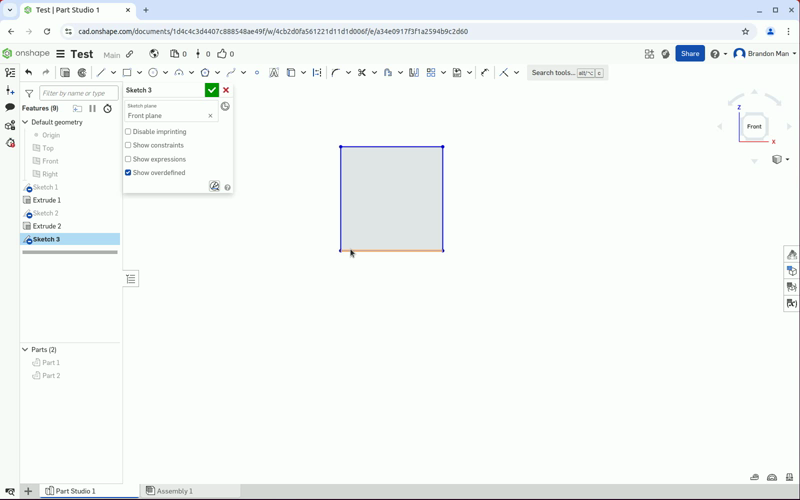
scroll(6)
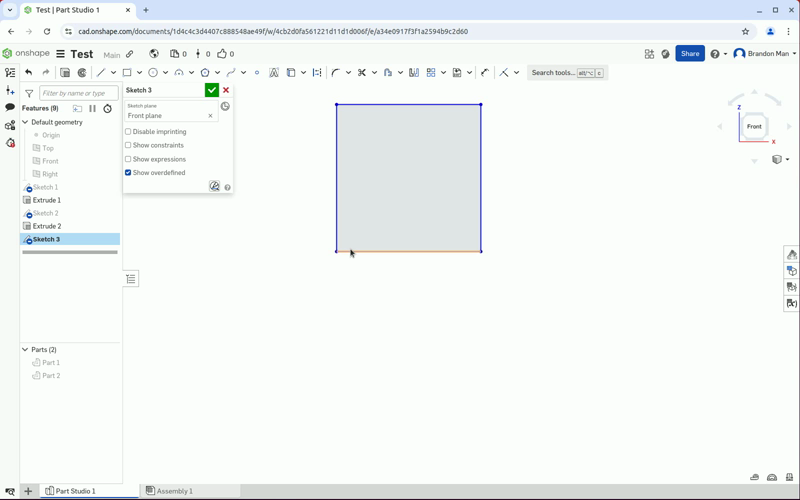
scroll(6)
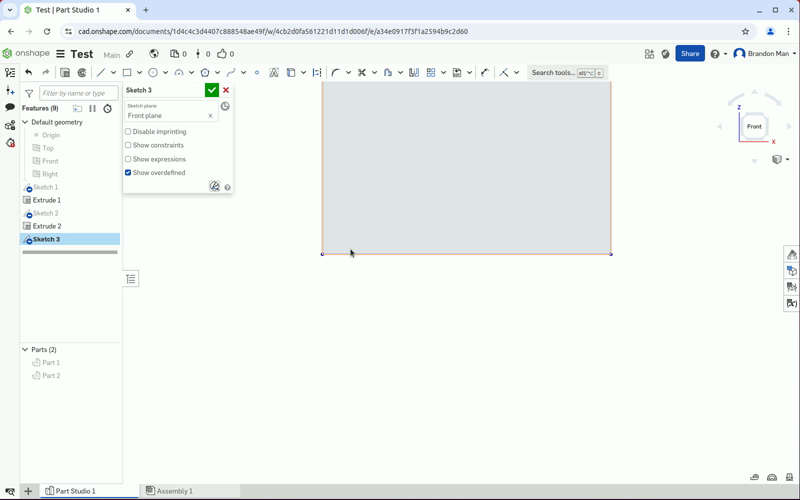
click(350, 248)
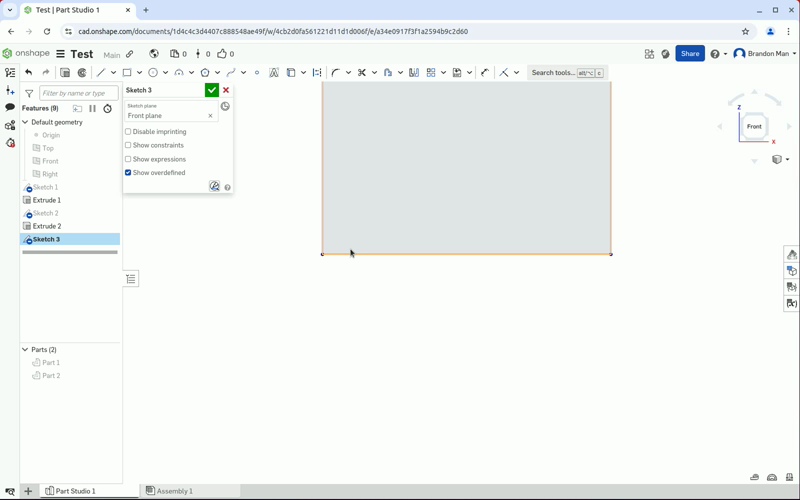
scroll(-6)
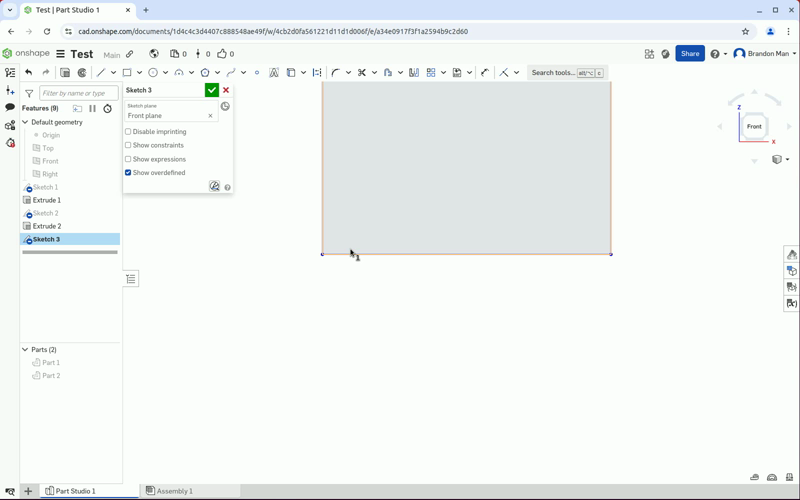
scroll(-6)
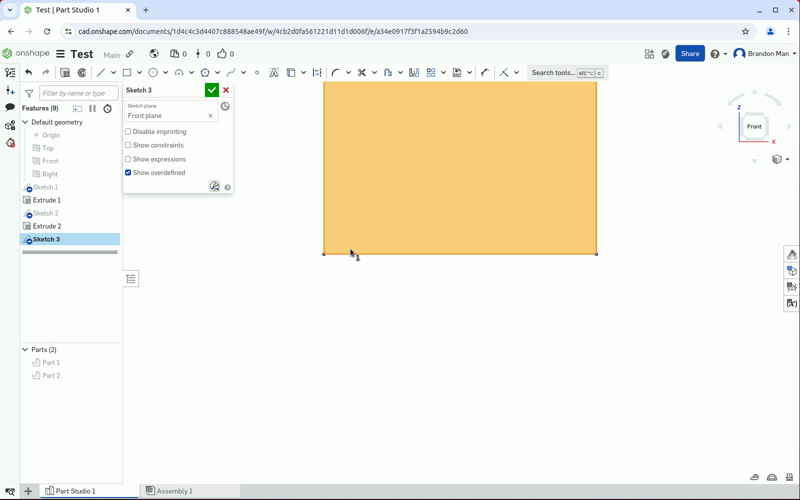
scroll(-6)
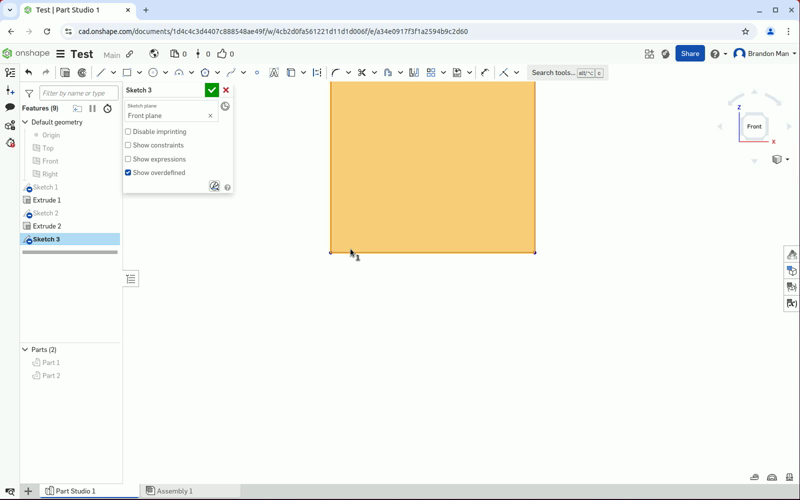
scroll(-6)
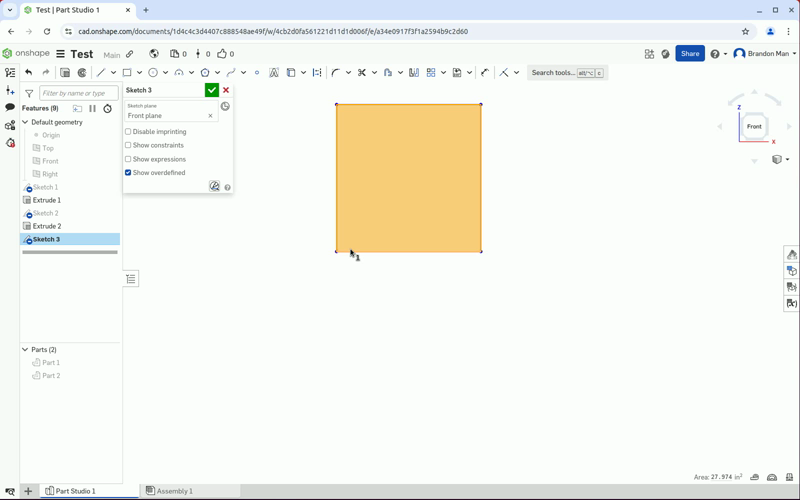
scroll(-6)
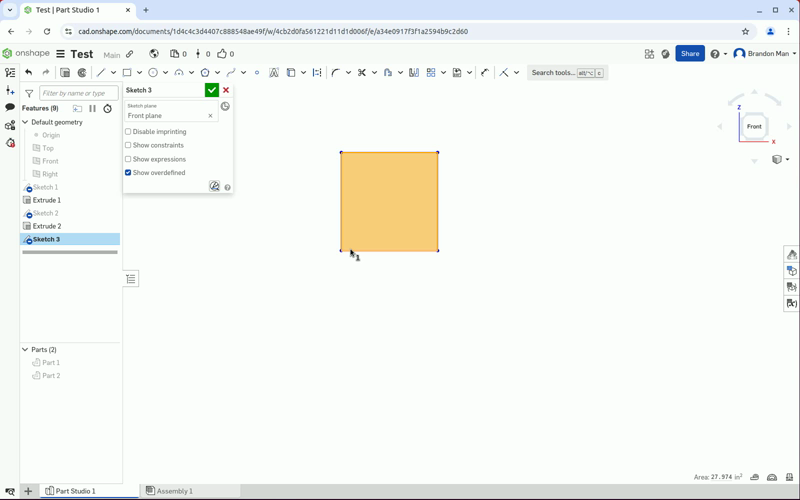
scroll(-6)
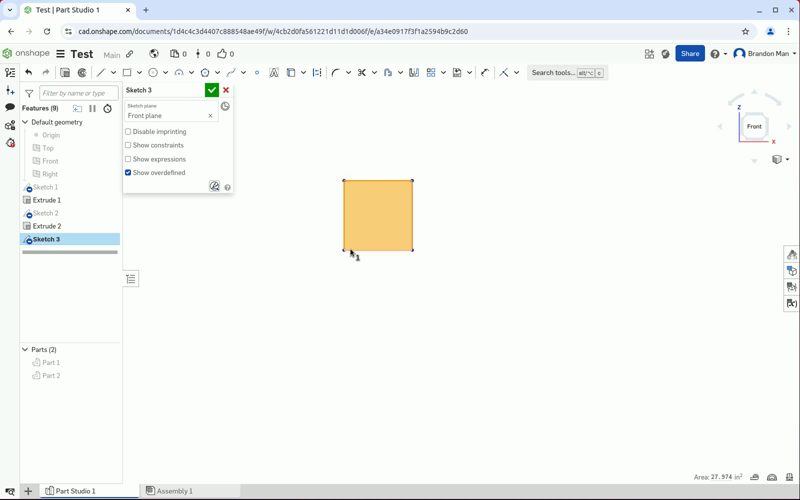
scroll(-6)
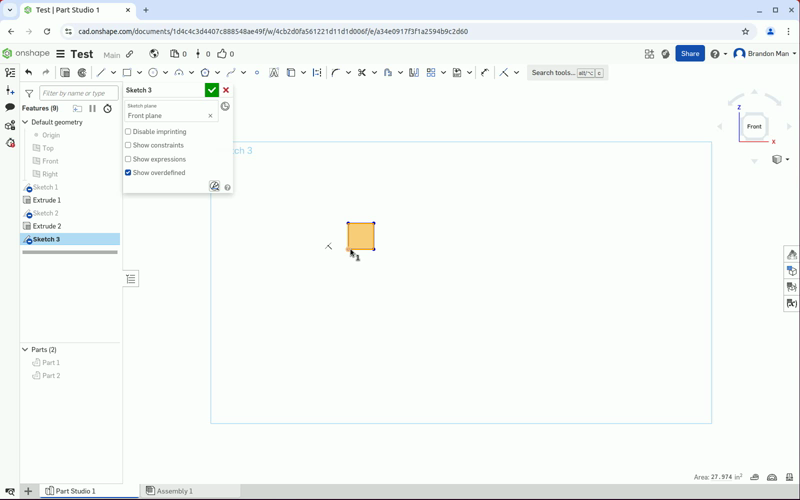
mouse_move(73, 352)
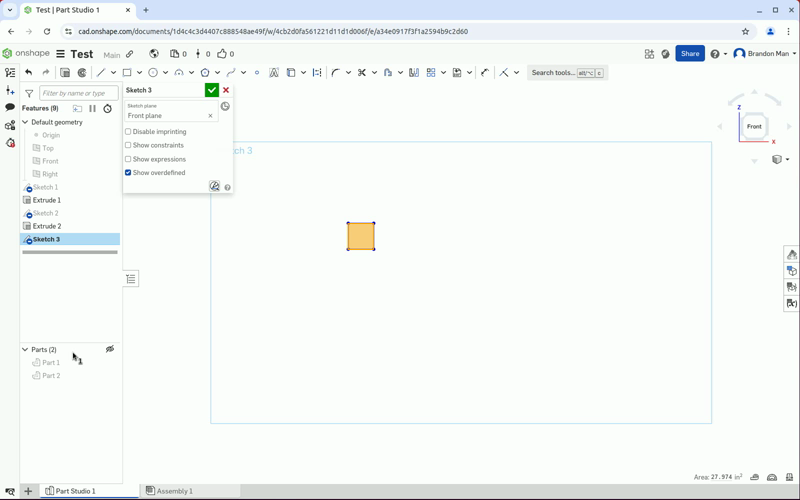
key(shift+y)
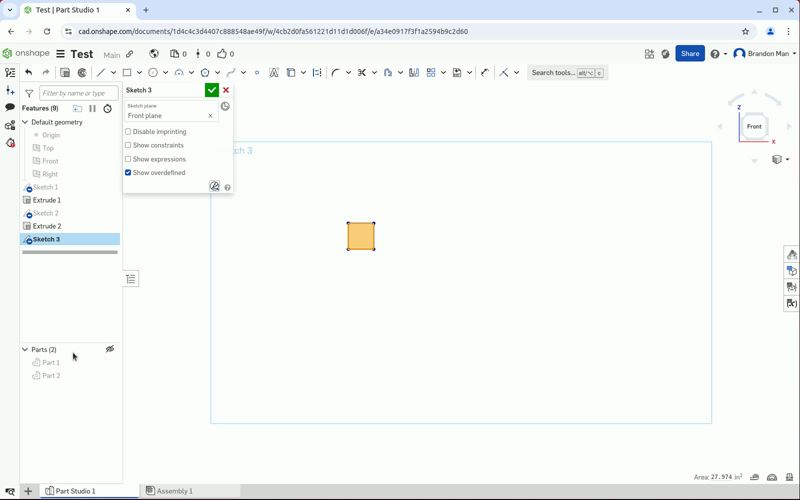
key(shift+e)
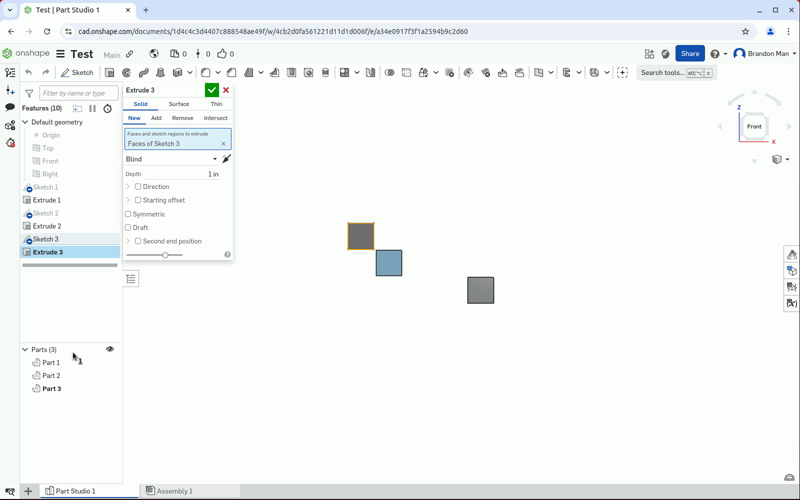
mouse_move(143, 106)
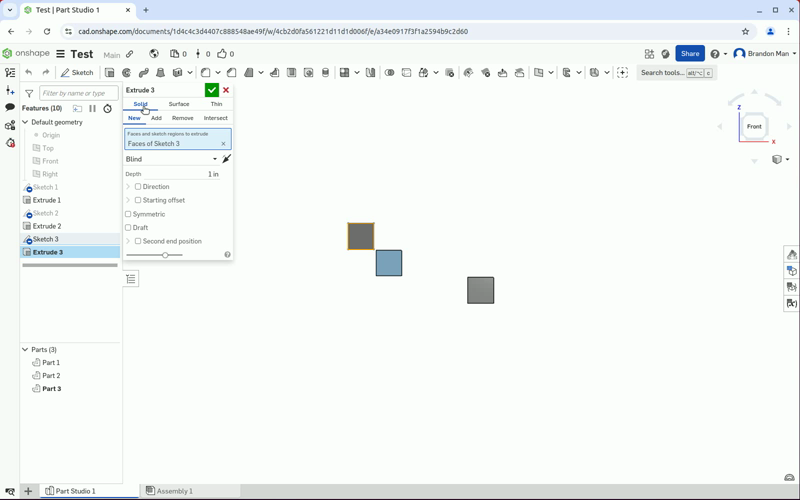
click(143, 106)
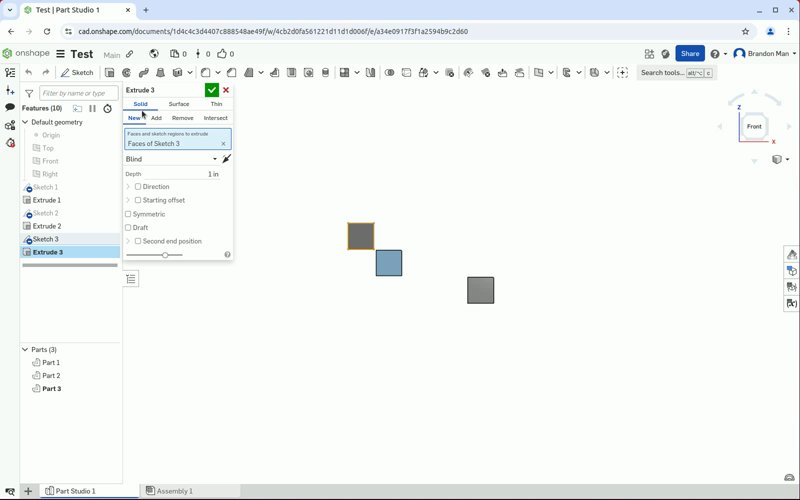
mouse_move(137, 120)
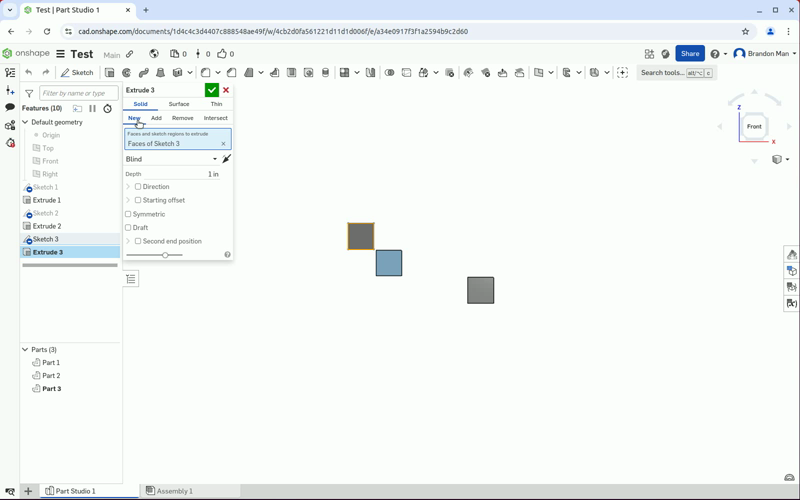
click(137, 120)
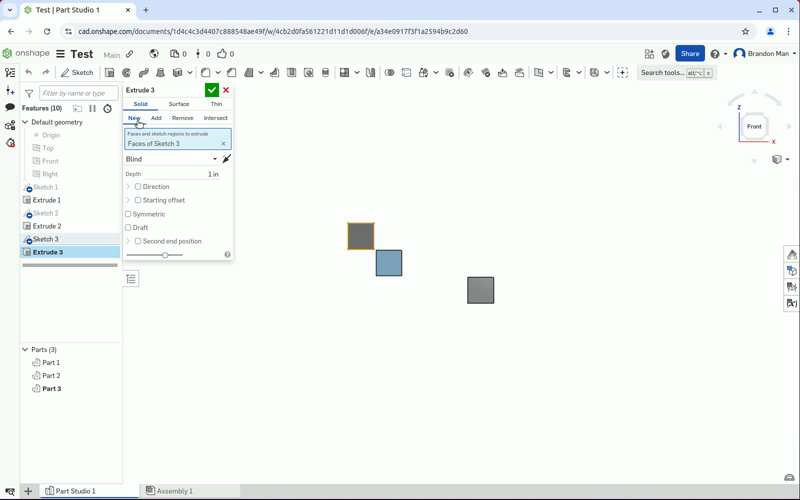
key(tab, 4)
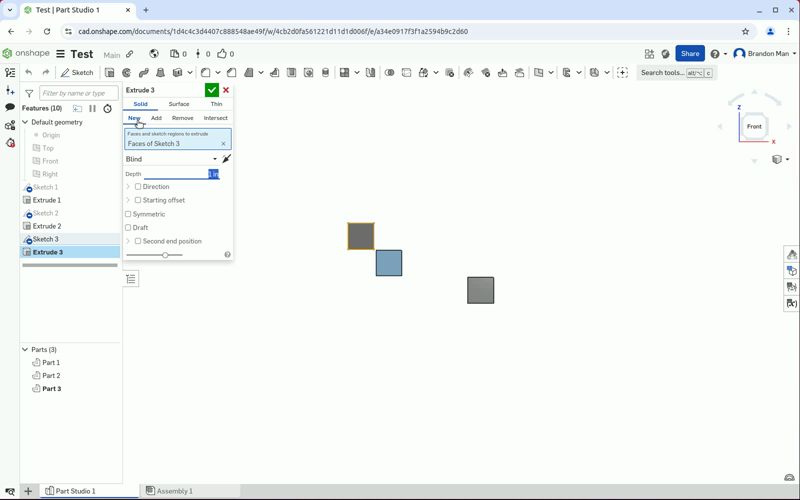
text(5.055)
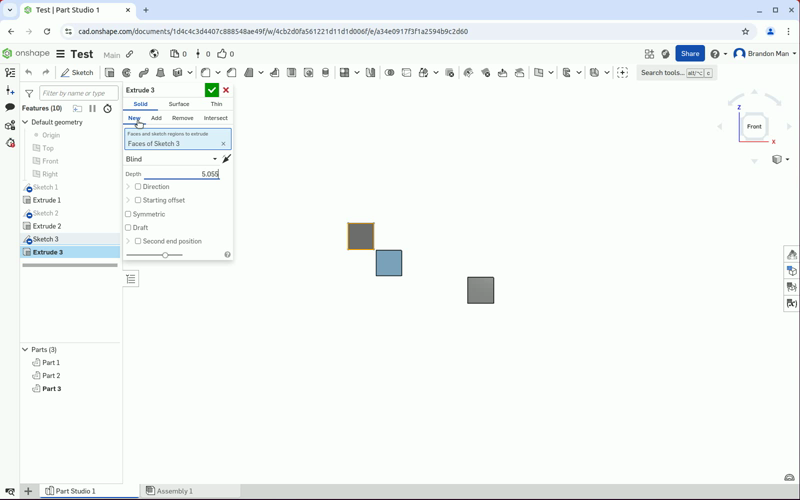
key(enter)
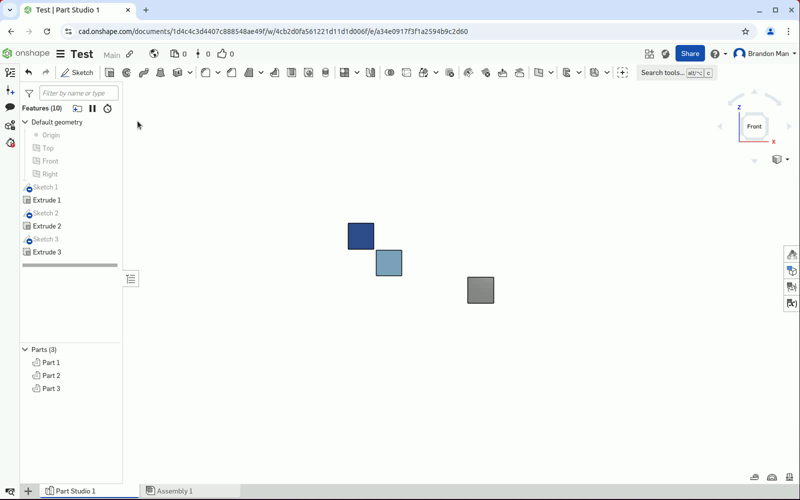
key(shift+h)
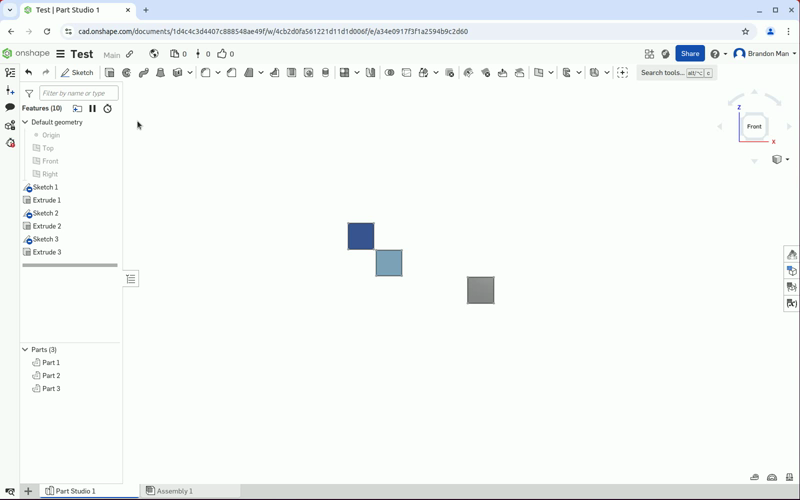
key(shift+h)
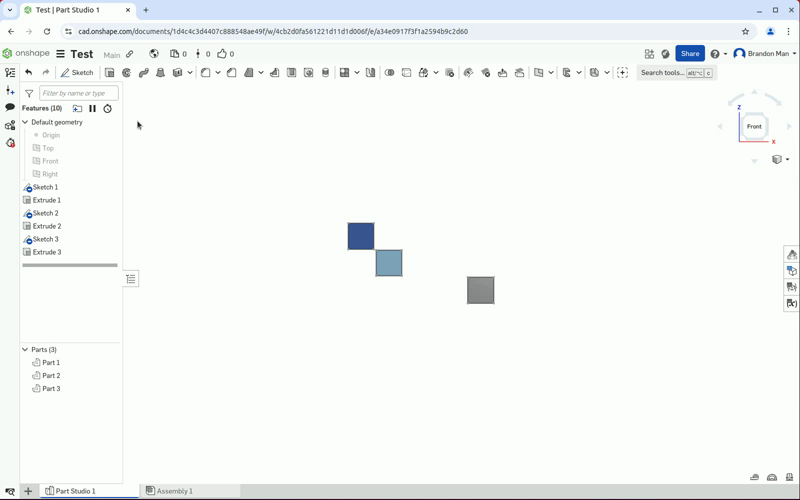
key(shift+7)
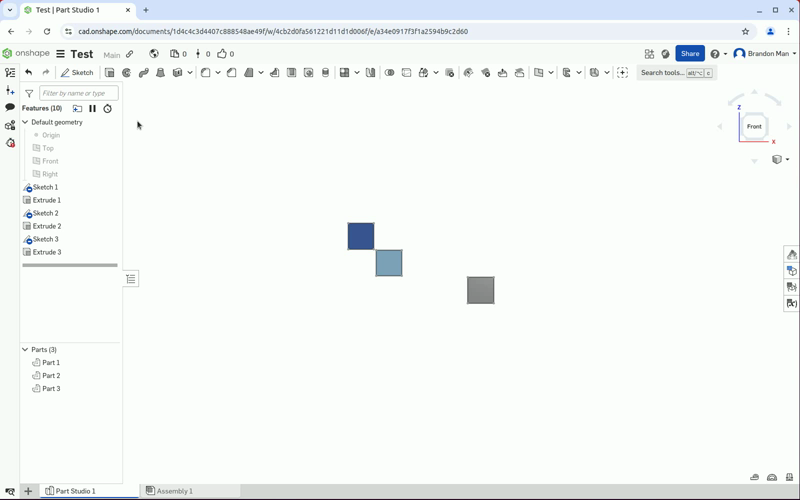
key(left, 2)
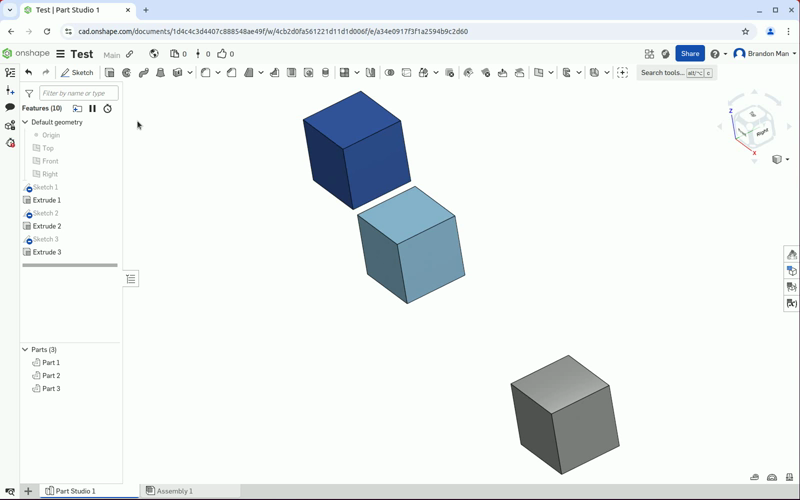
key(down, 2)
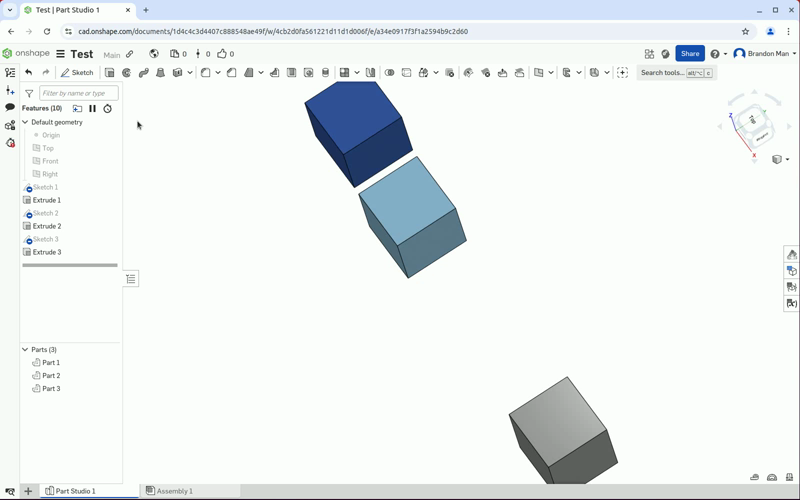
key(up, 2)
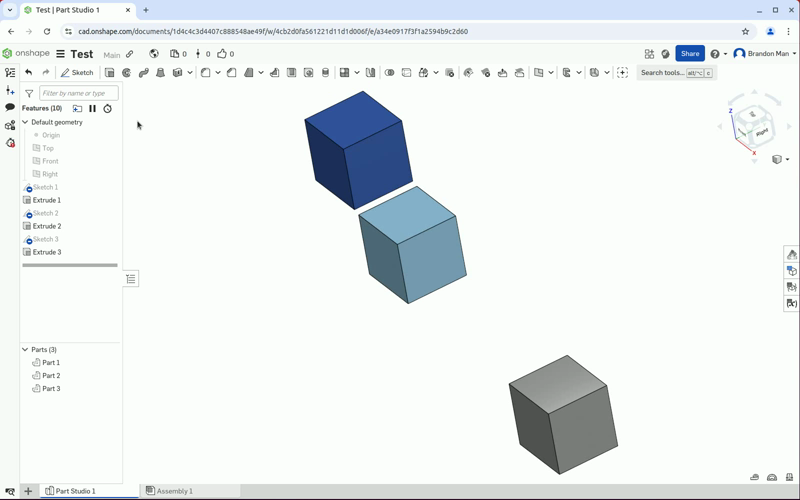
key(right, 2)
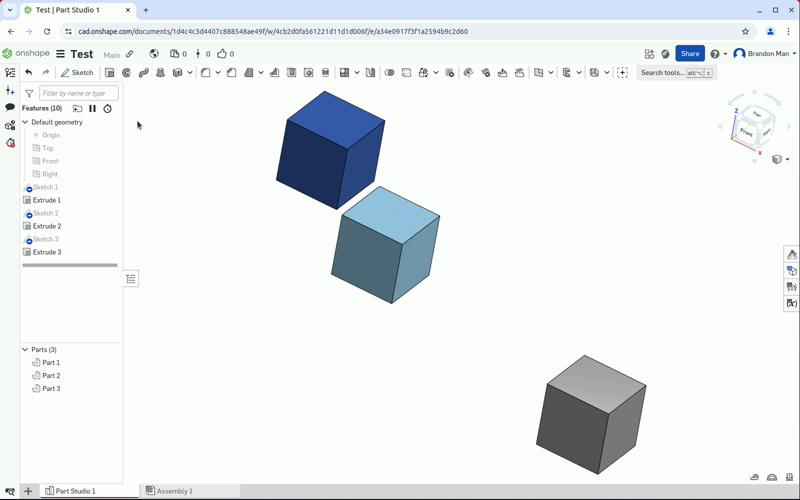
mouse_move(73, 189)
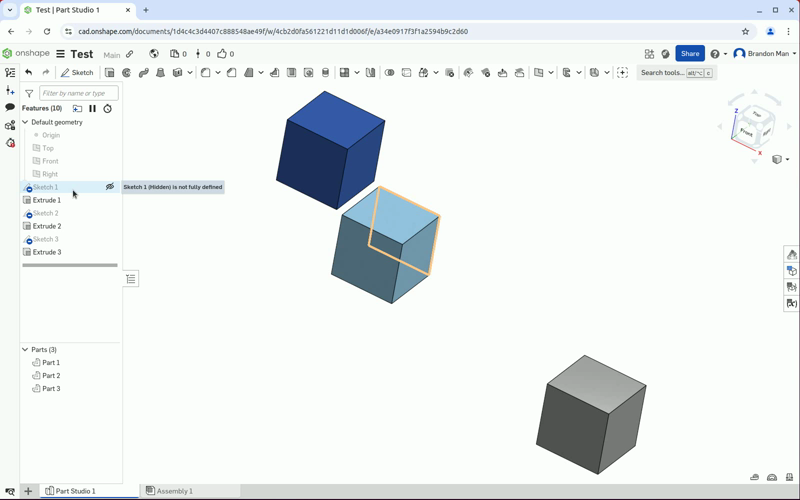
click(73, 189)